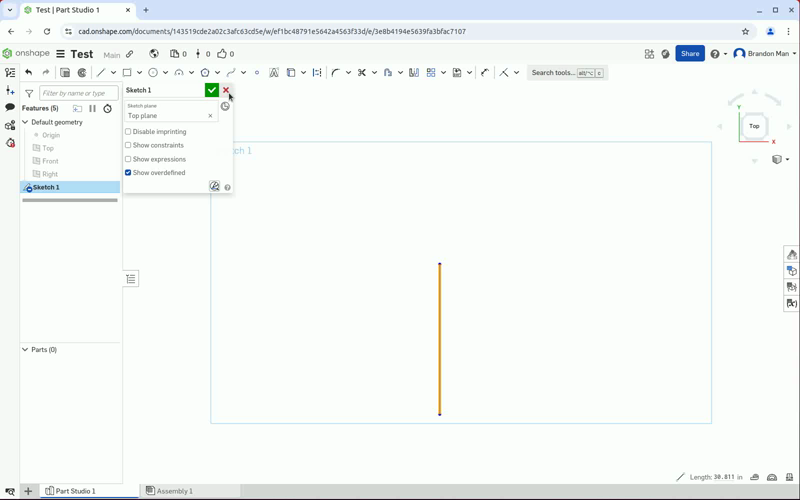
key(shift+h)
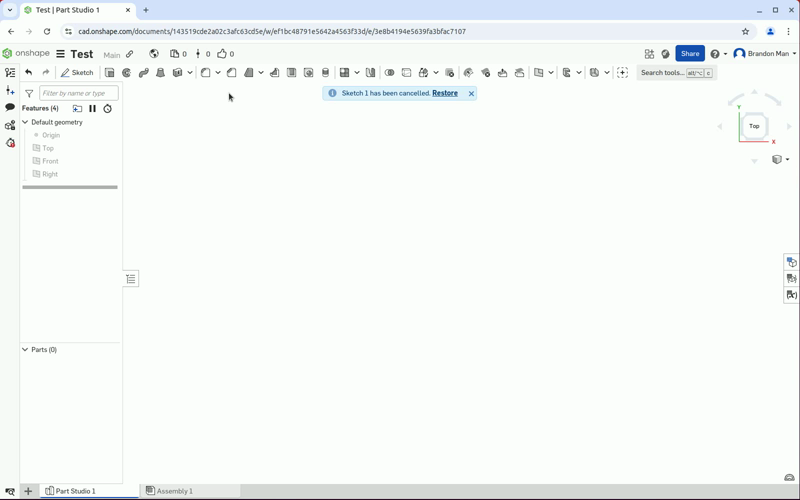
mouse_move(73, 352)
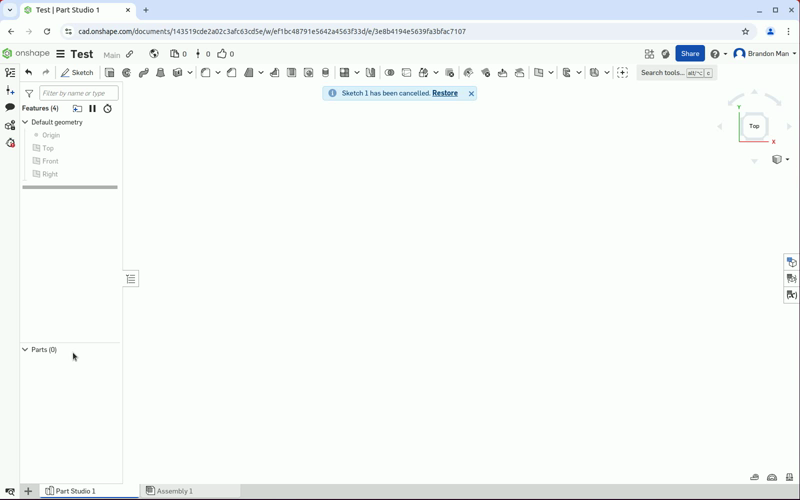
key(y)
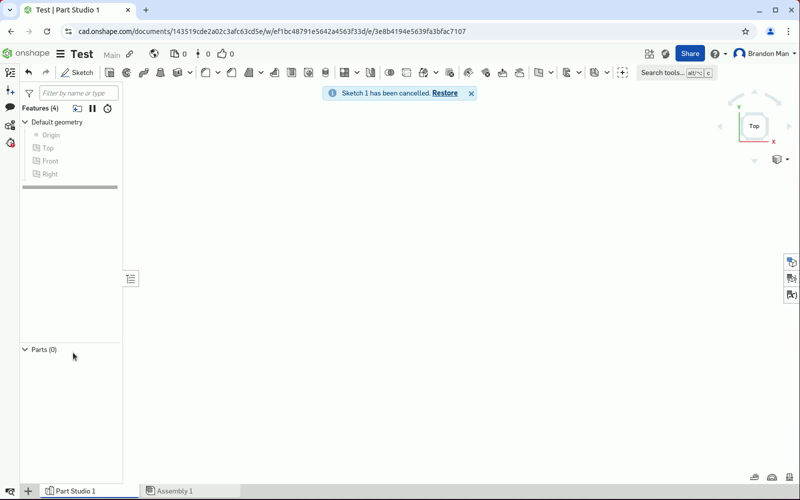
key(shift+p)
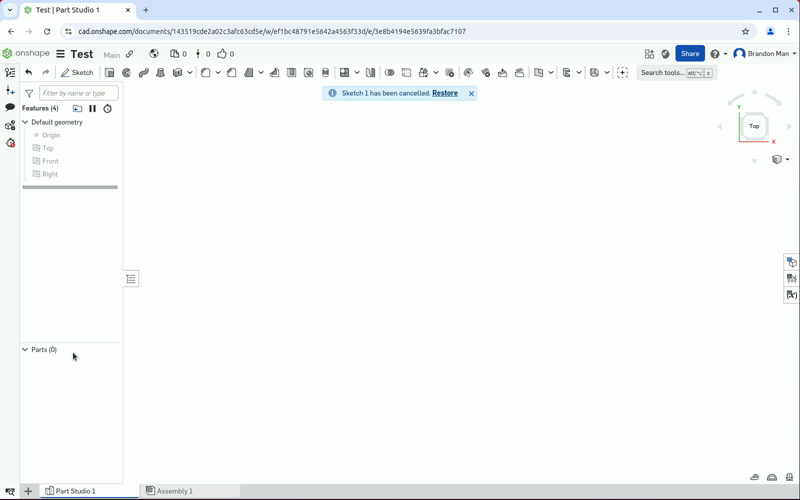
key(space)
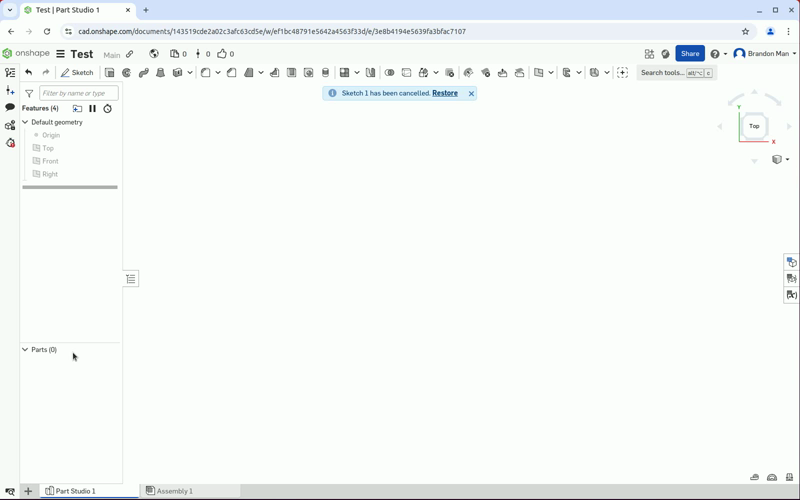
key_down(shift)
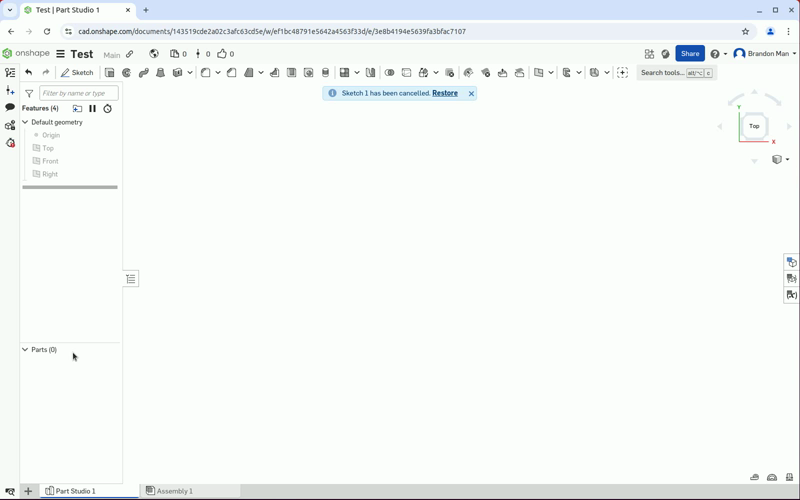
key(up)
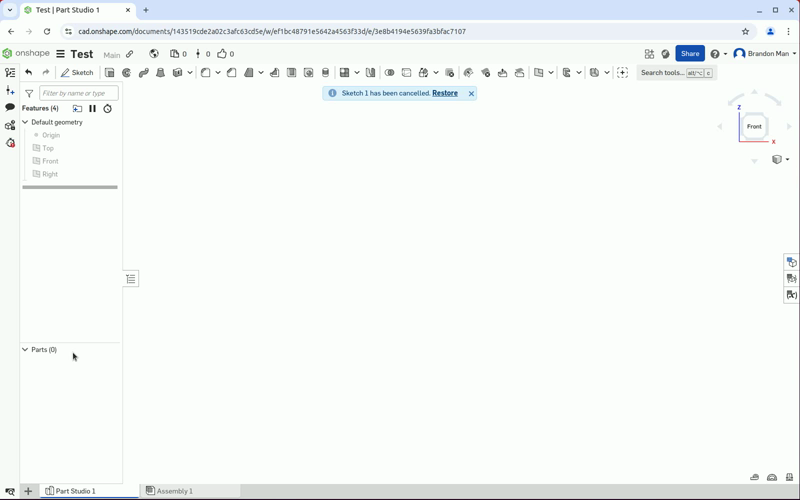
key_up(shift)
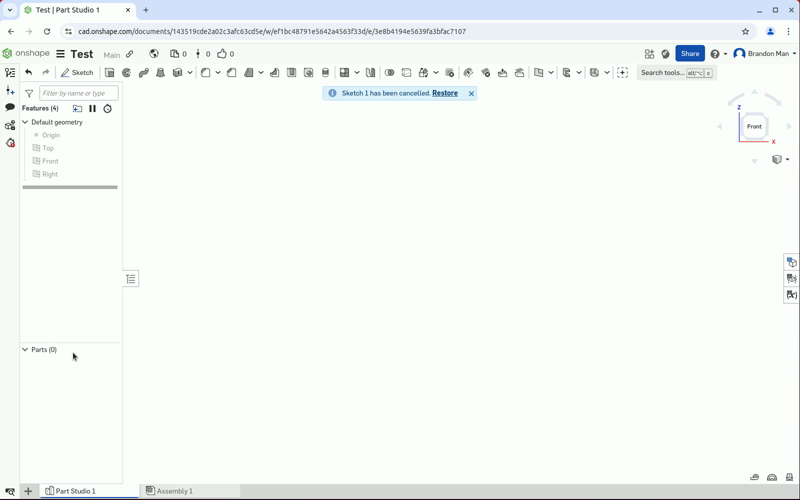
key(space)
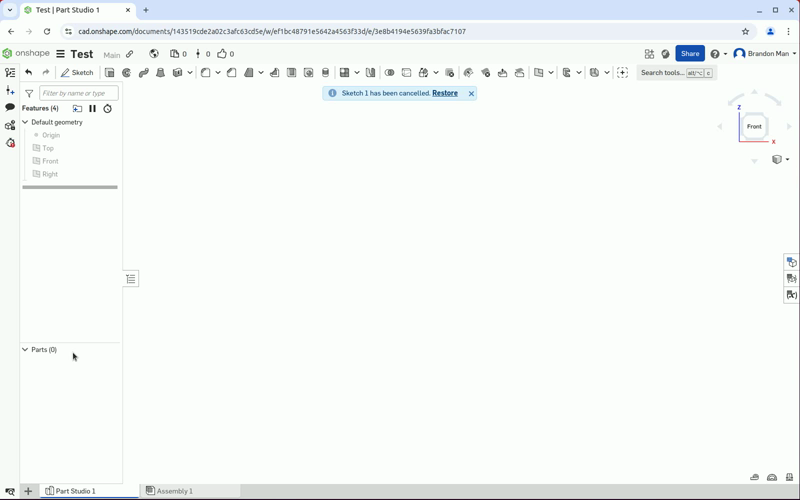
key_down(shift)
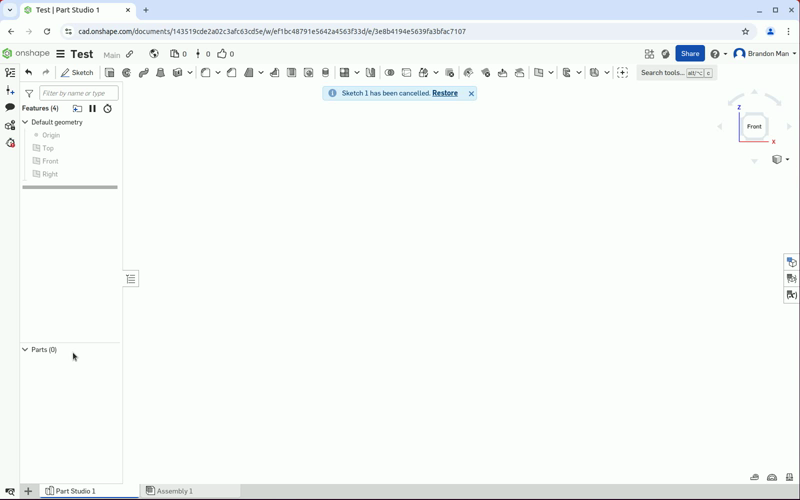
key(left)
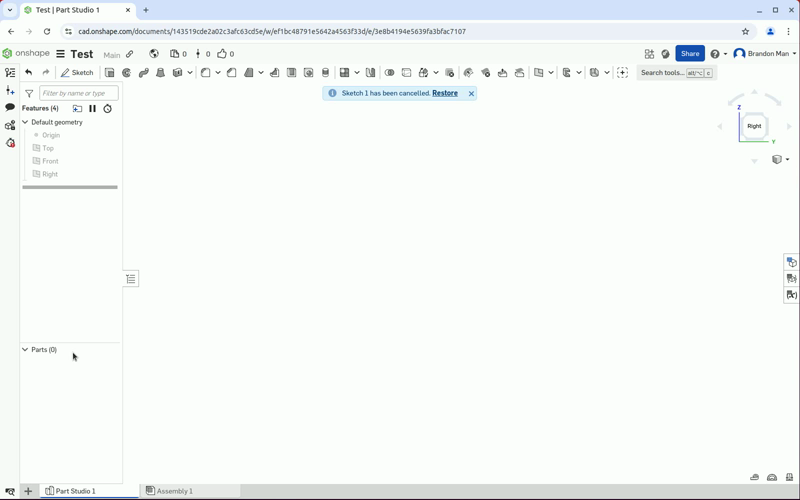
key_up(shift)
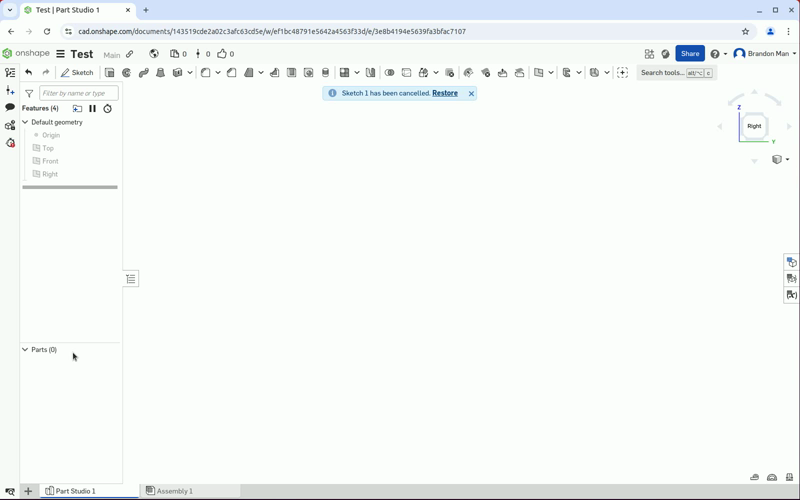
mouse_move(73, 352)
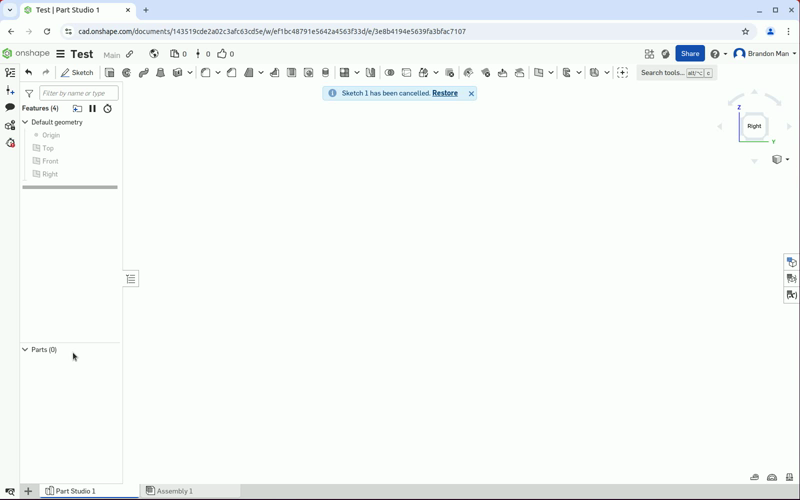
key(shift+y)
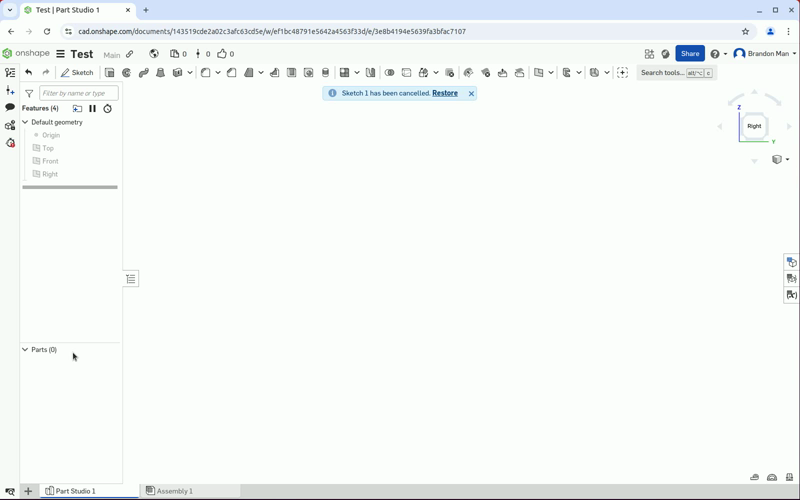
key(shift+s)
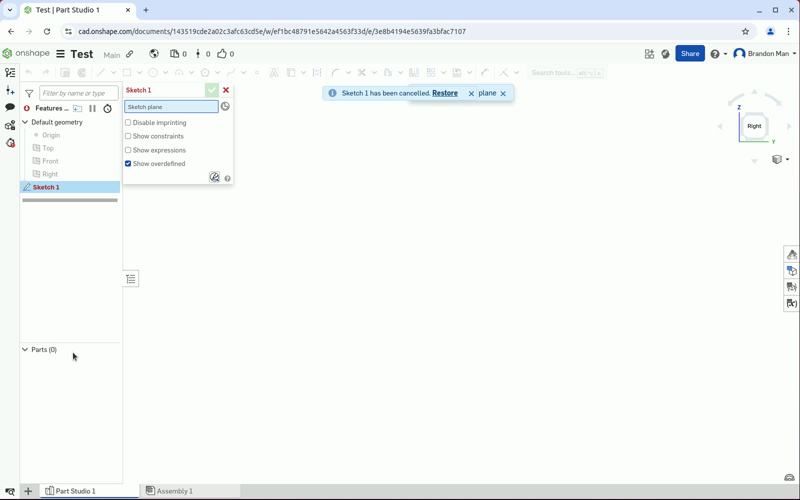
mouse_move(73, 176)
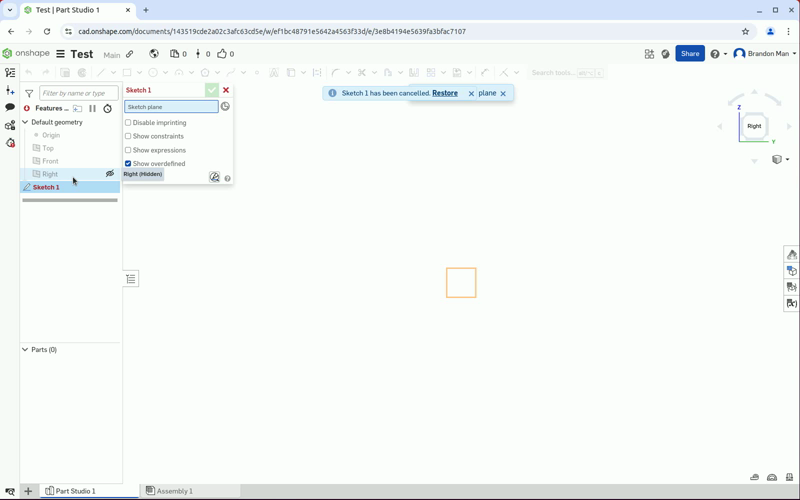
click(73, 176)
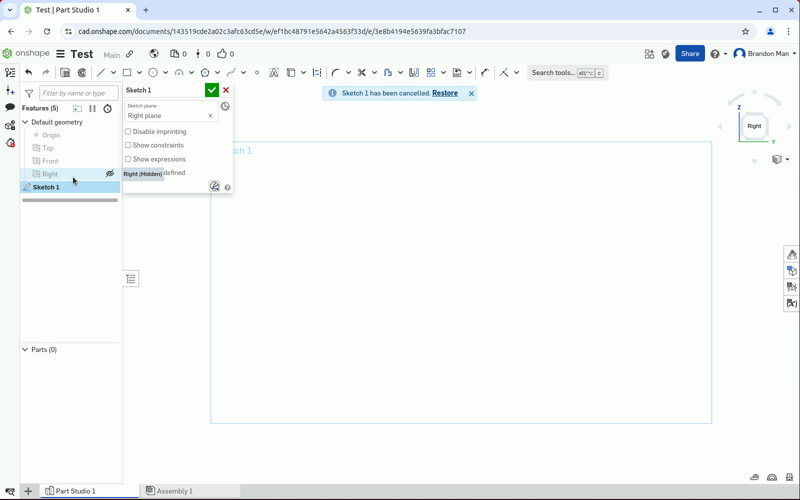
mouse_move(73, 352)
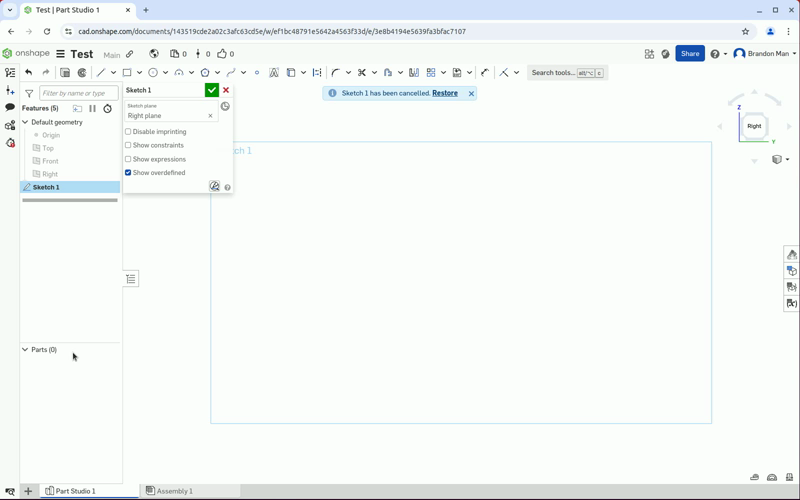
key(y)
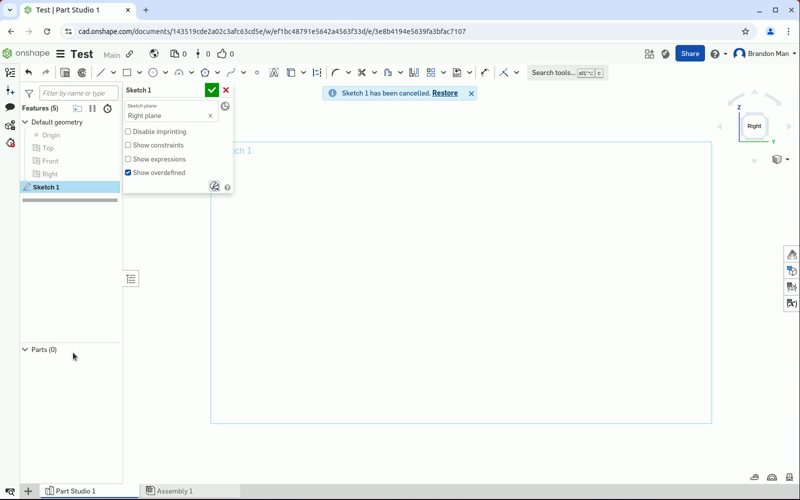
key(l)
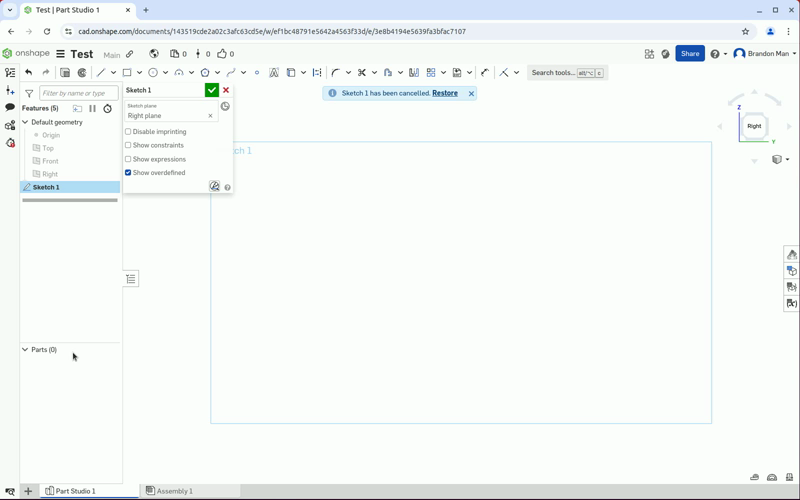
key_down(shift)
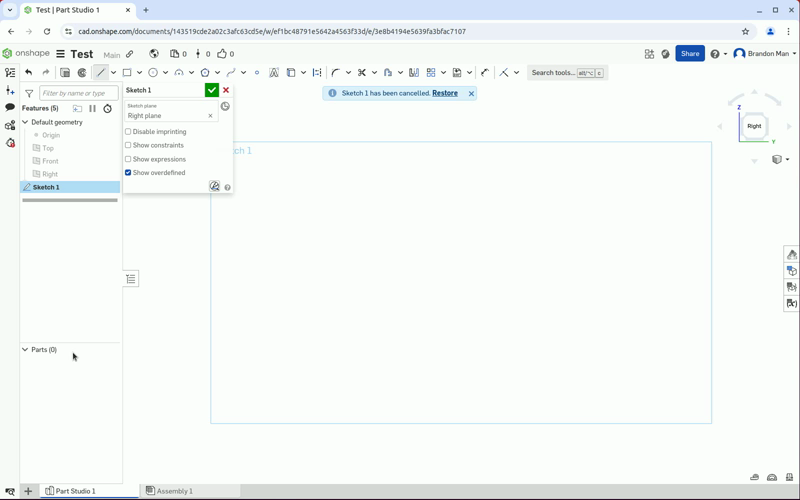
mouse_move(348, 395)
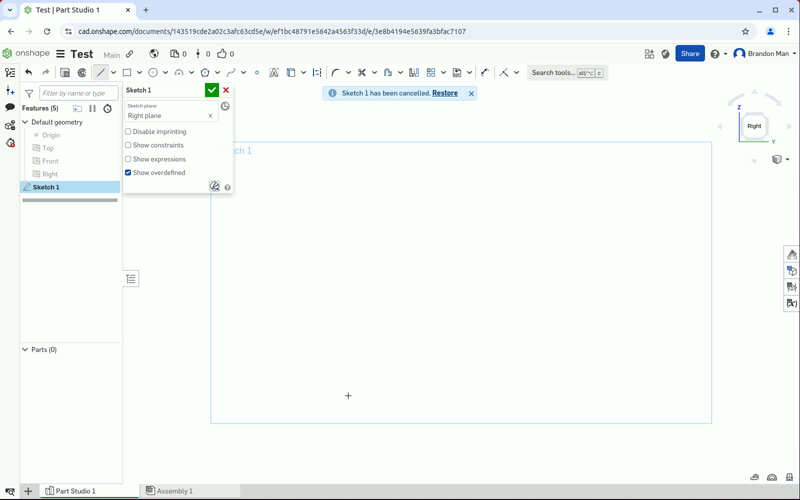
click(348, 395)
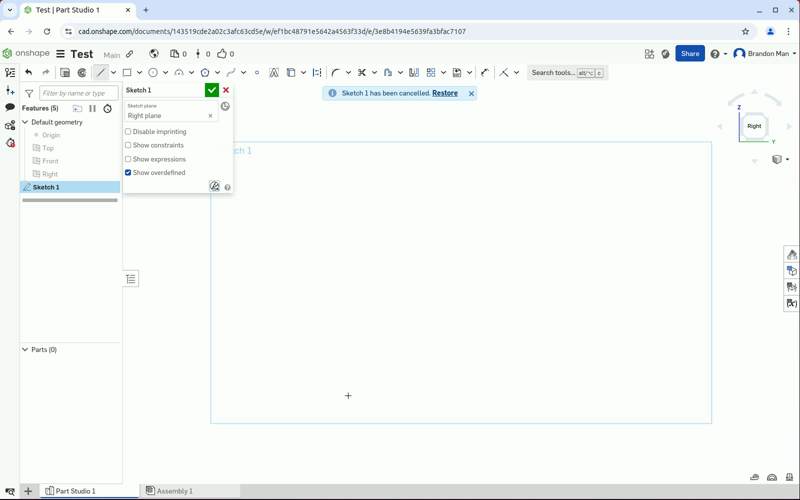
key_up(shift)
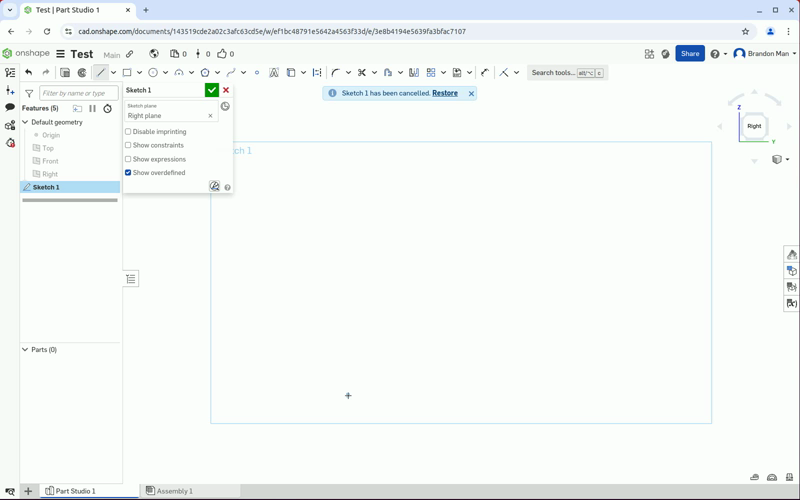
key_down(shift)
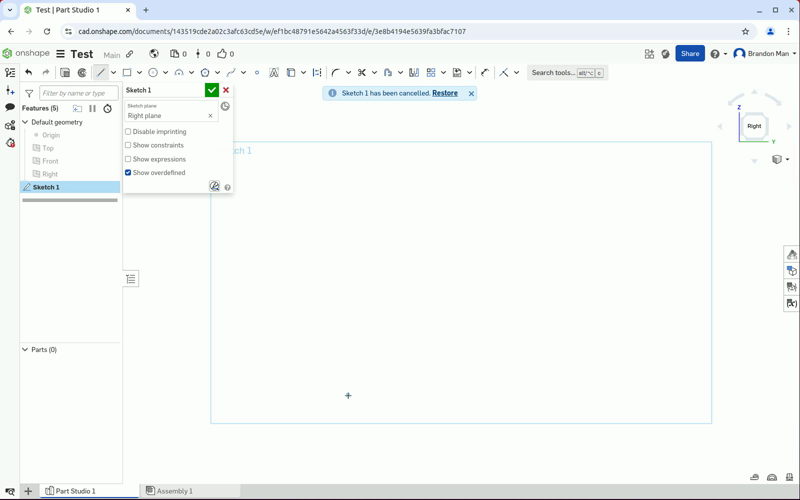
mouse_move(572, 395)
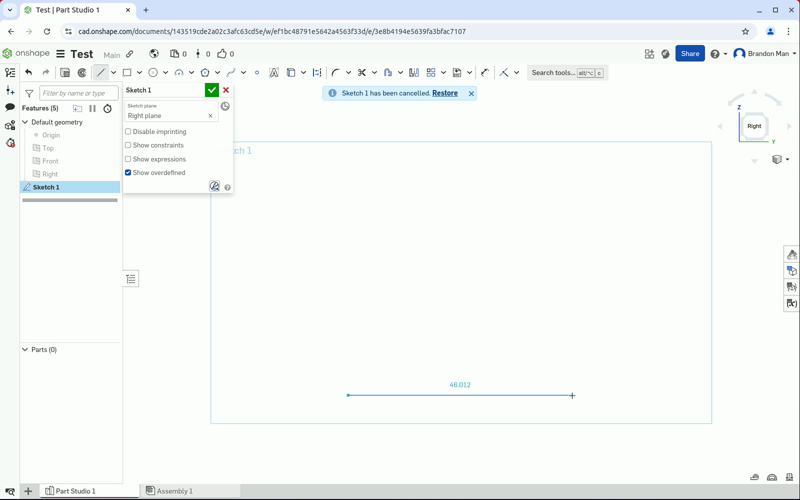
click(572, 395)
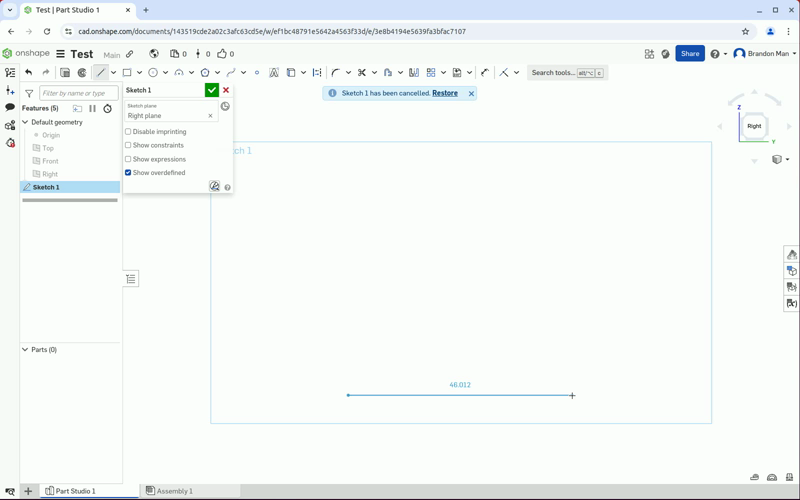
key_up(shift)
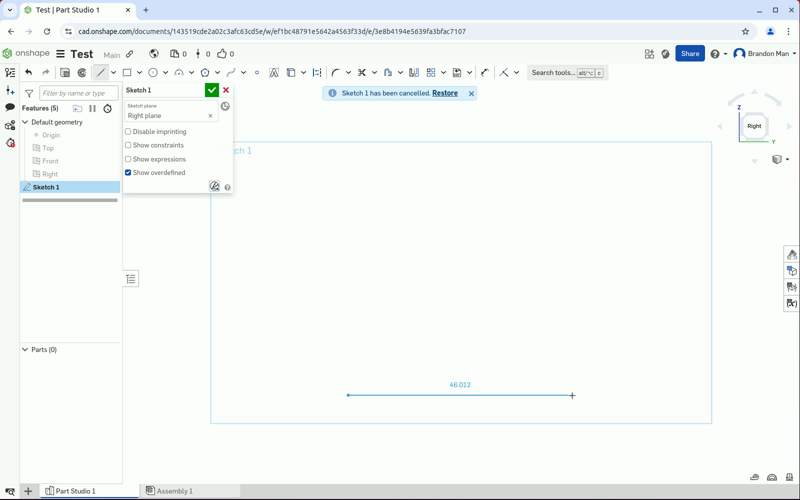
key_down(shift)
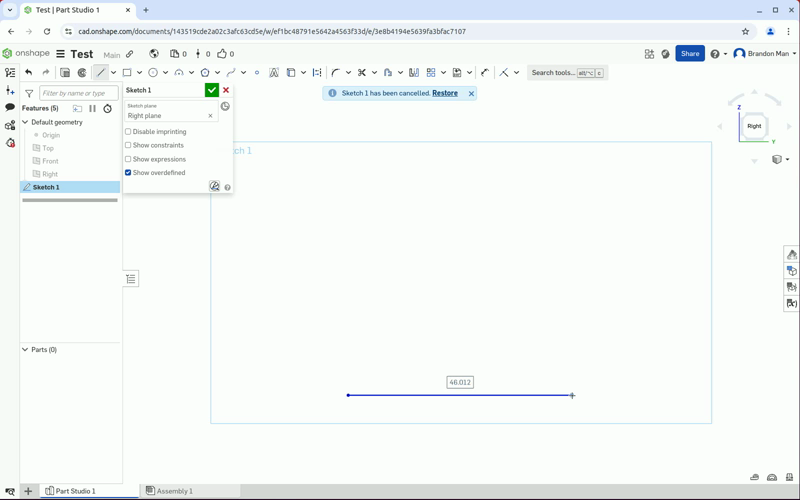
mouse_move(572, 171)
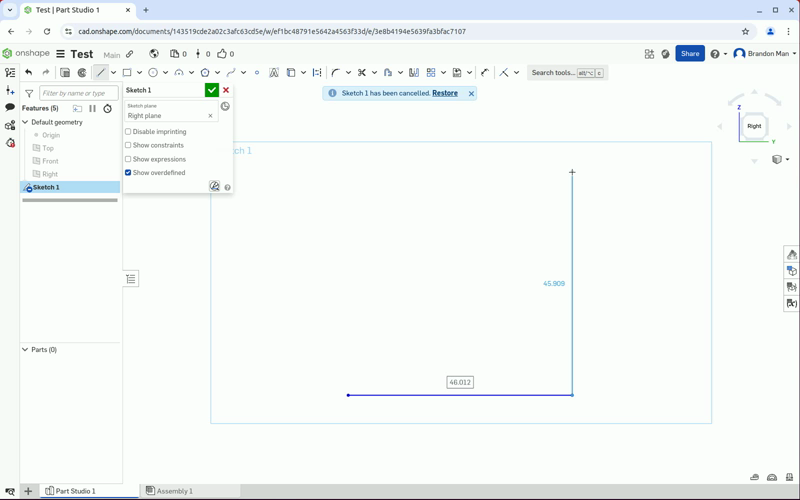
click(572, 171)
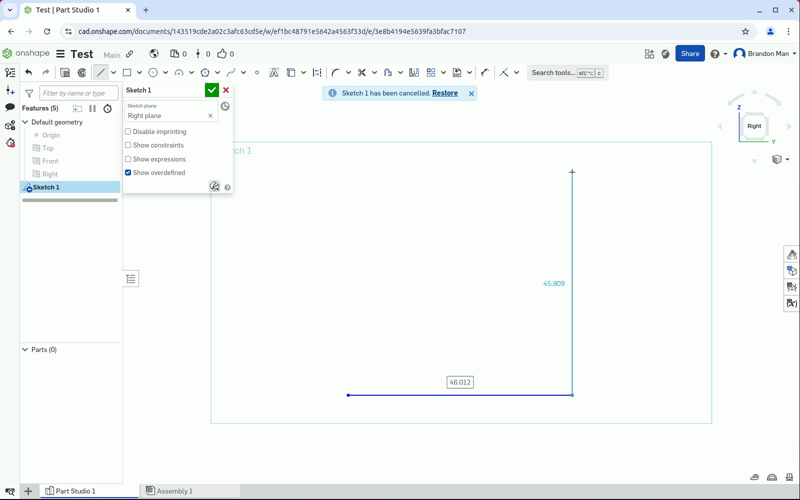
key_up(shift)
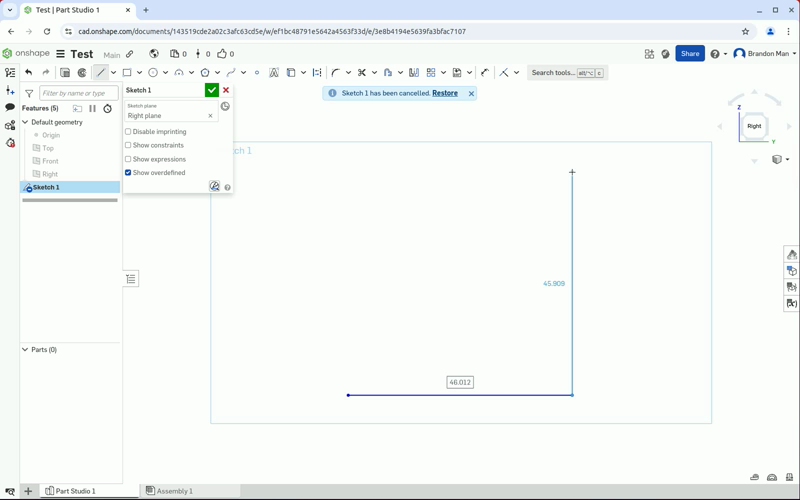
key_down(shift)
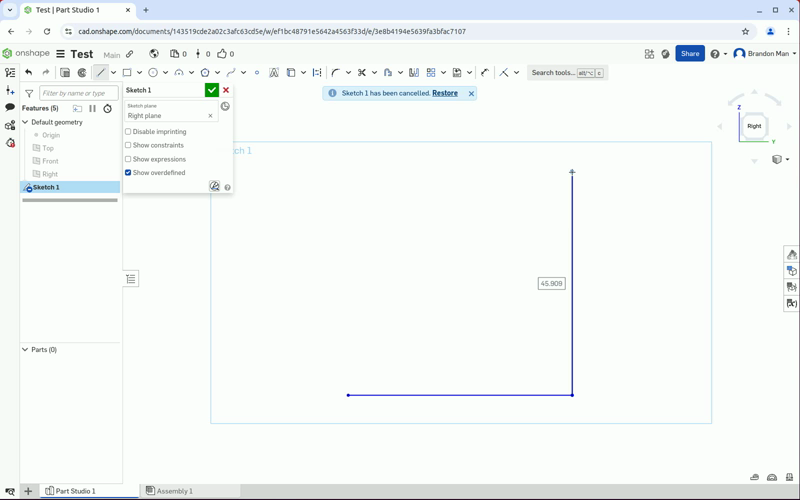
mouse_move(348, 171)
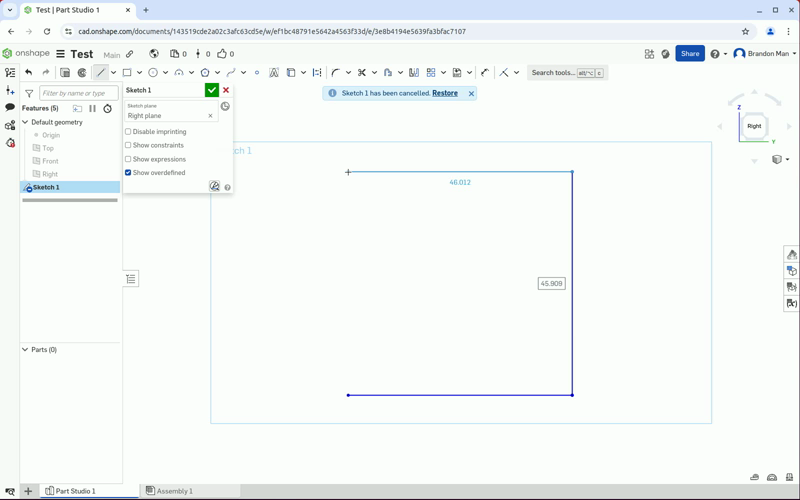
click(348, 171)
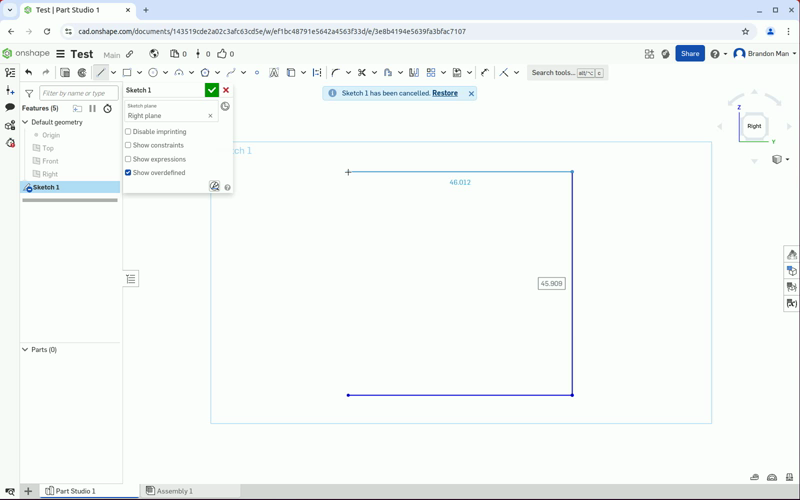
key_up(shift)
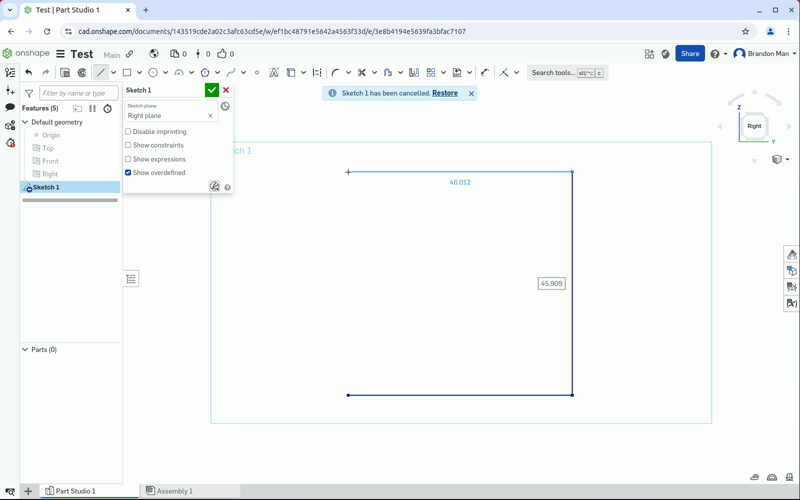
key_down(shift)
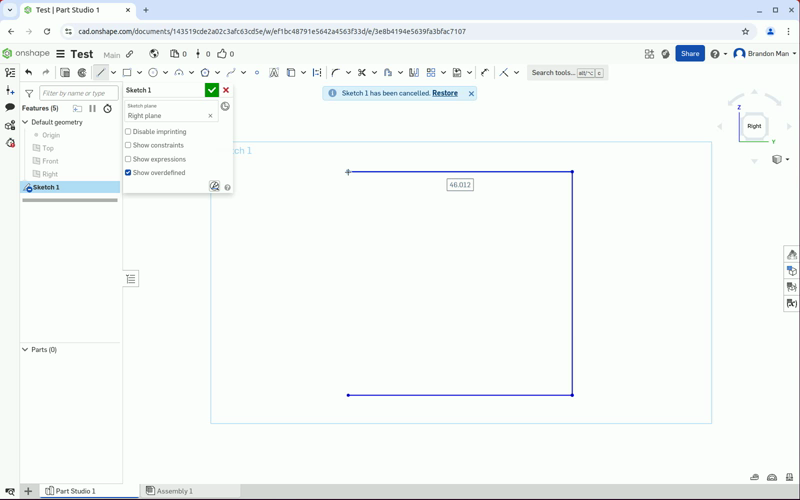
mouse_move(348, 395)
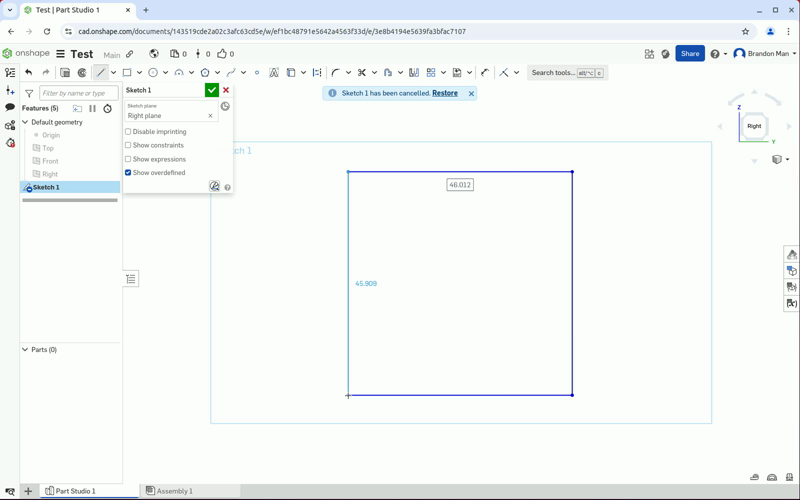
key_up(shift)
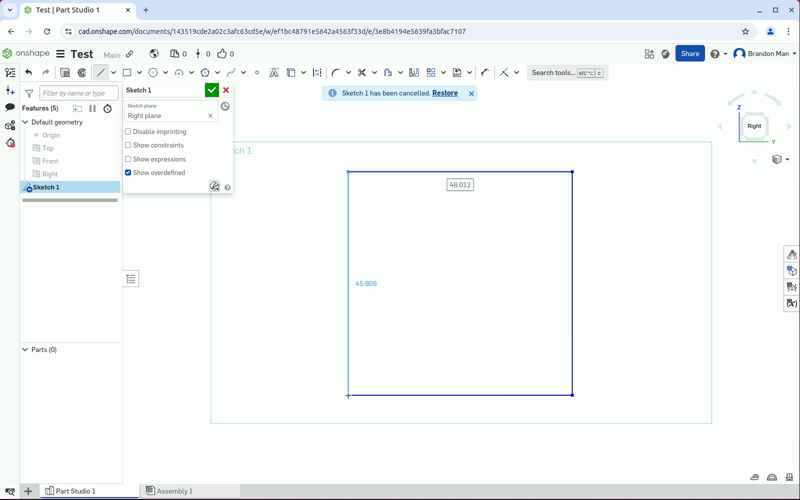
click(348, 395)
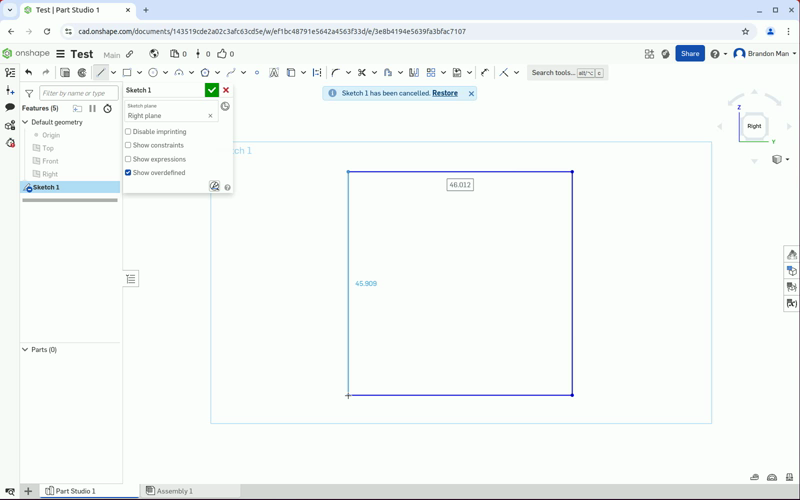
key(esc)
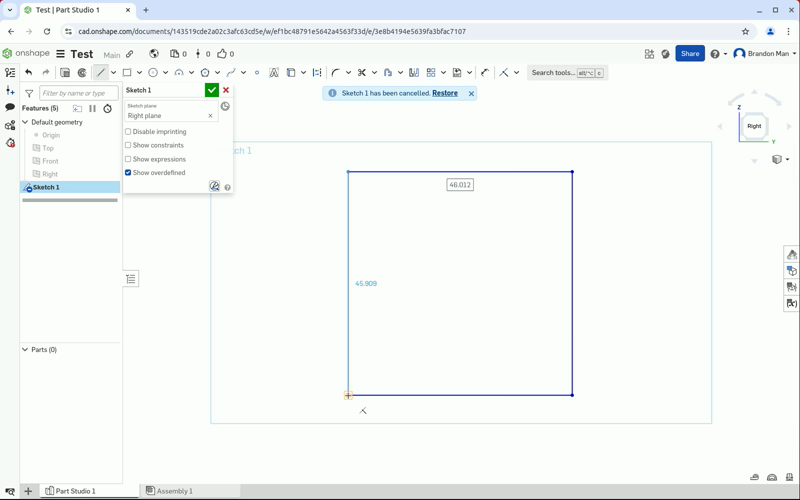
key(c)
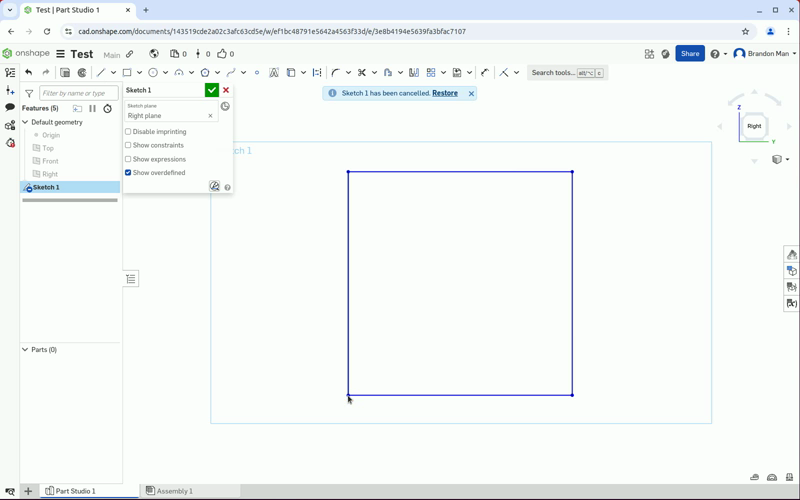
key_down(shift)
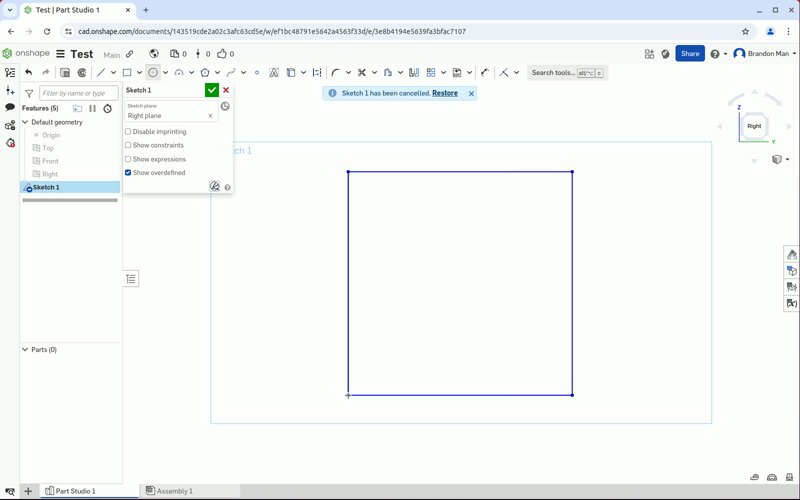
mouse_move(378, 357)
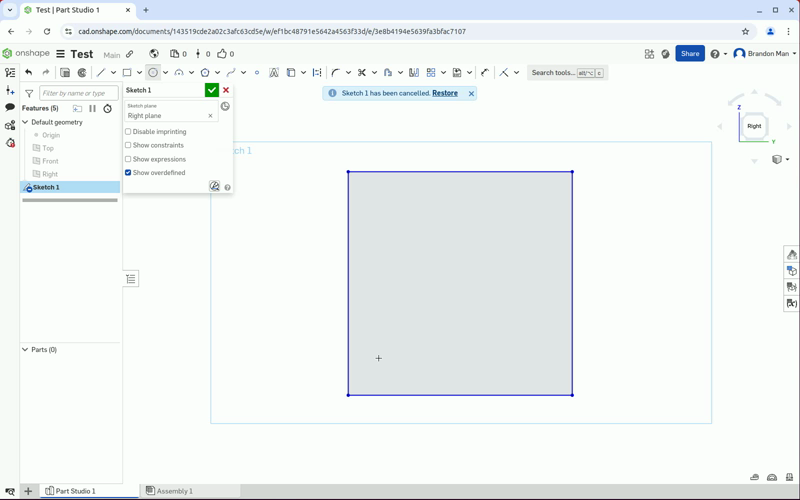
click(378, 357)
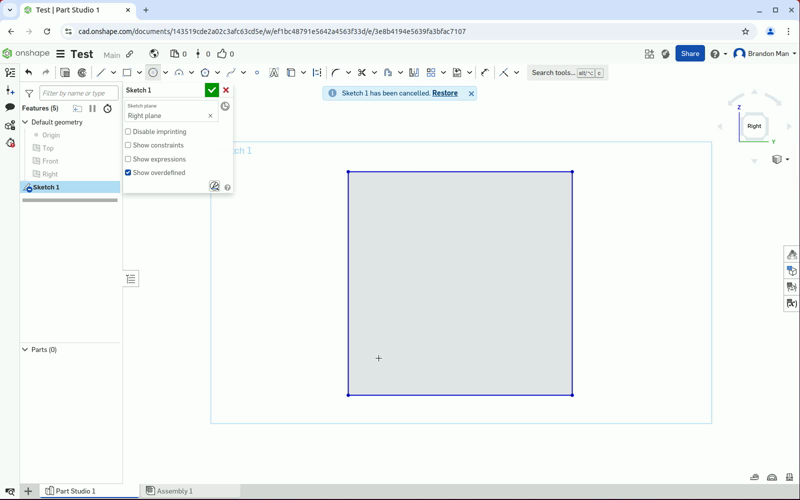
key_up(shift)
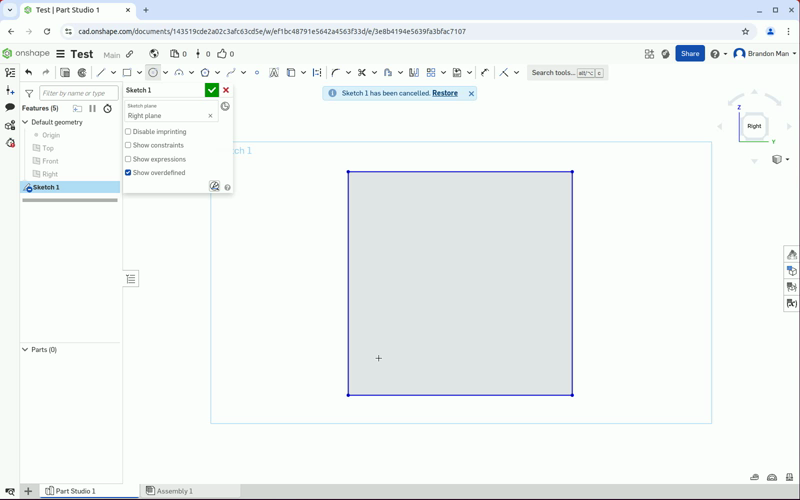
mouse_move(390, 357)
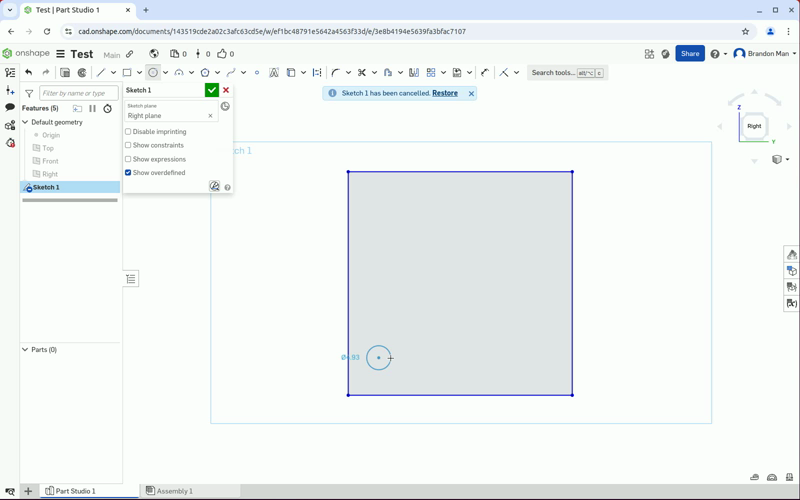
click(390, 357)
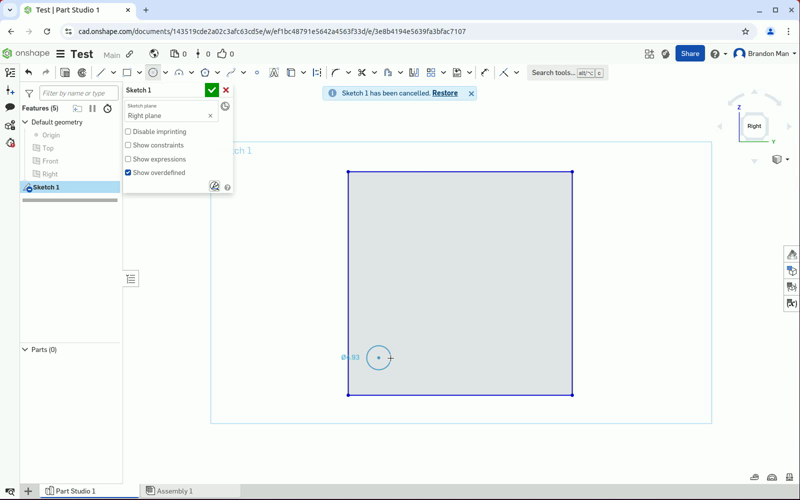
key(esc)
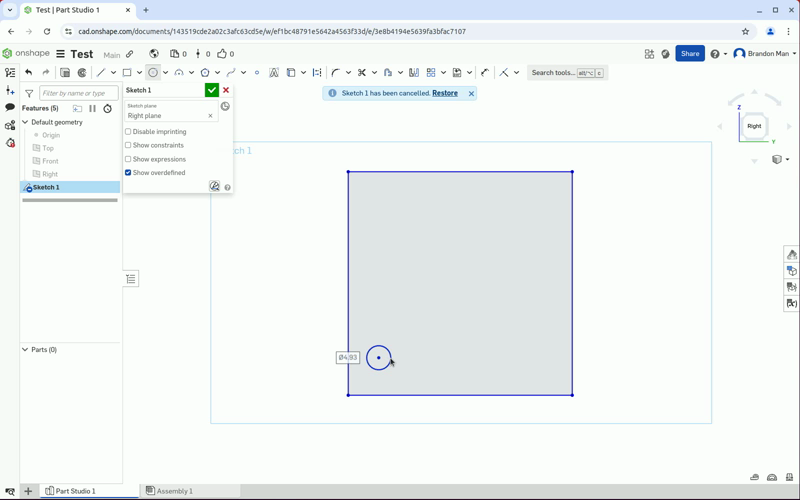
key(c)
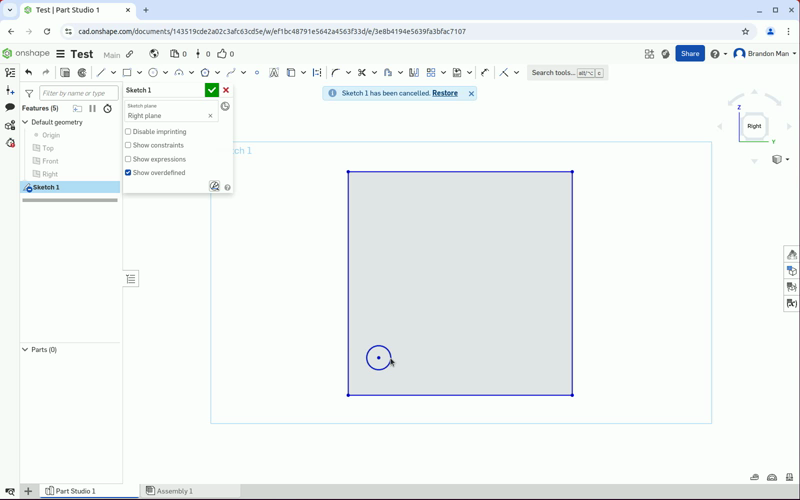
key_down(shift)
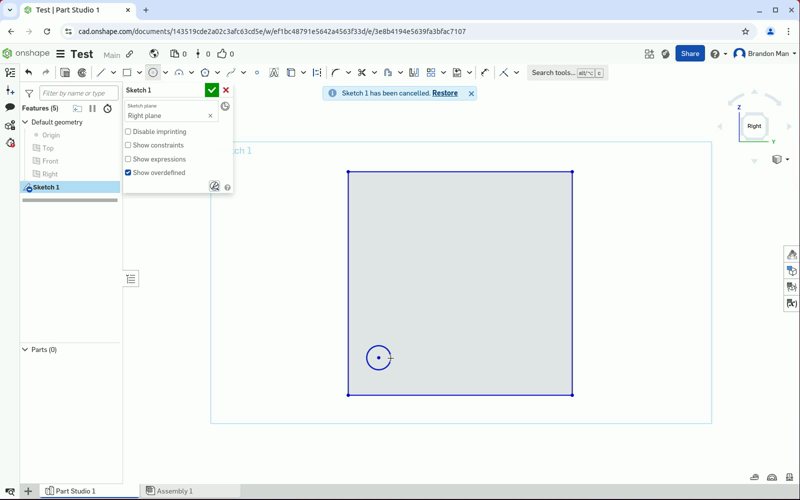
mouse_move(378, 209)
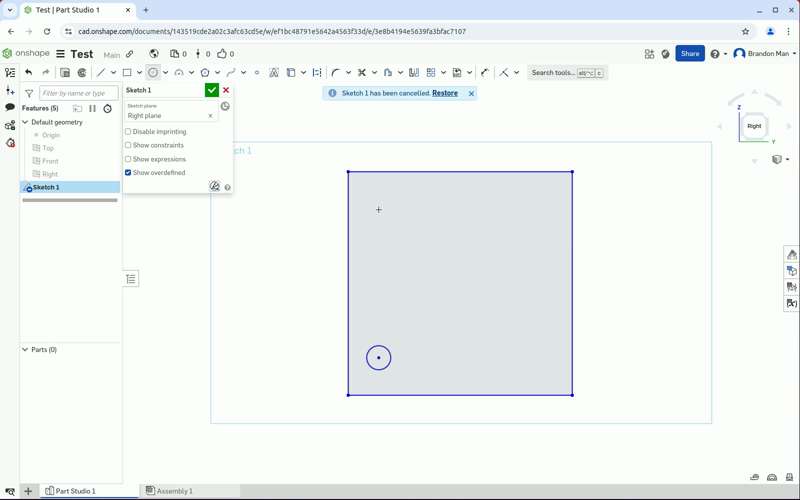
click(378, 209)
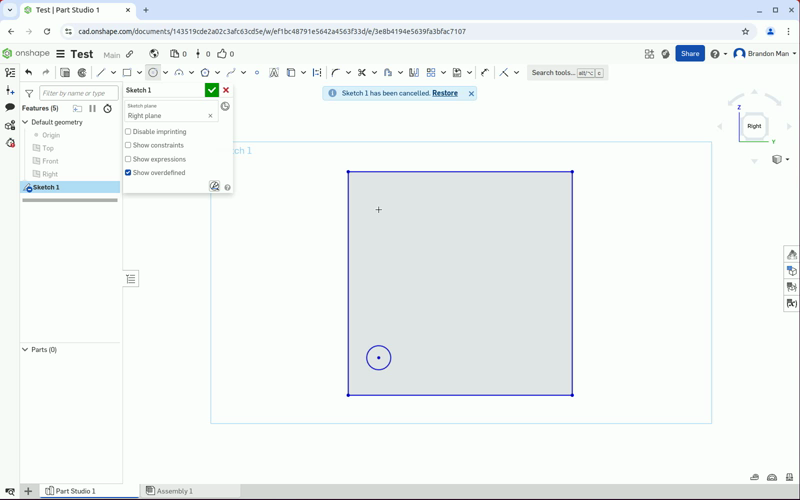
key_up(shift)
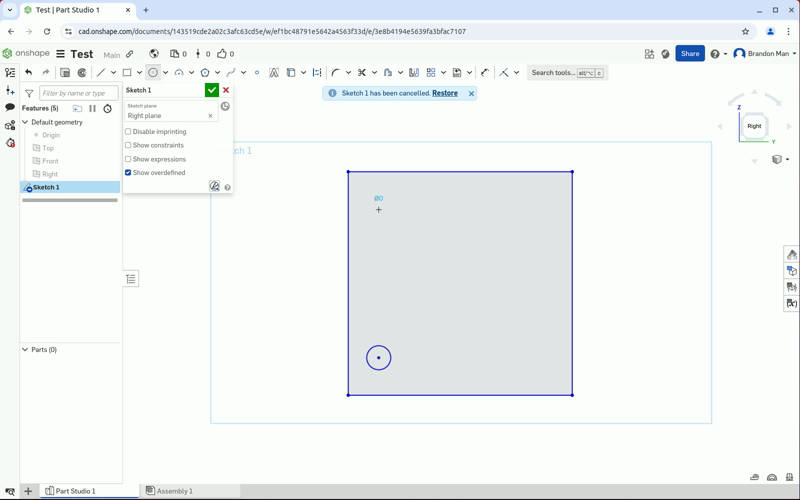
mouse_move(390, 209)
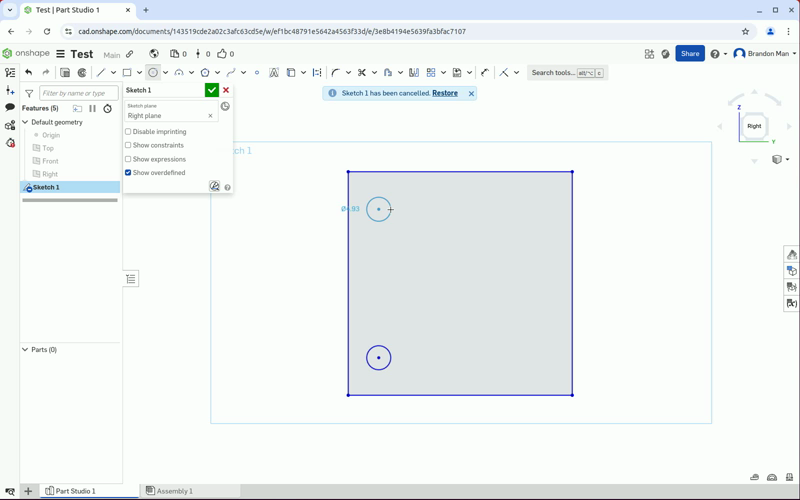
click(390, 209)
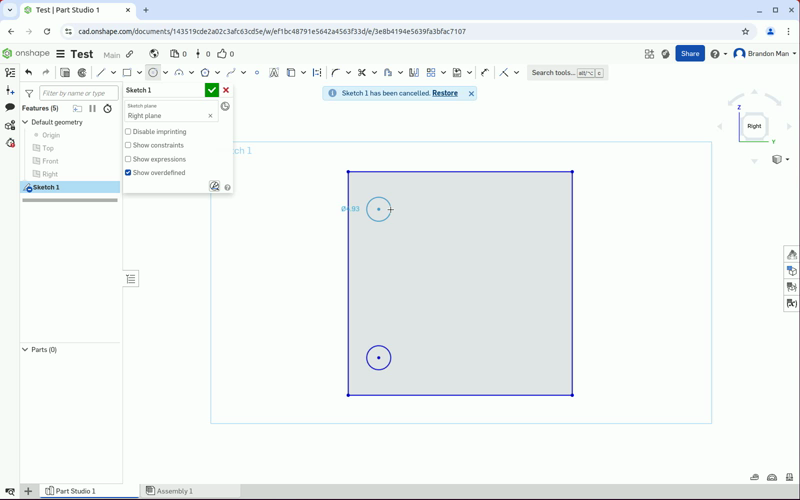
key(esc)
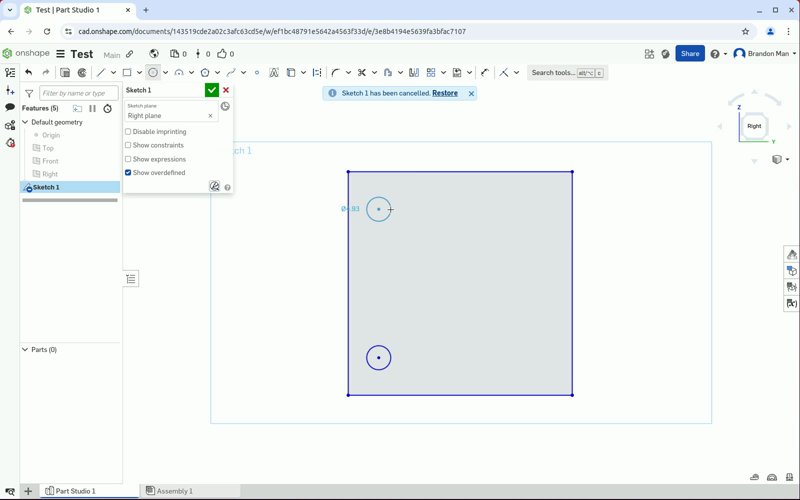
key(l)
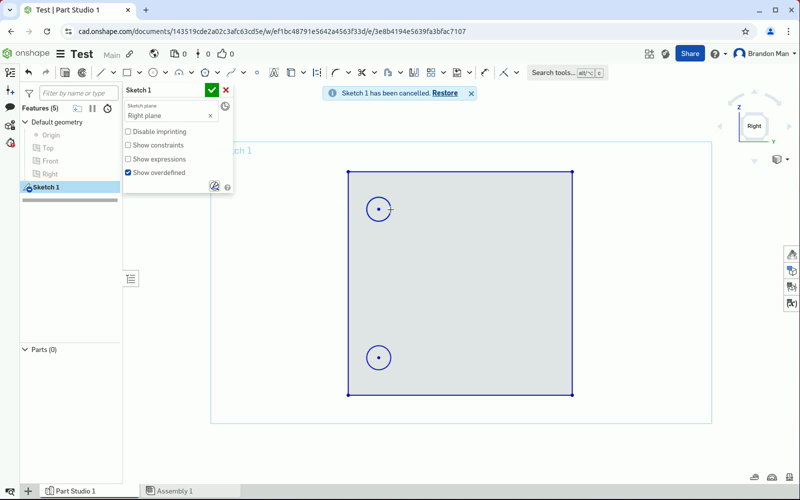
key_down(shift)
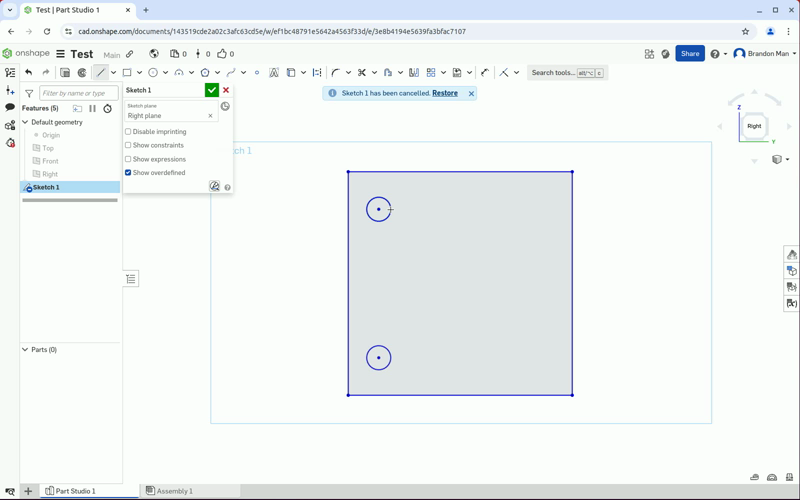
mouse_move(404, 357)
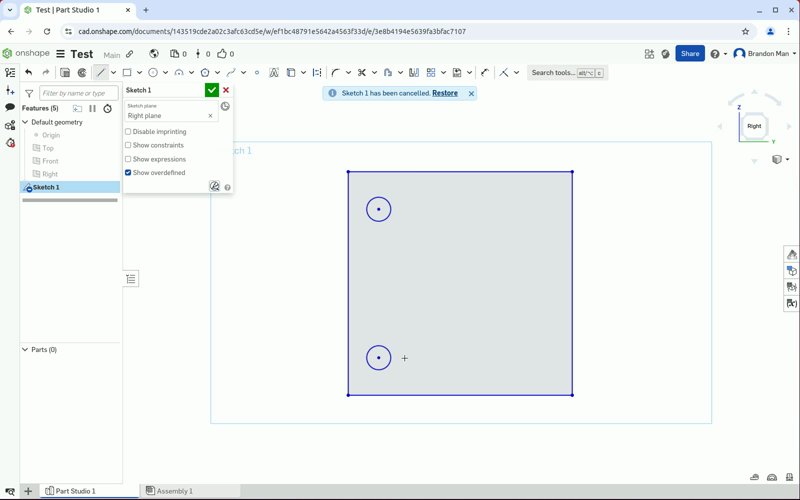
click(404, 357)
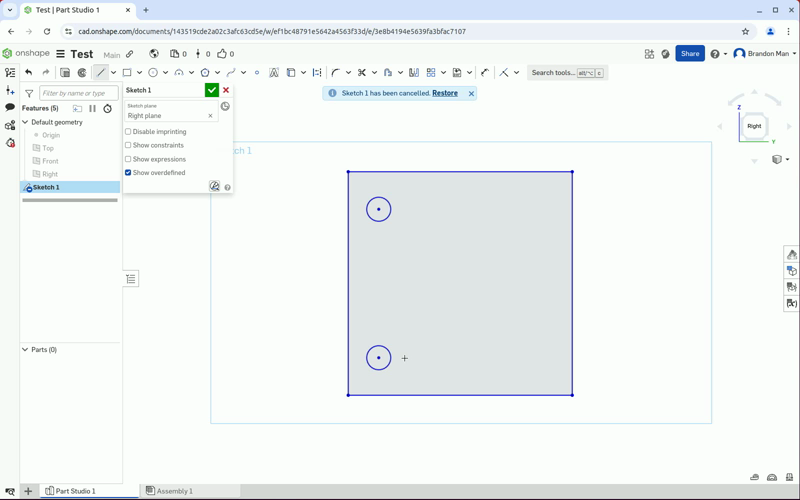
key_up(shift)
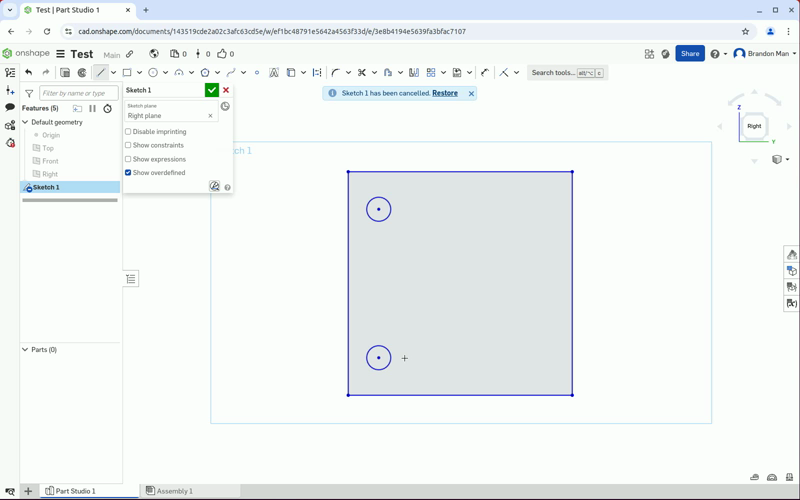
key_down(shift)
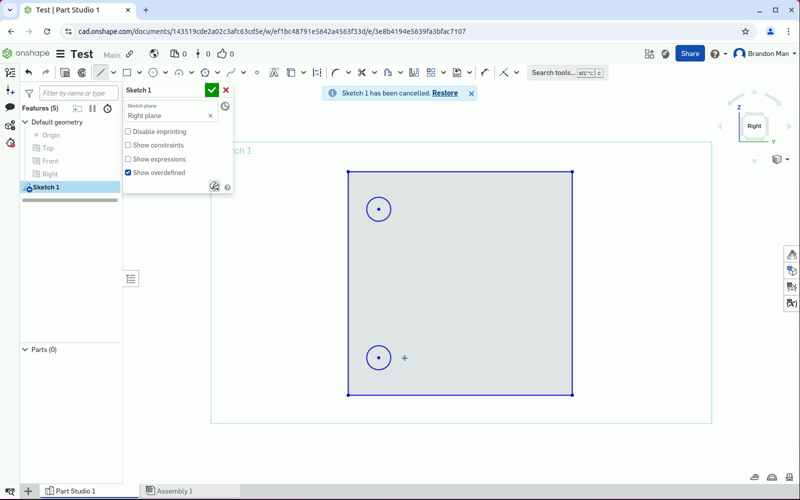
mouse_move(515, 357)
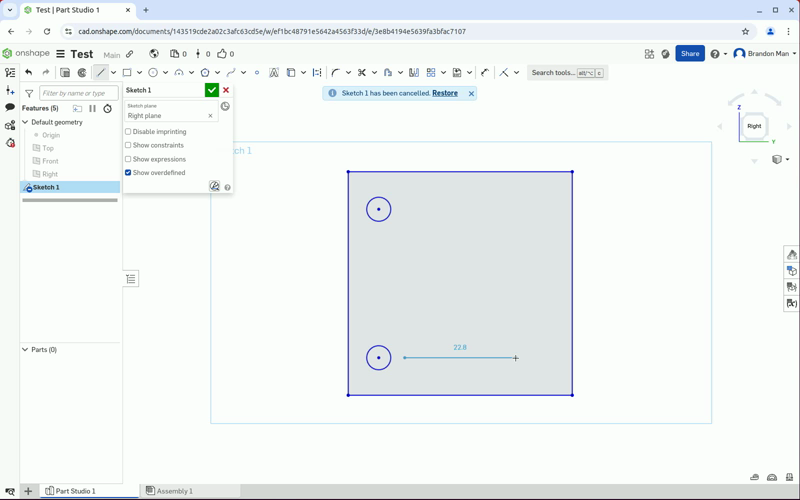
click(515, 357)
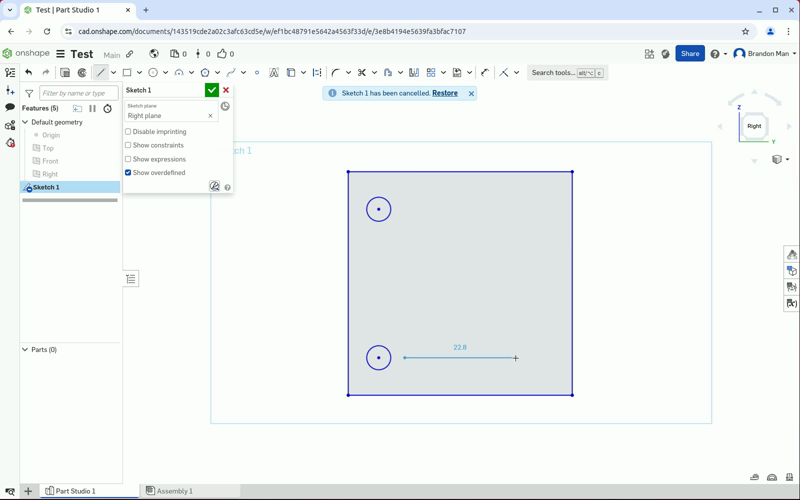
key_up(shift)
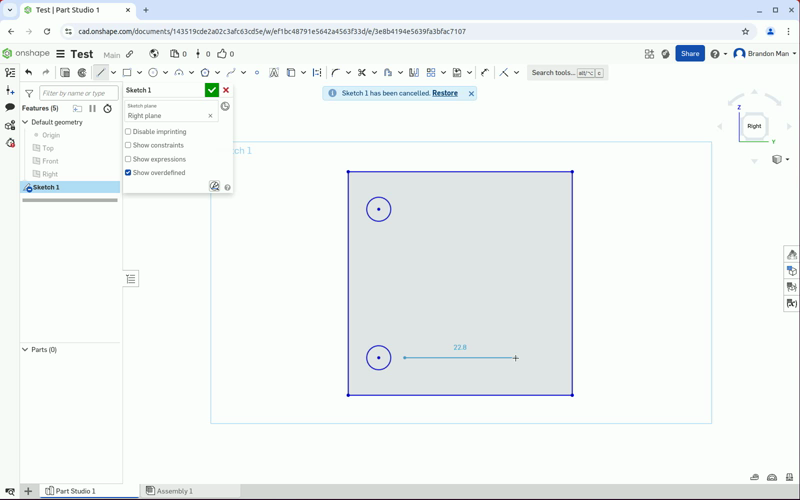
key_down(shift)
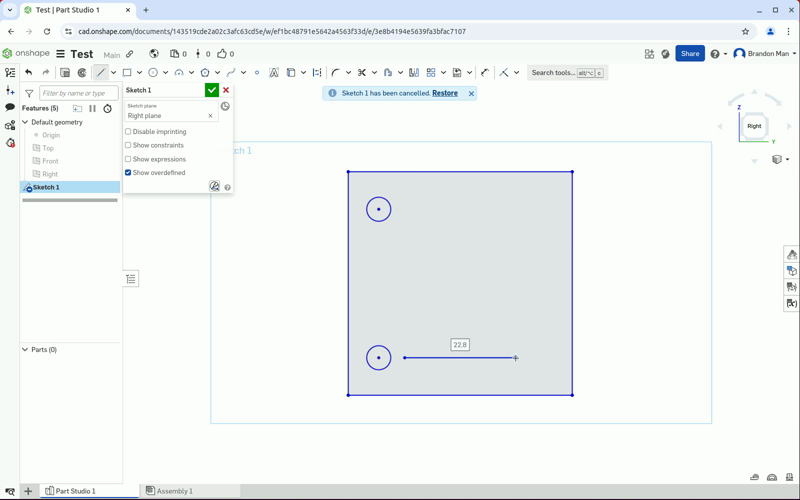
mouse_move(515, 209)
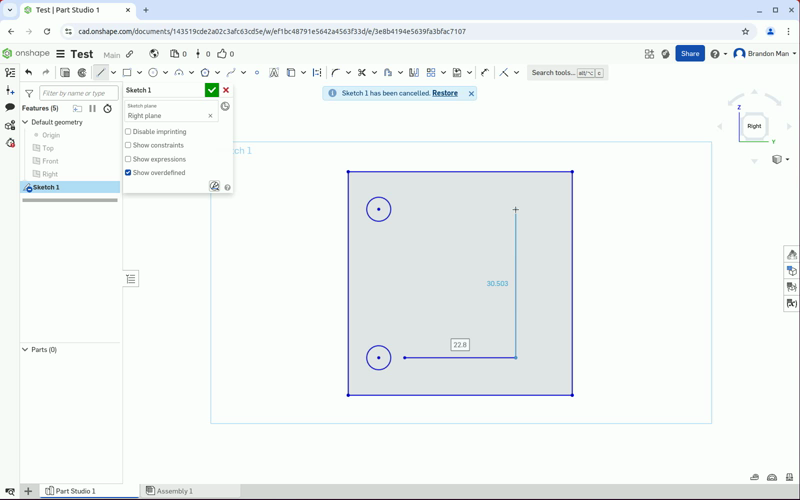
click(515, 209)
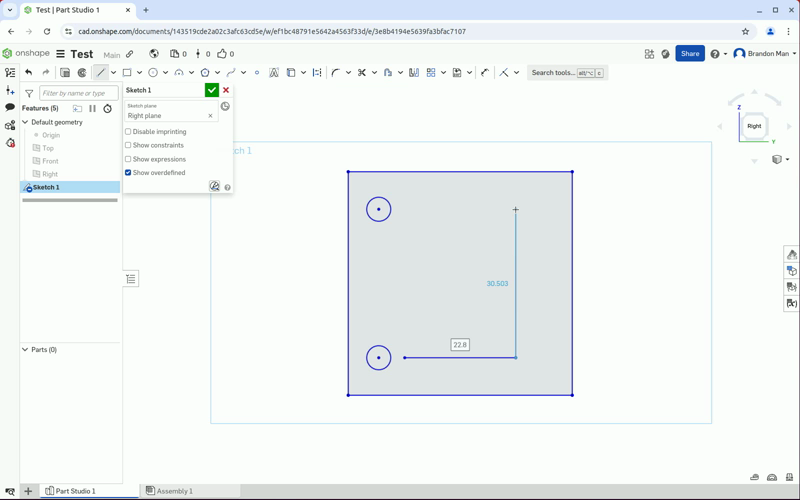
key_up(shift)
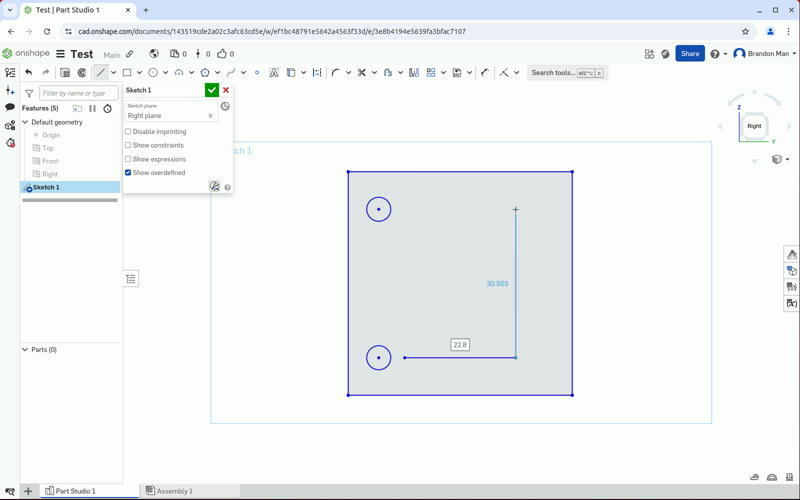
key_down(shift)
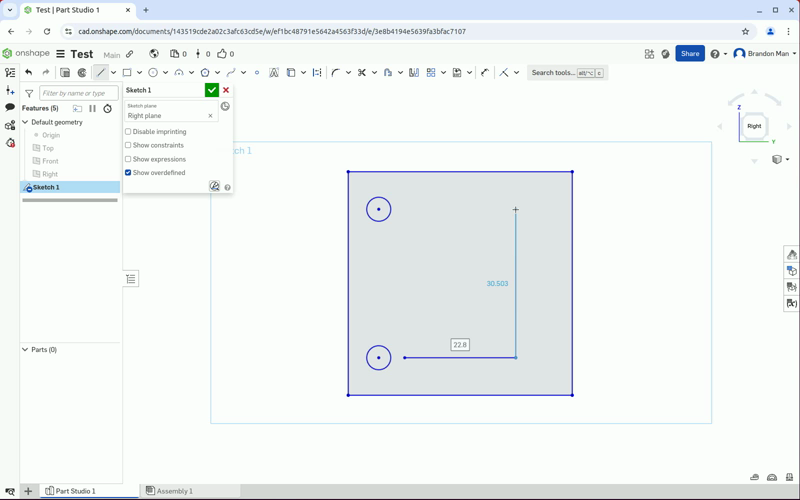
mouse_move(404, 209)
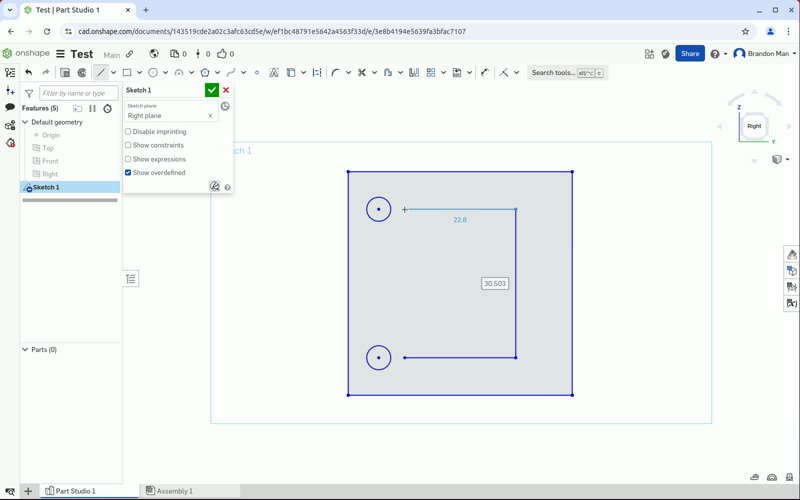
click(404, 209)
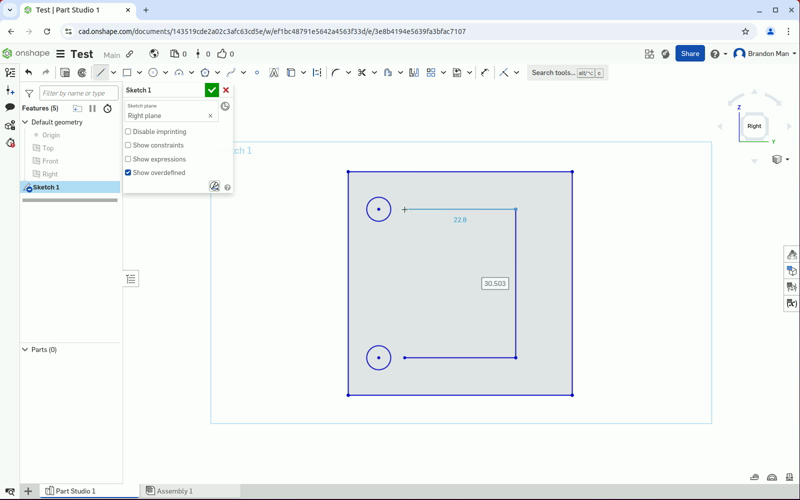
key_up(shift)
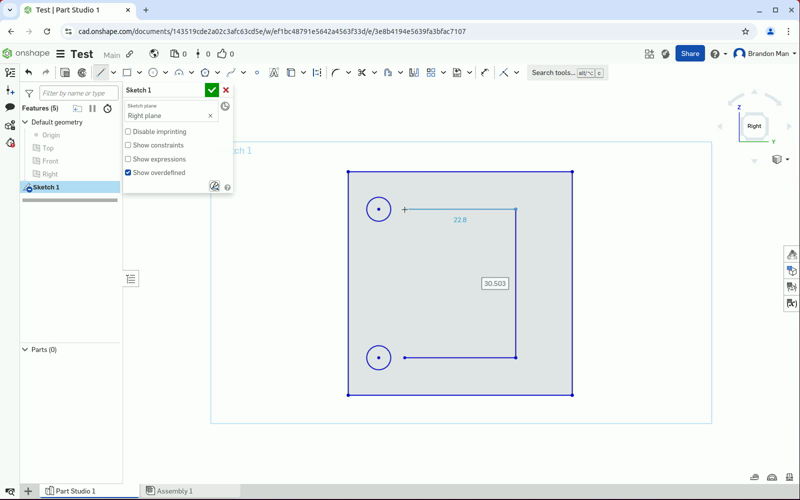
key_down(shift)
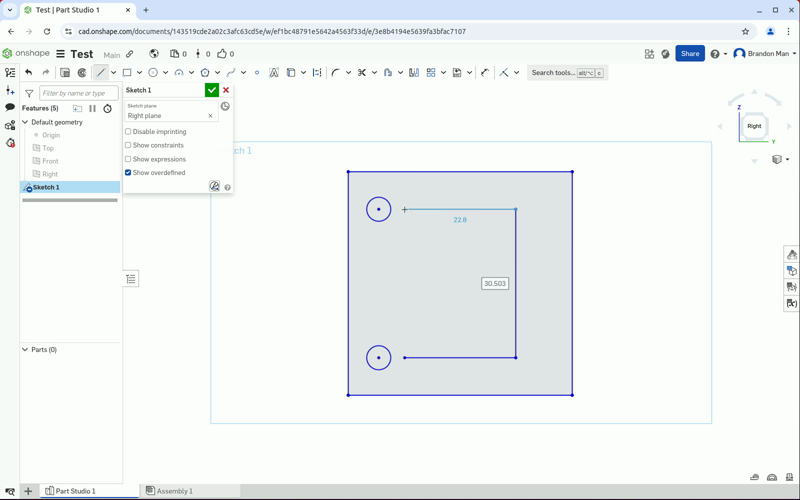
mouse_move(404, 357)
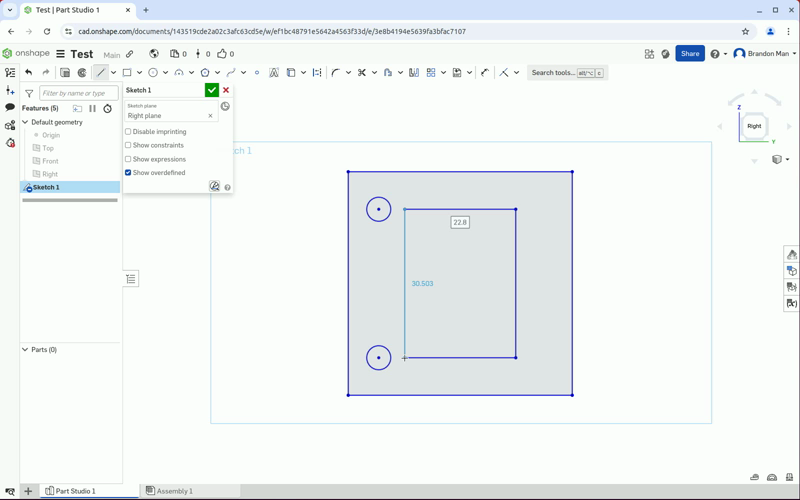
key_up(shift)
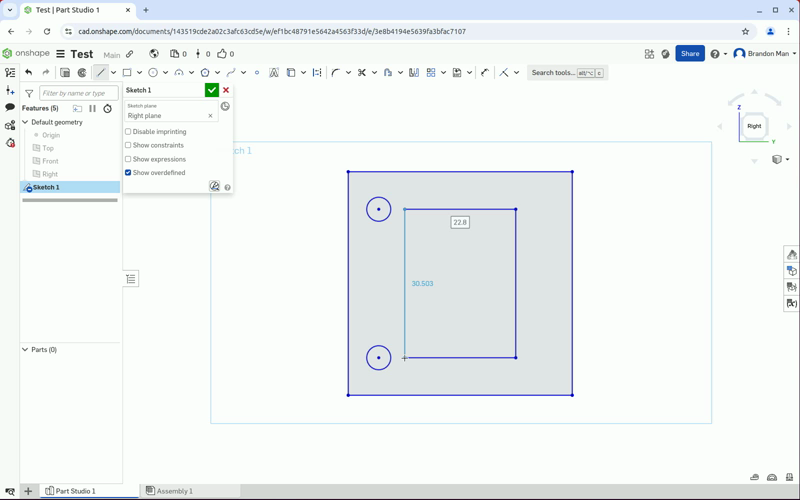
click(404, 357)
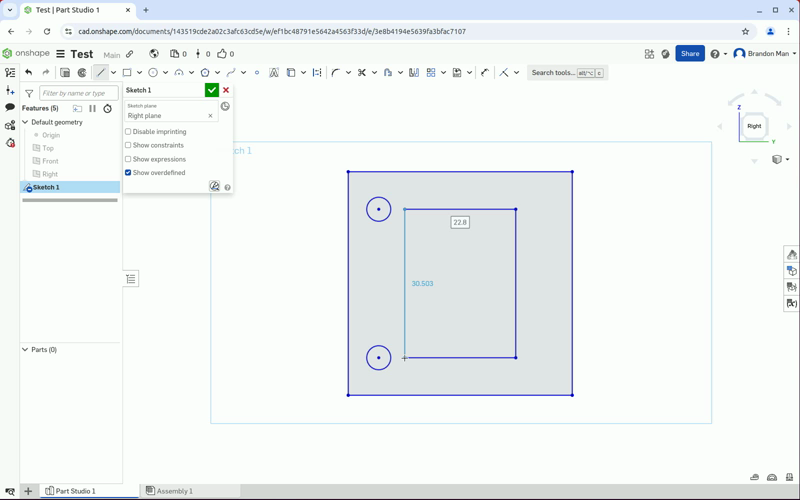
key(esc)
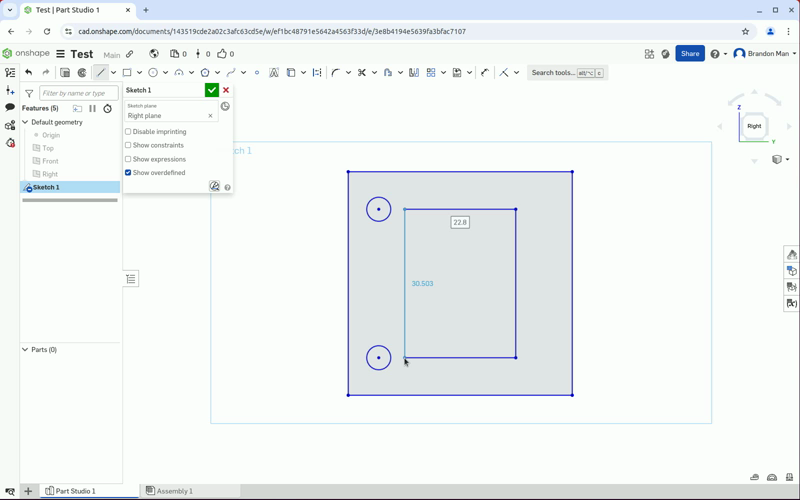
key(c)
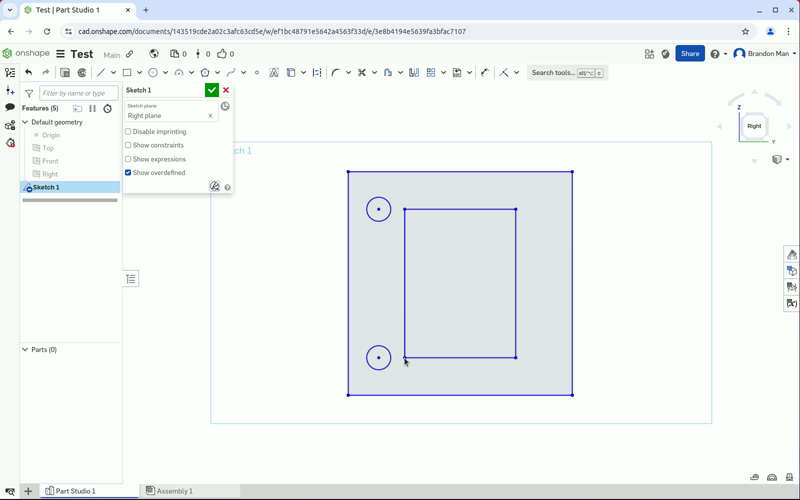
key_down(shift)
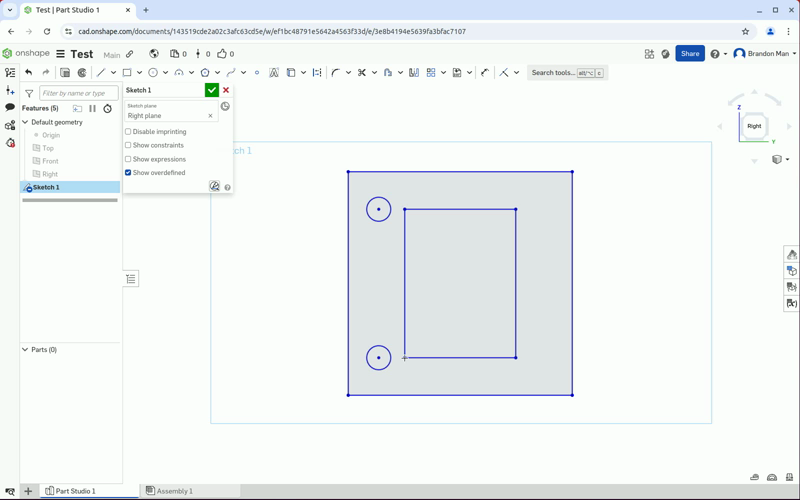
mouse_move(541, 357)
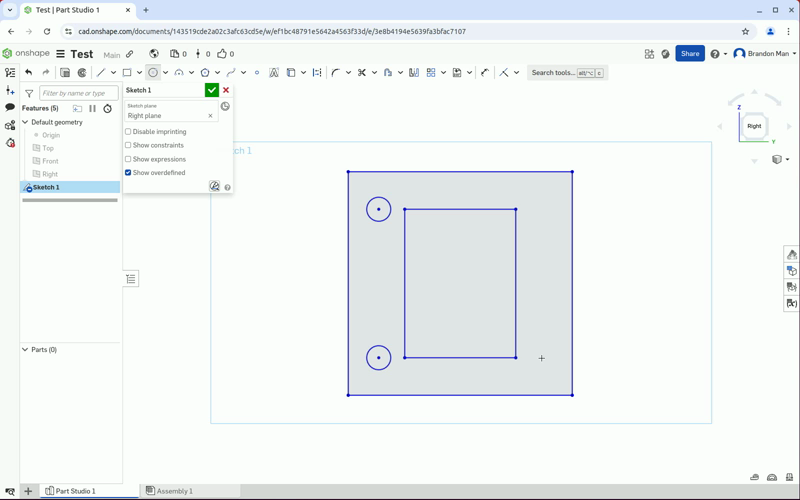
click(541, 357)
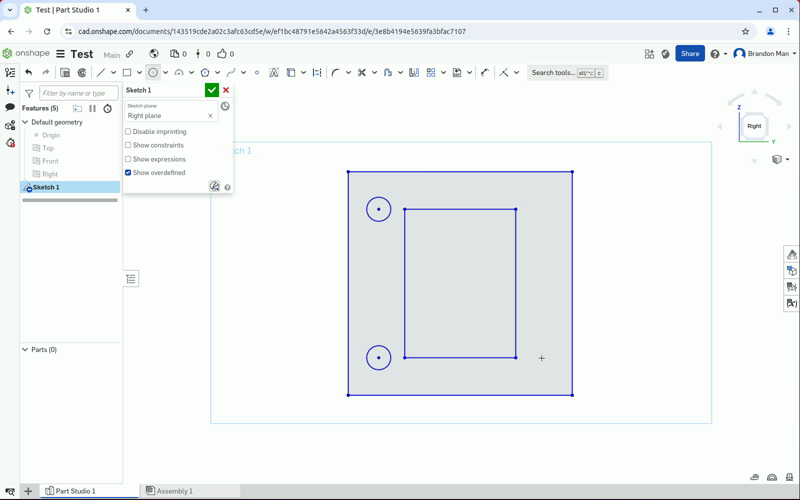
key_up(shift)
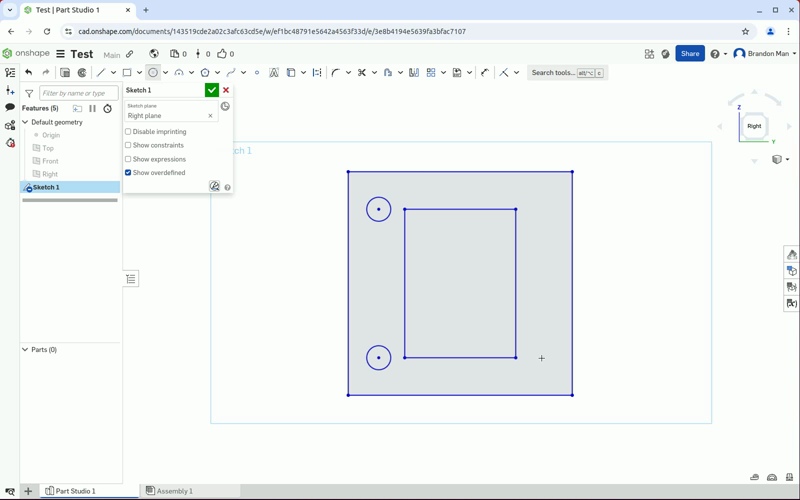
mouse_move(553, 357)
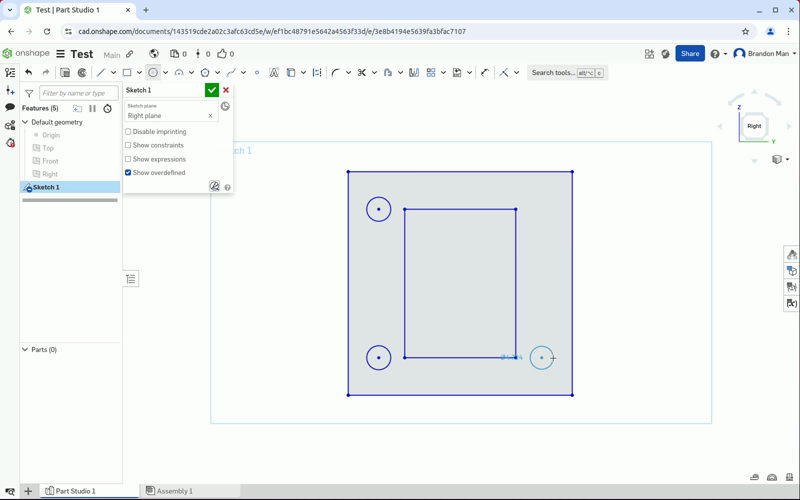
click(553, 357)
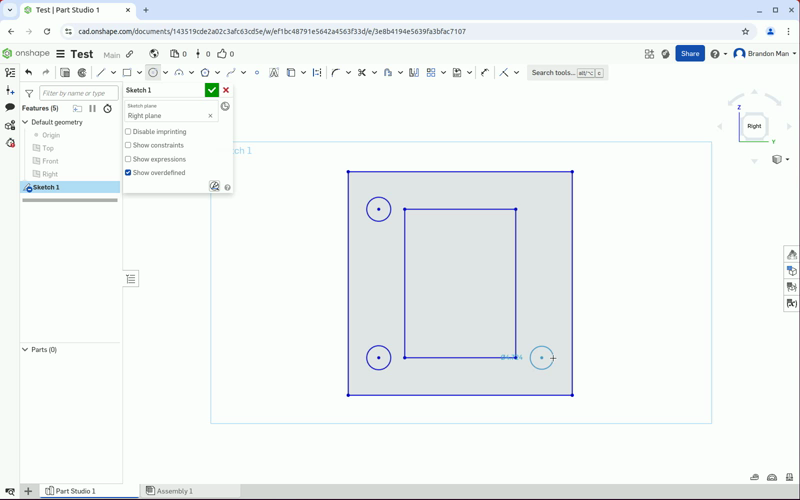
key(esc)
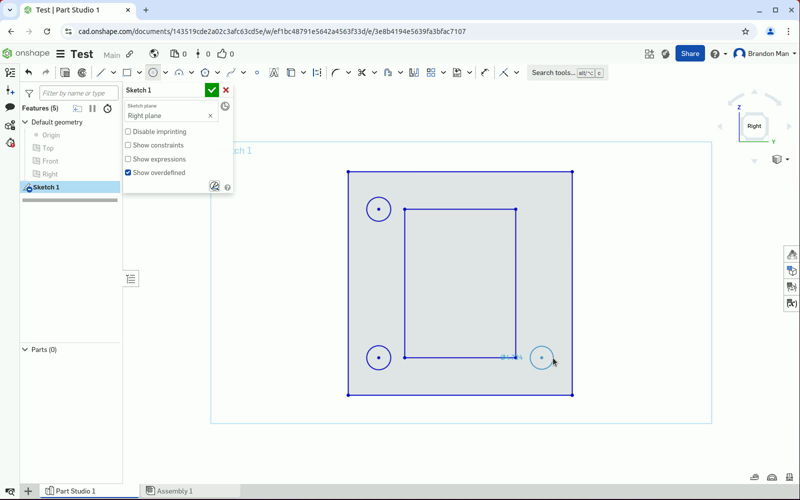
key(c)
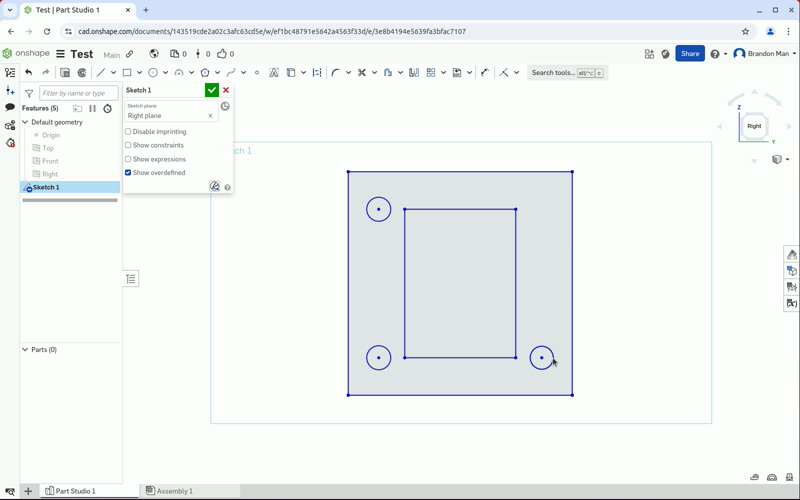
key_down(shift)
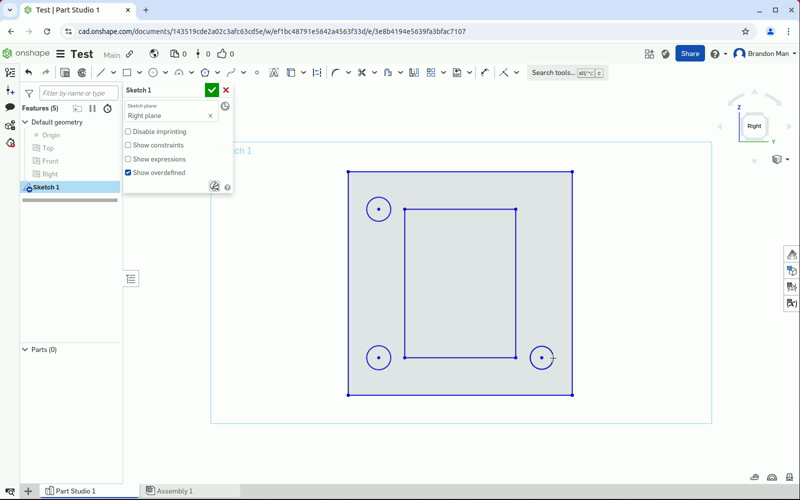
mouse_move(541, 209)
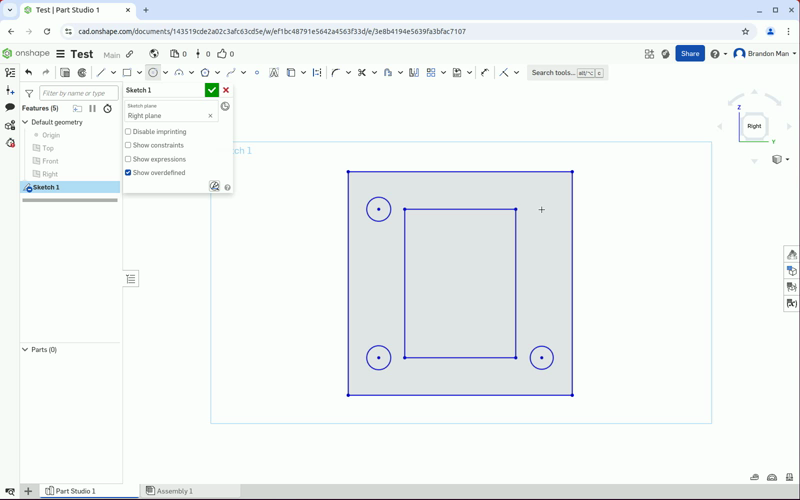
click(541, 209)
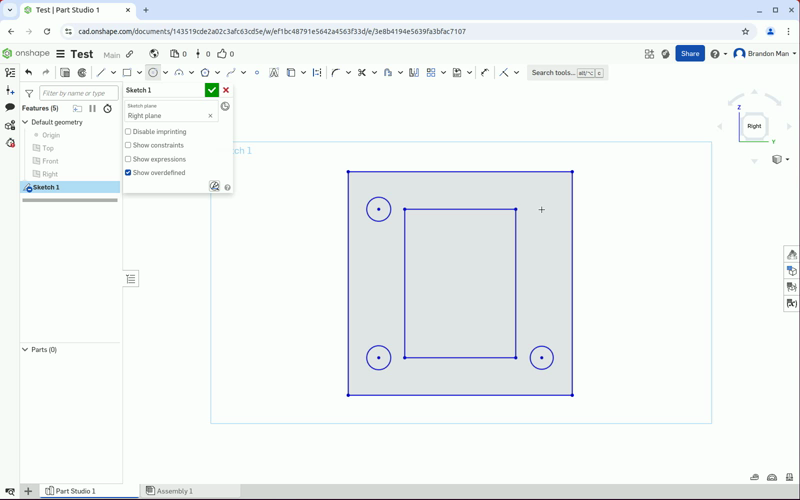
key_up(shift)
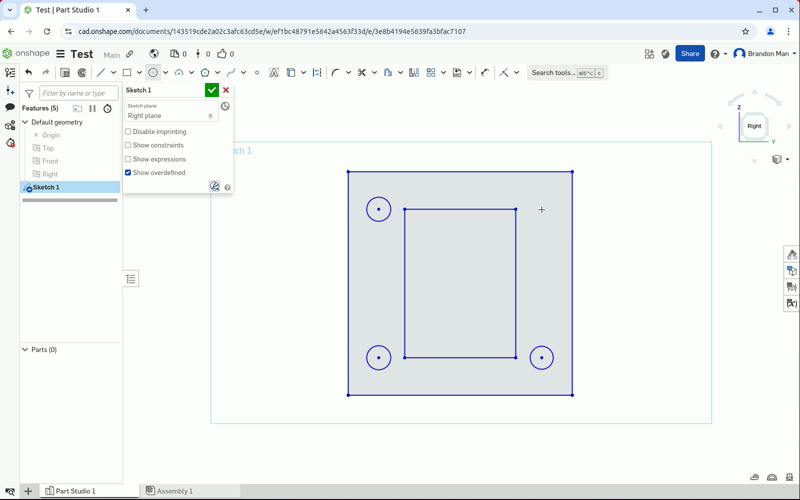
mouse_move(553, 209)
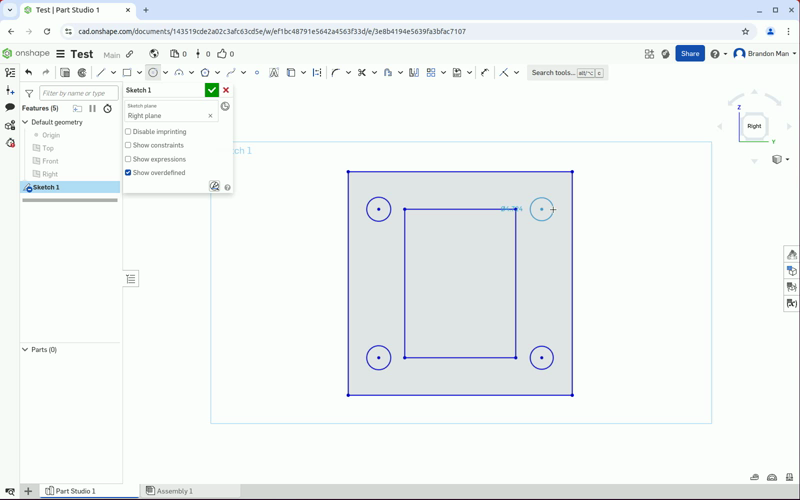
click(553, 209)
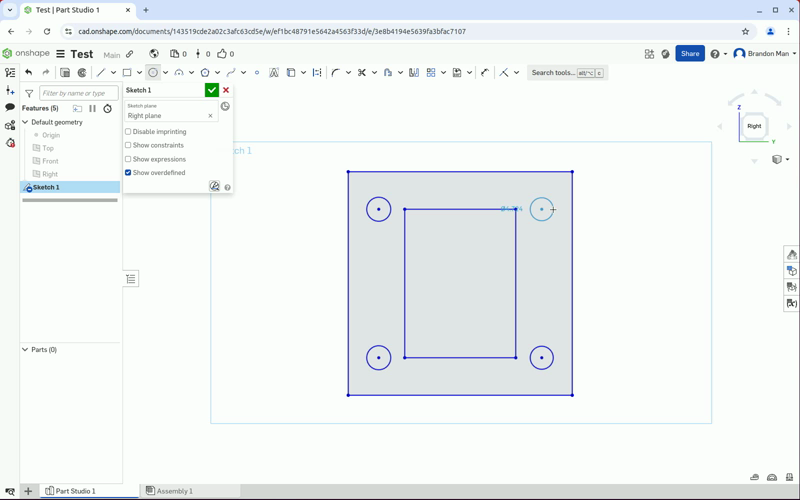
key(esc)
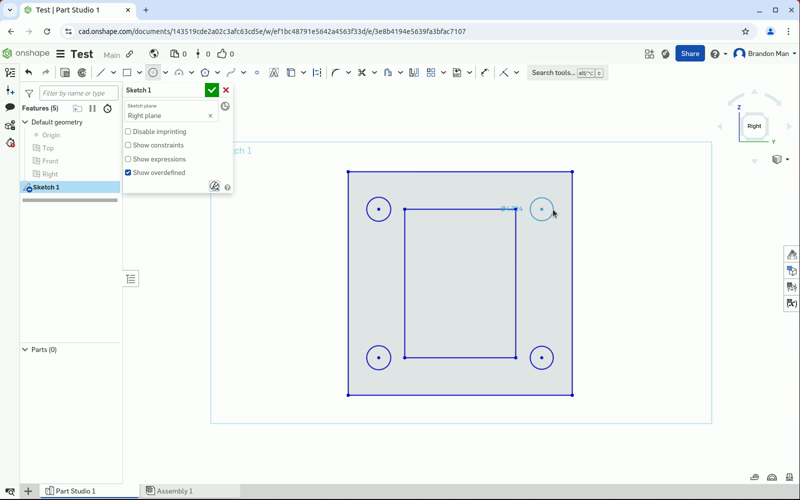
mouse_move(383, 254)
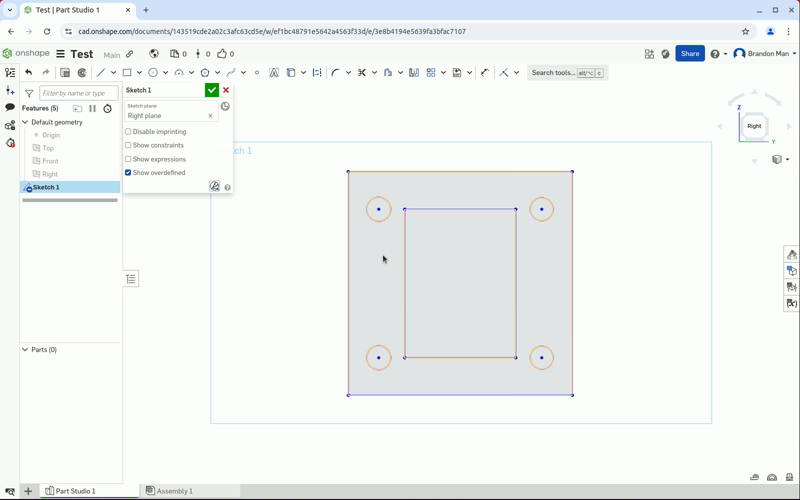
click(383, 254)
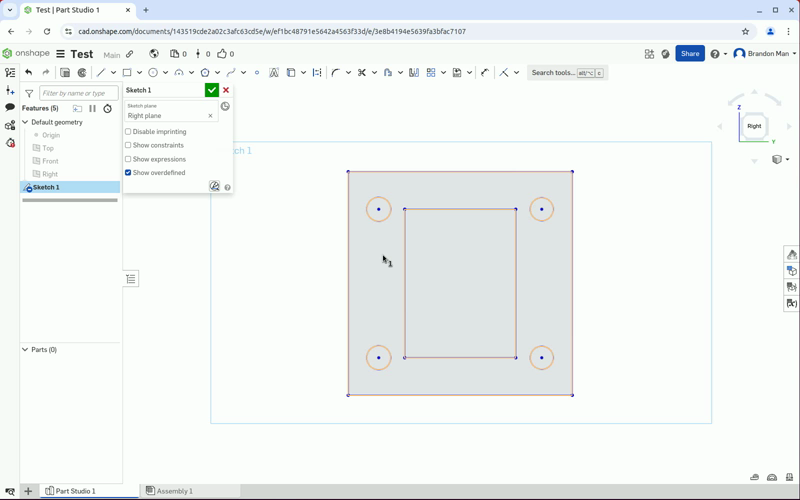
mouse_move(73, 352)
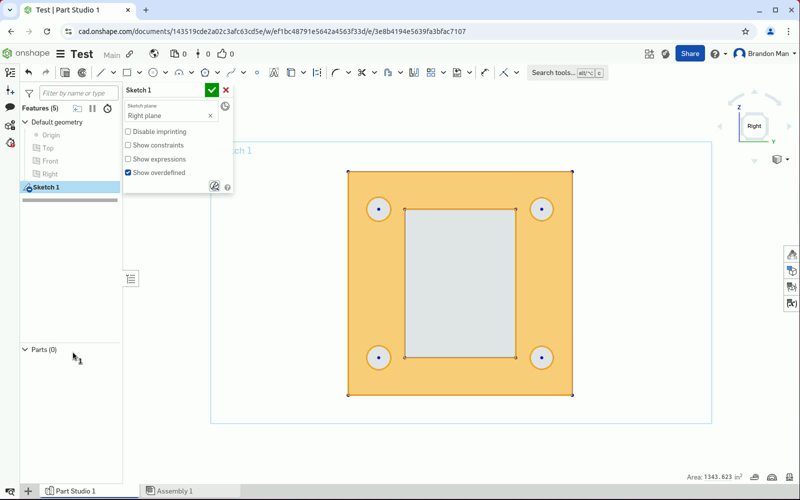
key(shift+y)
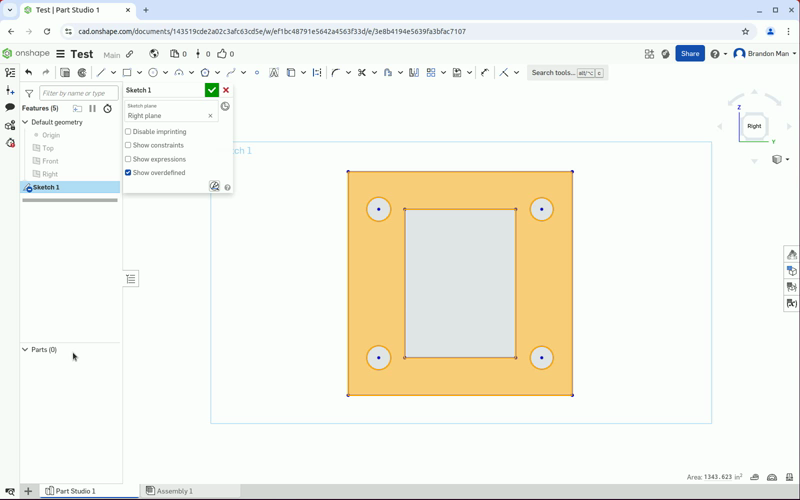
key(shift+e)
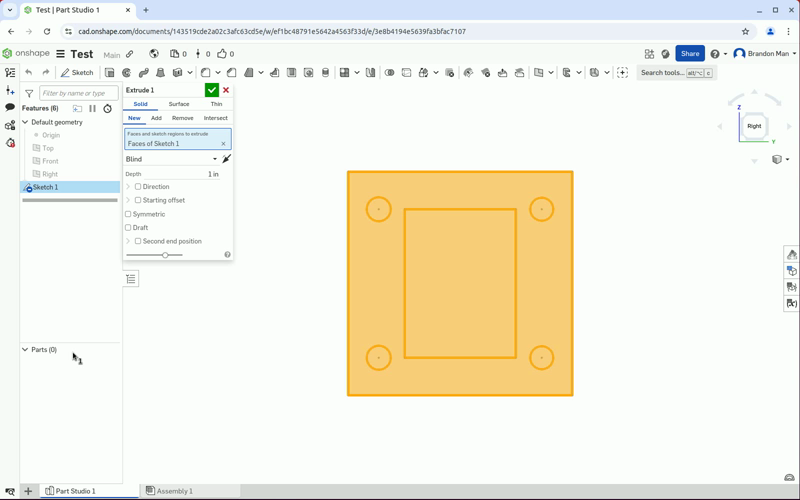
mouse_move(143, 106)
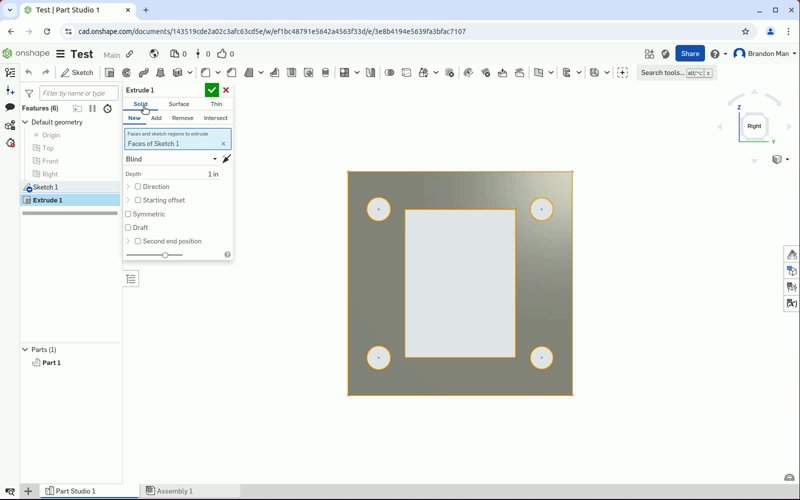
click(143, 106)
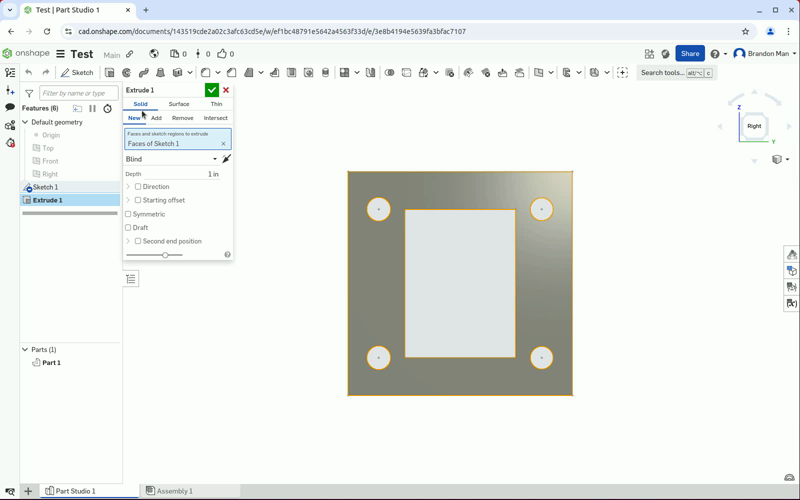
mouse_move(137, 120)
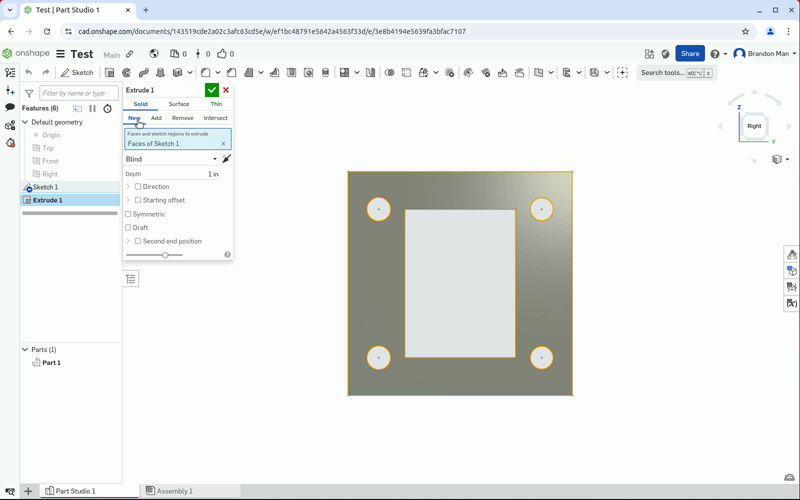
click(137, 120)
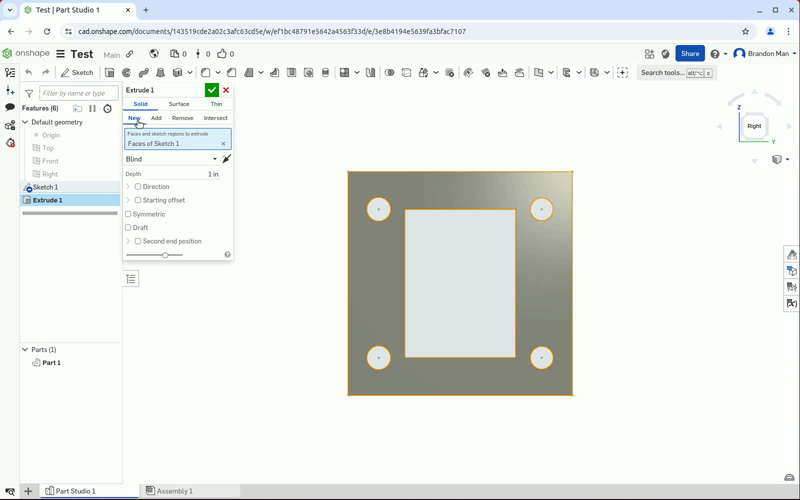
key(tab, 4)
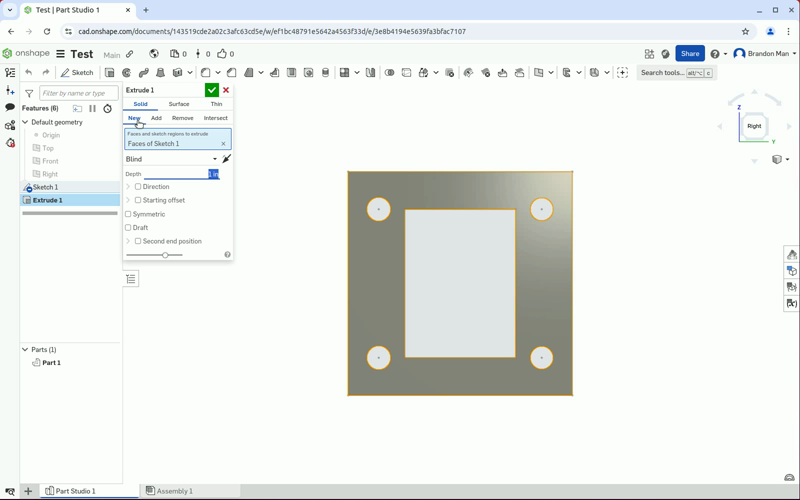
text(-11.554)
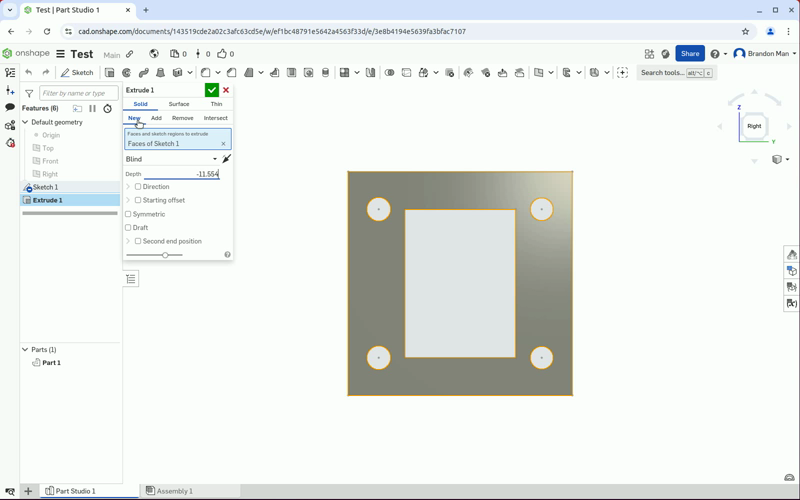
key(enter)
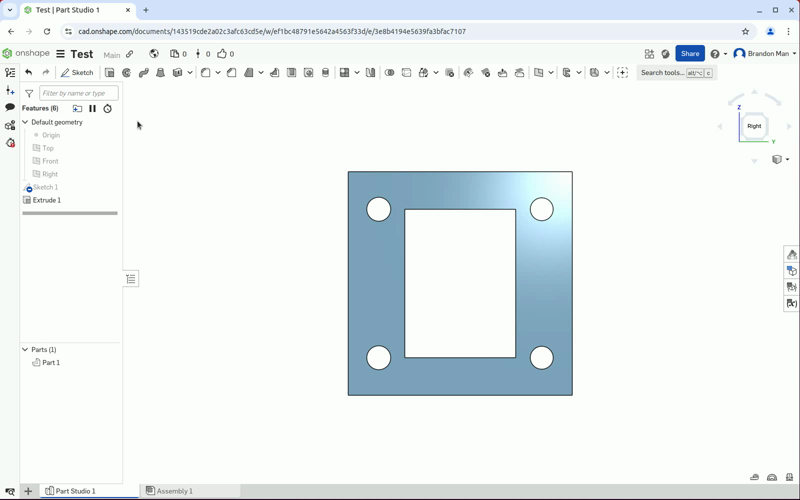
key(shift+h)
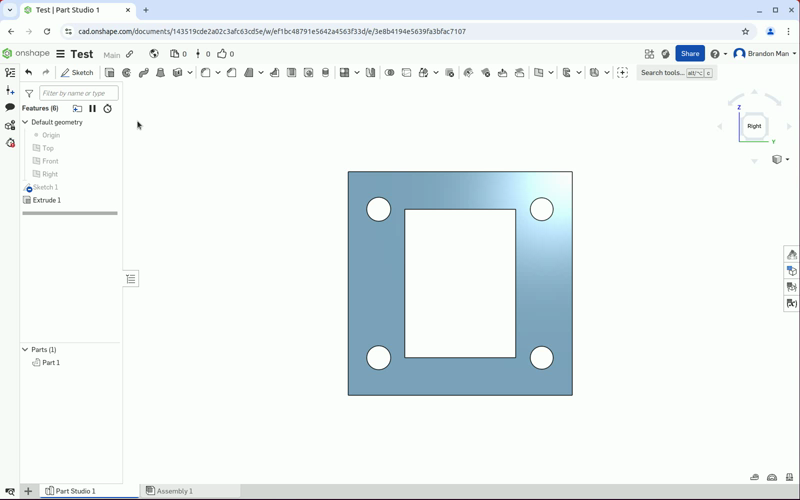
key(shift+h)
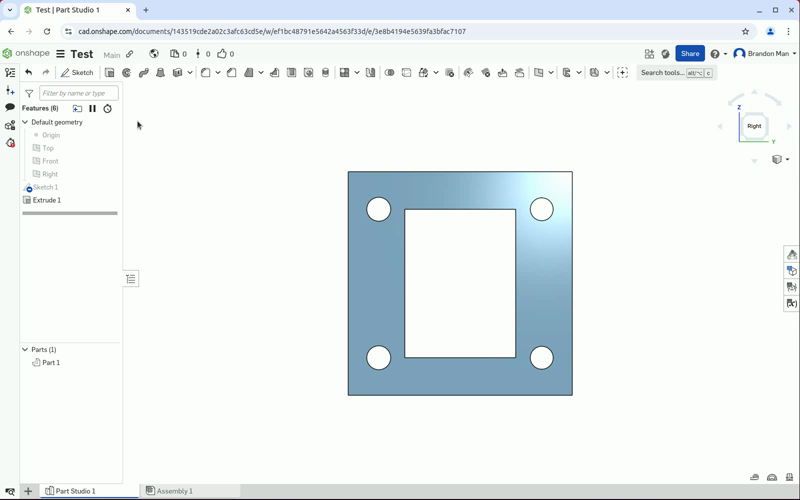
mouse_move(73, 189)
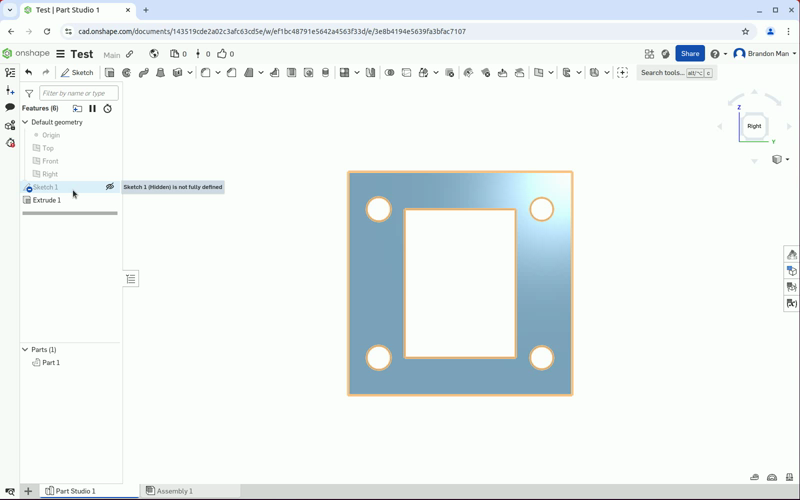
click(73, 189)
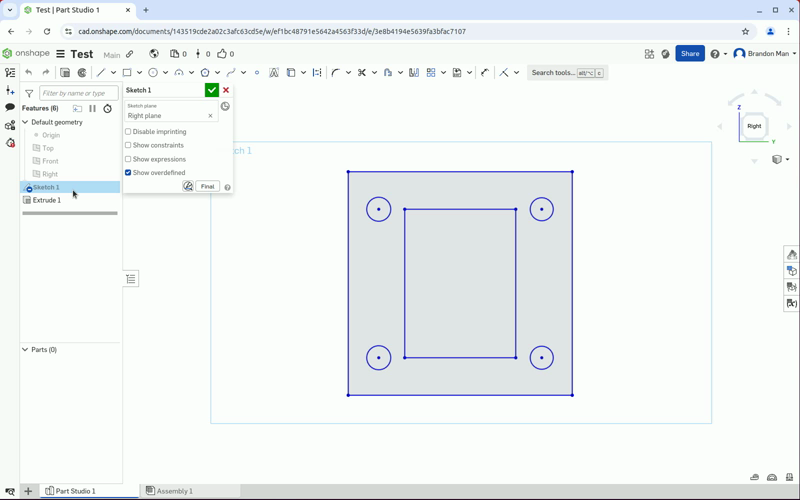
mouse_move(229, 92)
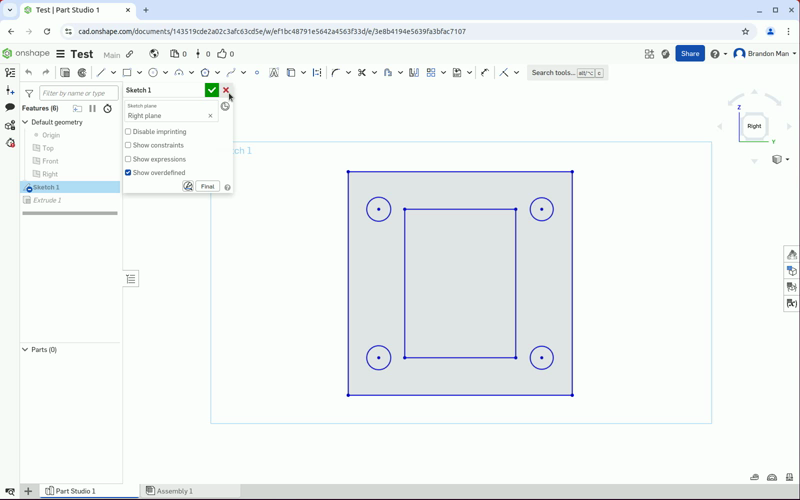
click(229, 92)
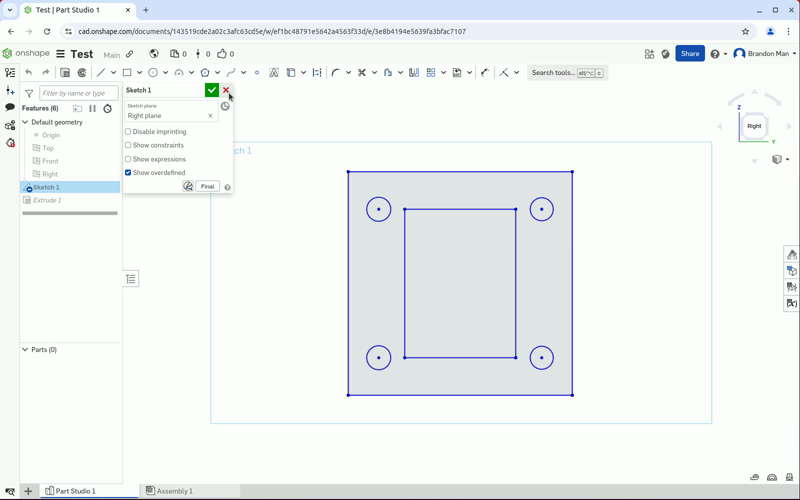
key(shift+s)
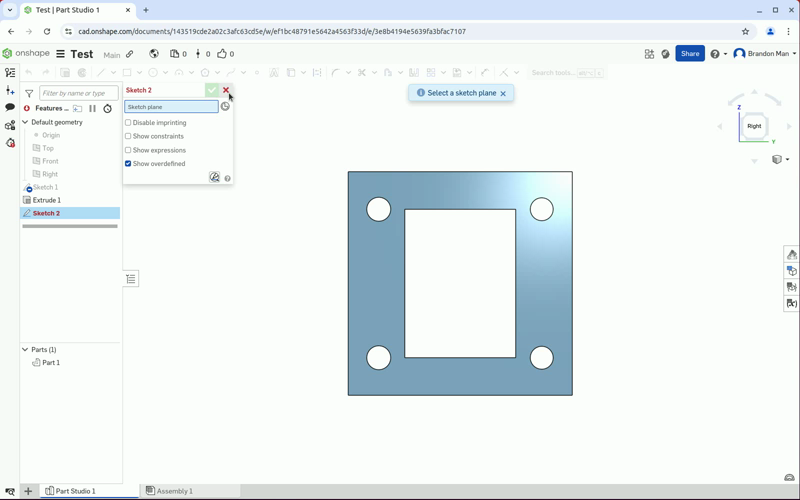
mouse_move(73, 176)
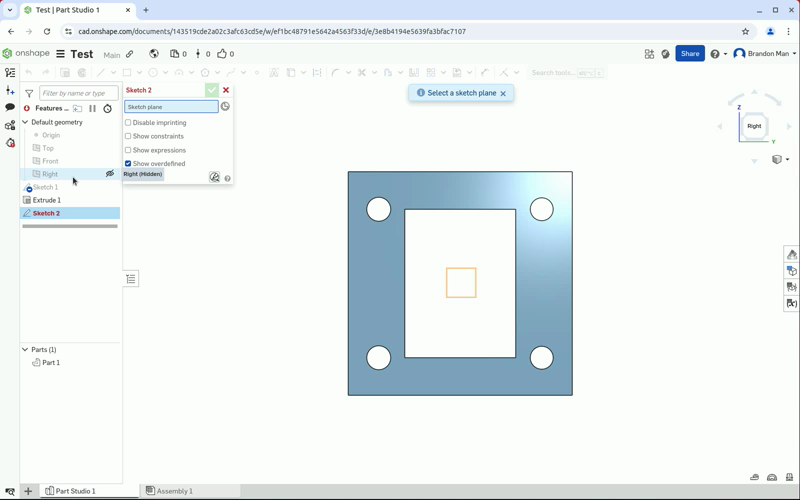
click(73, 176)
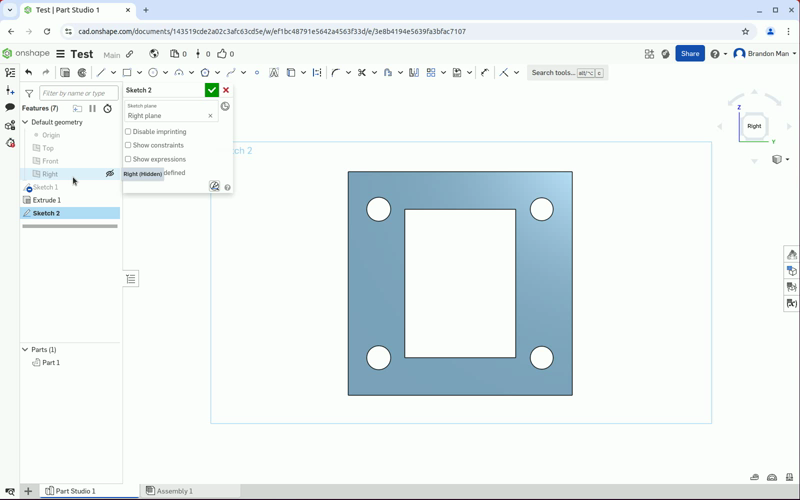
mouse_move(73, 352)
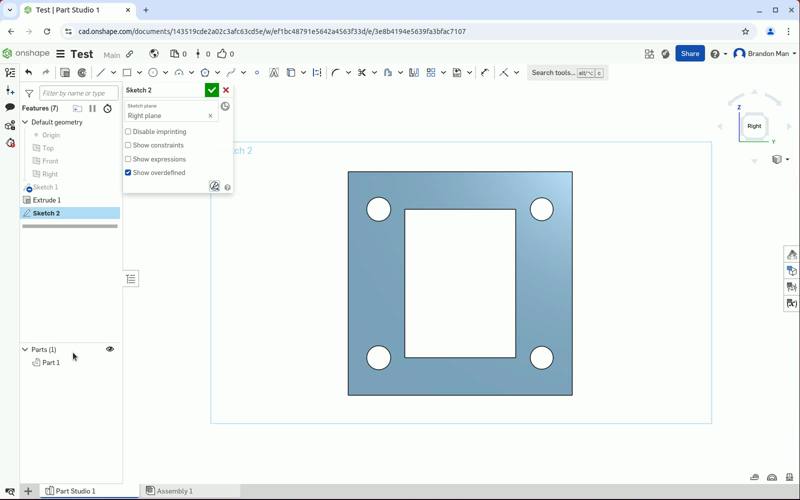
key(y)
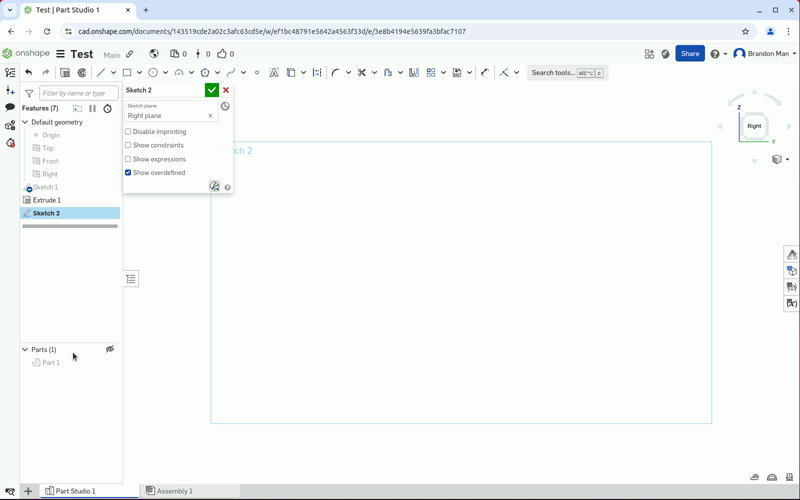
key(l)
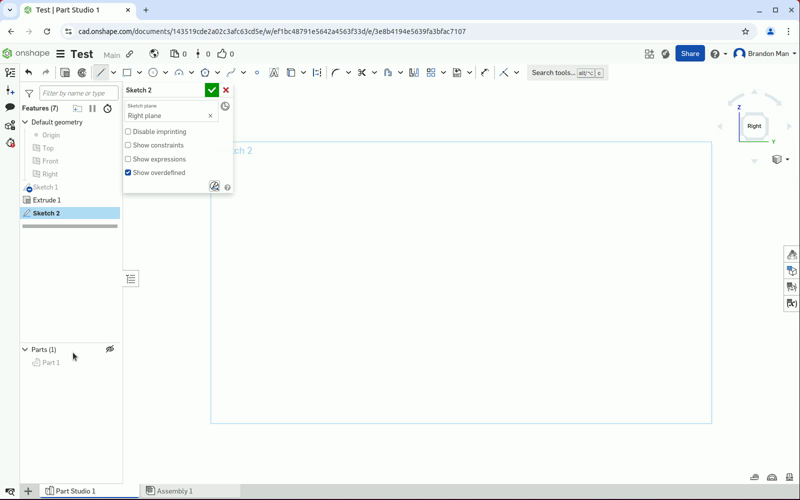
key_down(shift)
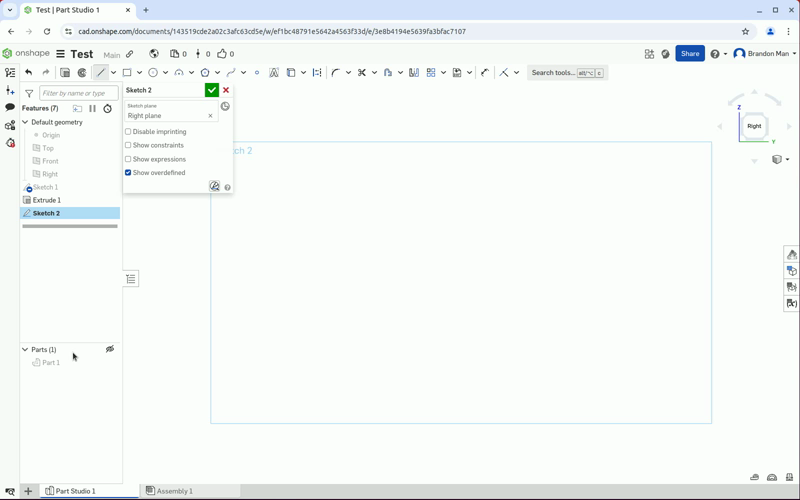
mouse_move(404, 357)
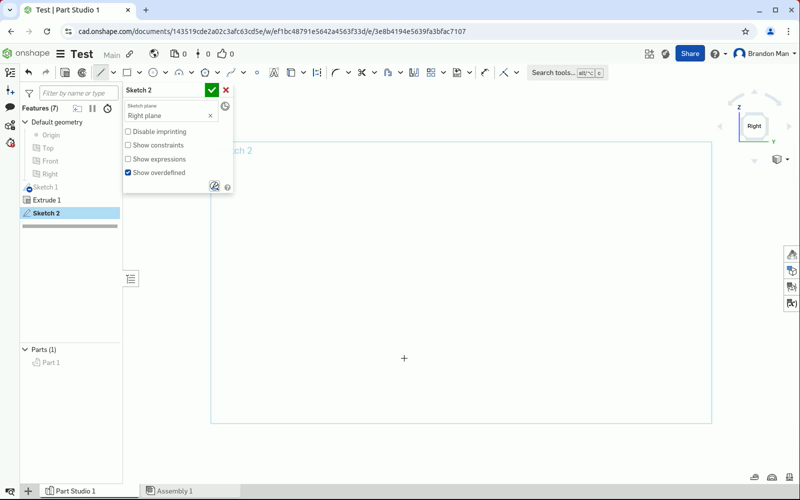
click(404, 357)
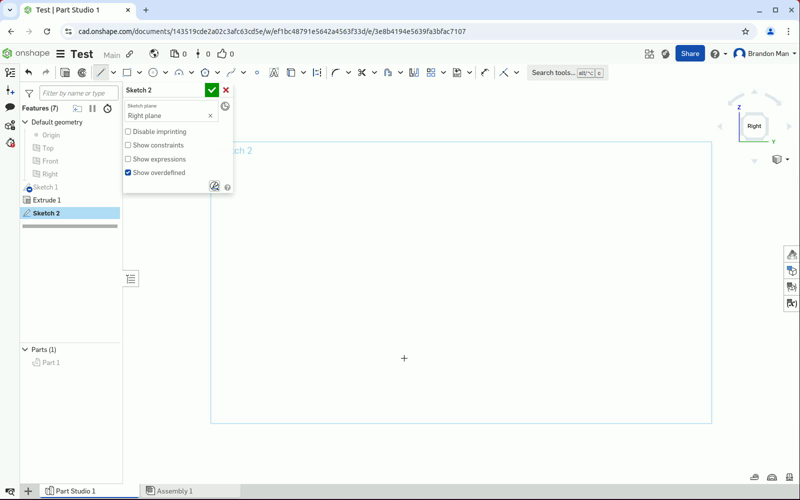
key_up(shift)
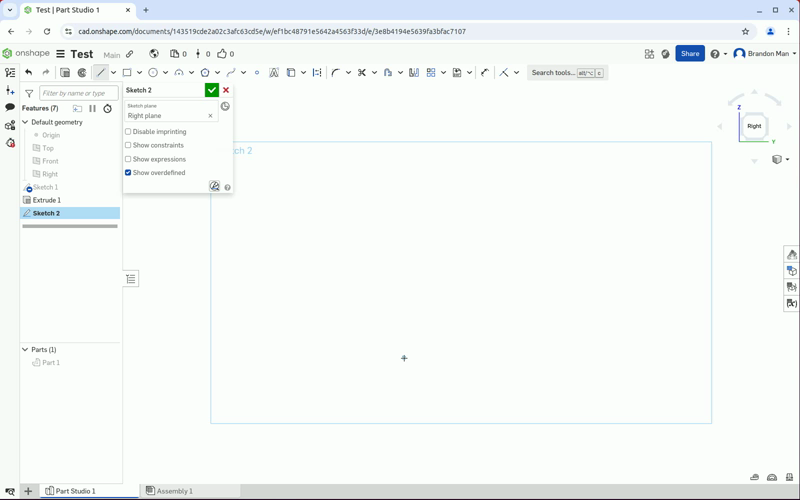
key_down(shift)
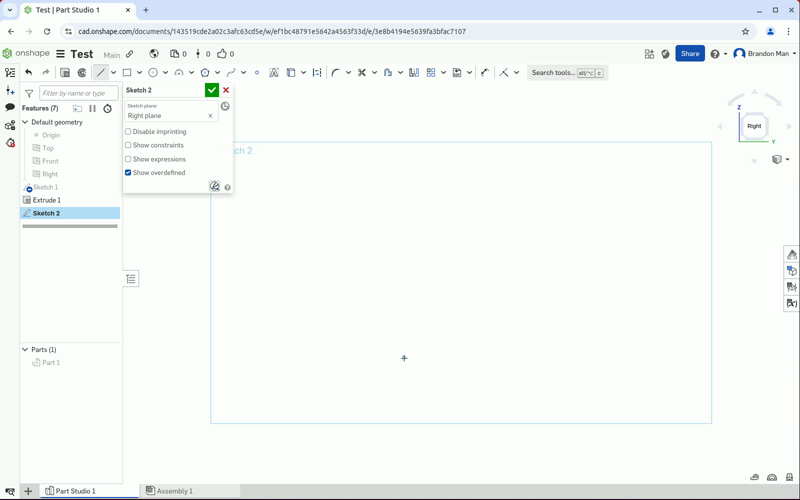
mouse_move(516, 357)
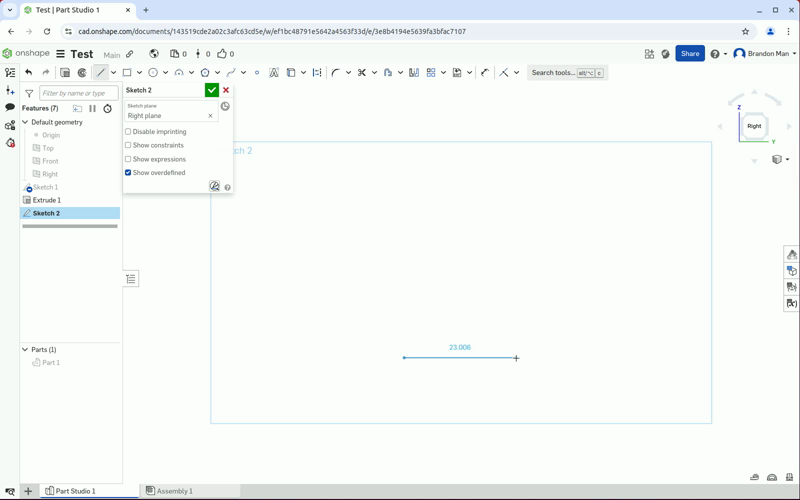
click(516, 357)
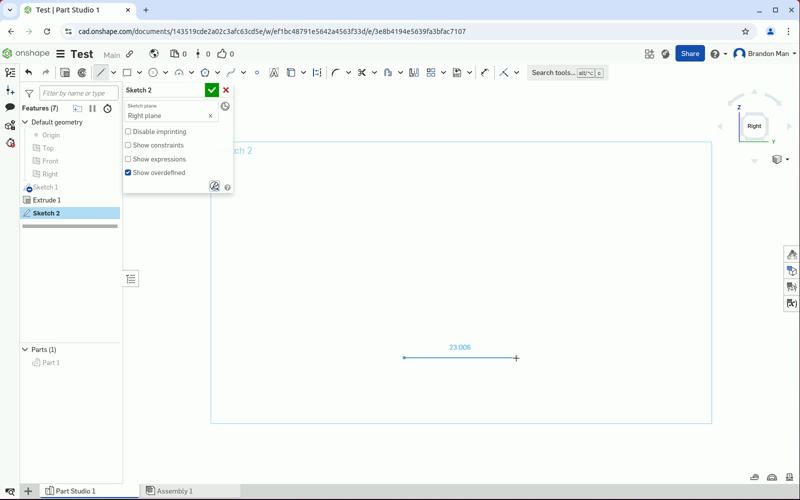
key_up(shift)
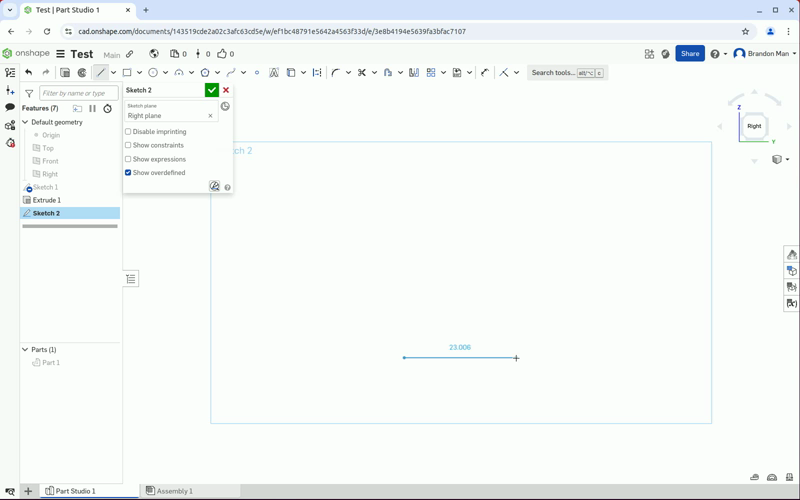
key_down(shift)
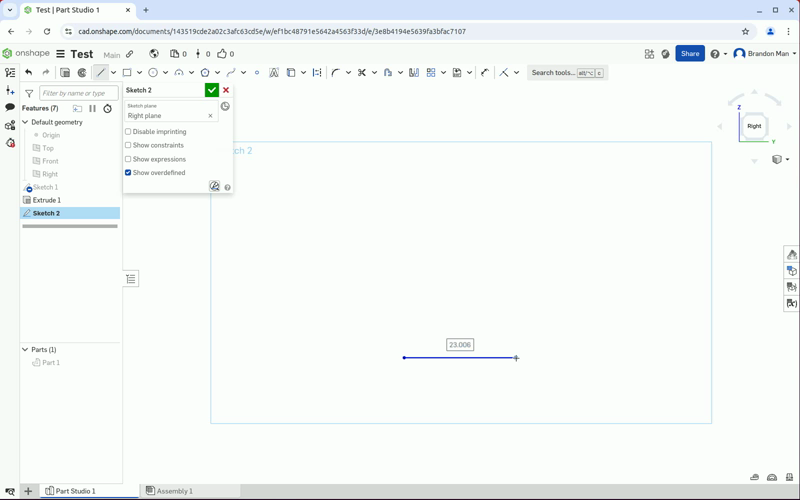
mouse_move(516, 208)
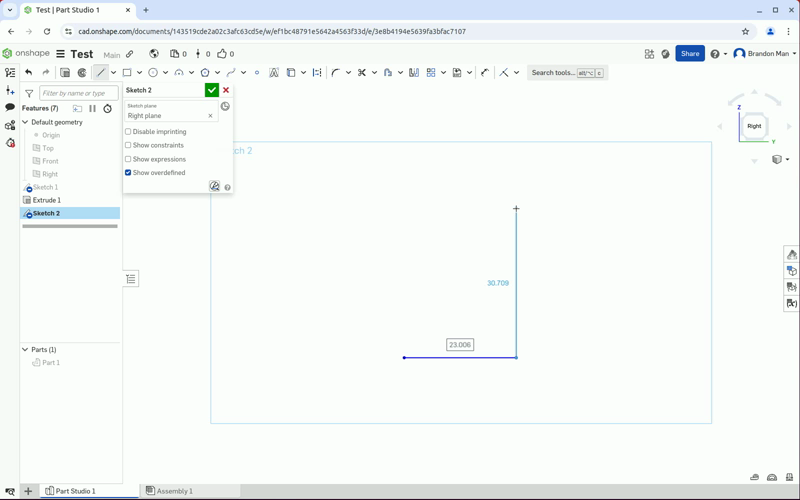
click(516, 208)
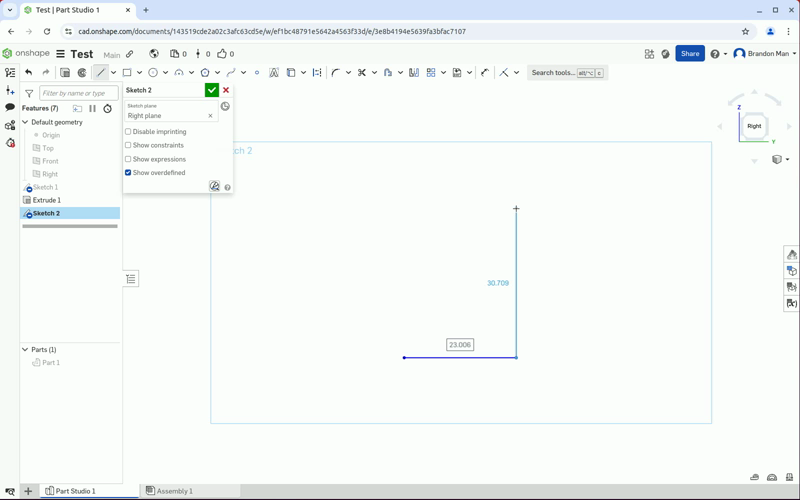
key_up(shift)
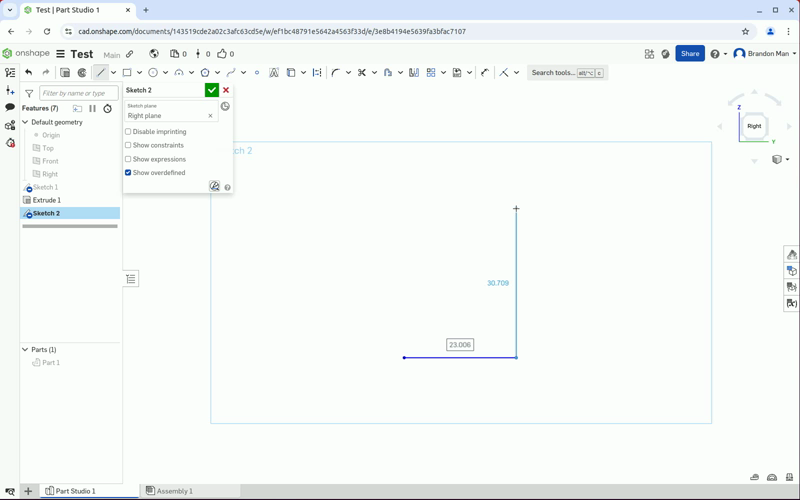
key_down(shift)
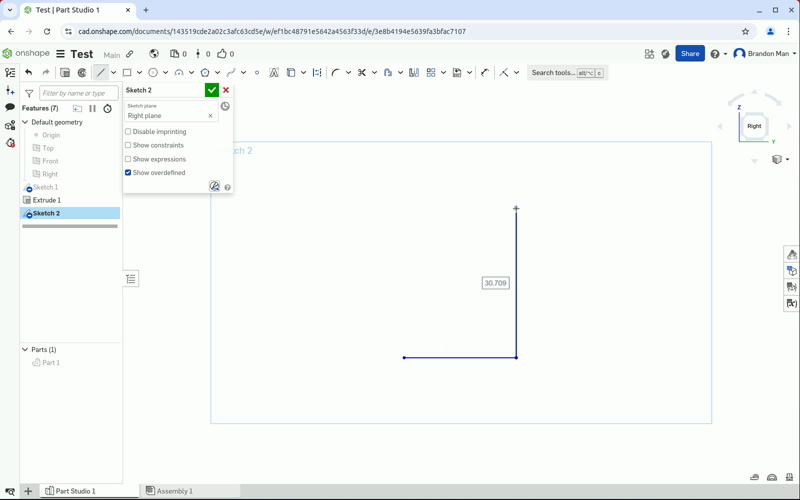
mouse_move(404, 208)
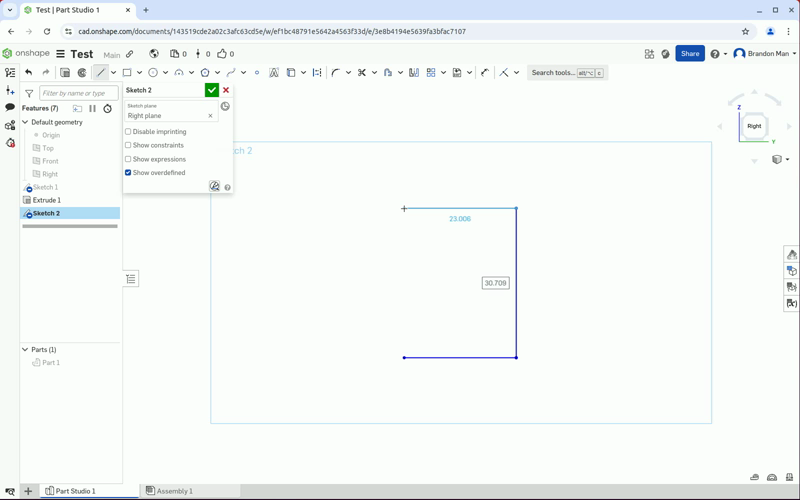
click(404, 208)
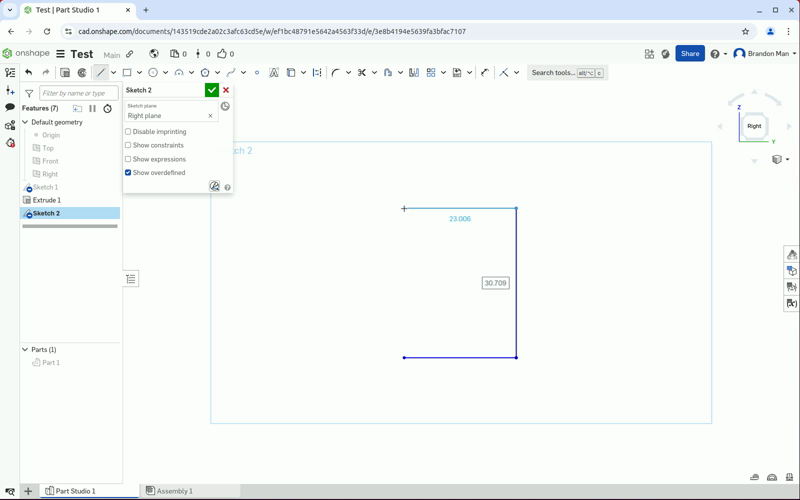
key_up(shift)
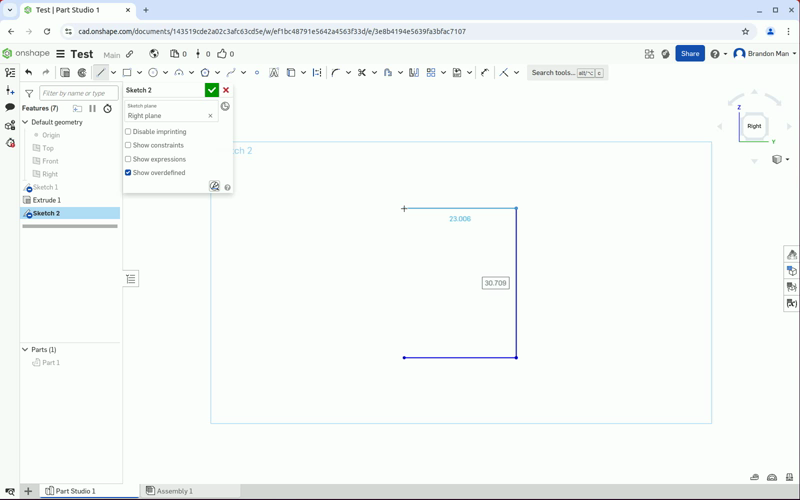
key_down(shift)
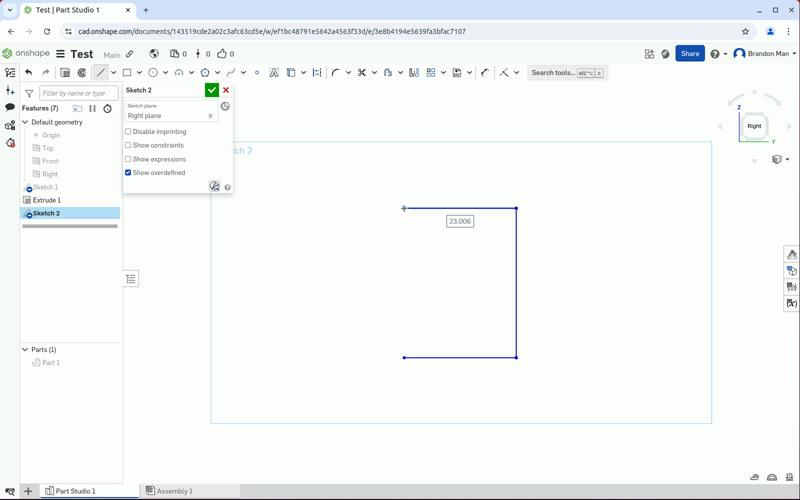
mouse_move(404, 357)
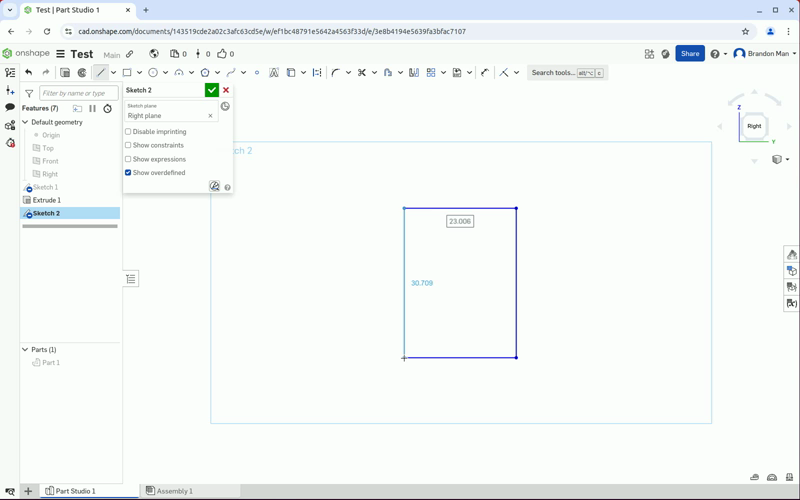
key_up(shift)
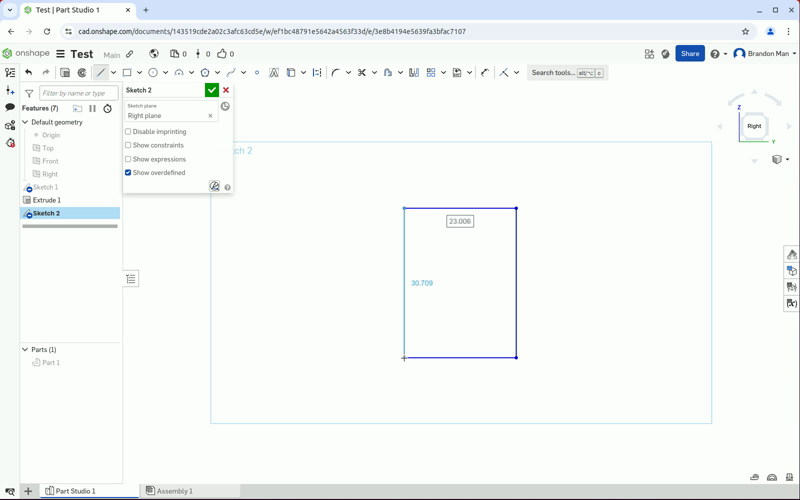
click(404, 357)
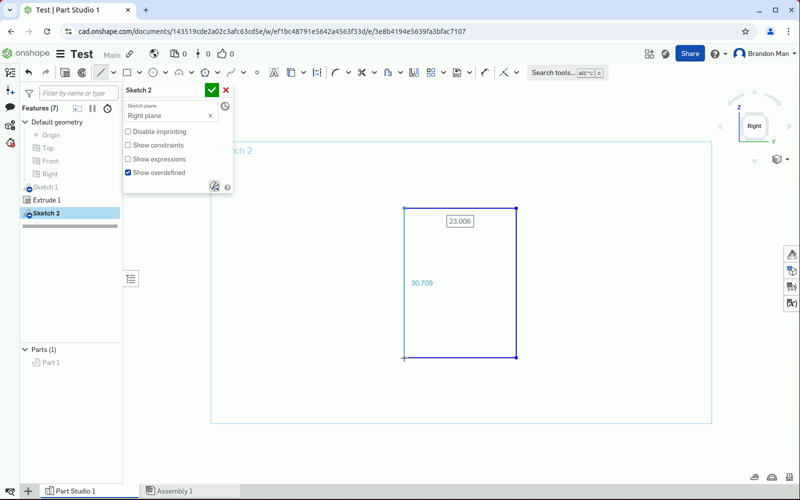
key(esc)
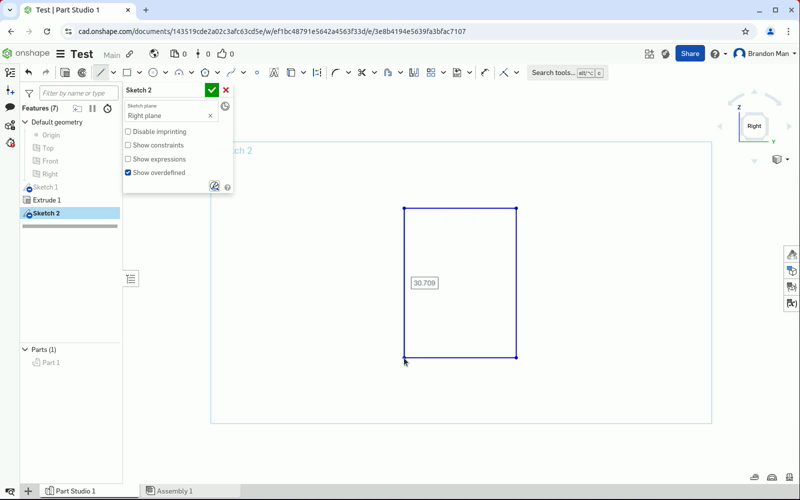
mouse_move(477, 299)
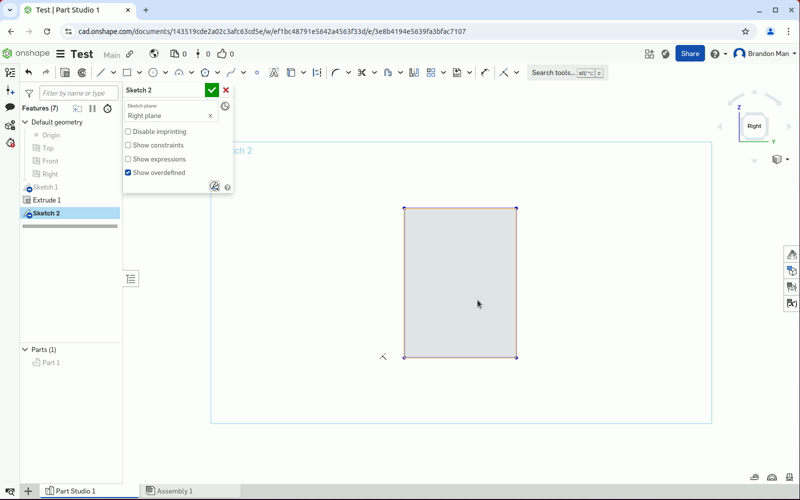
click(477, 299)
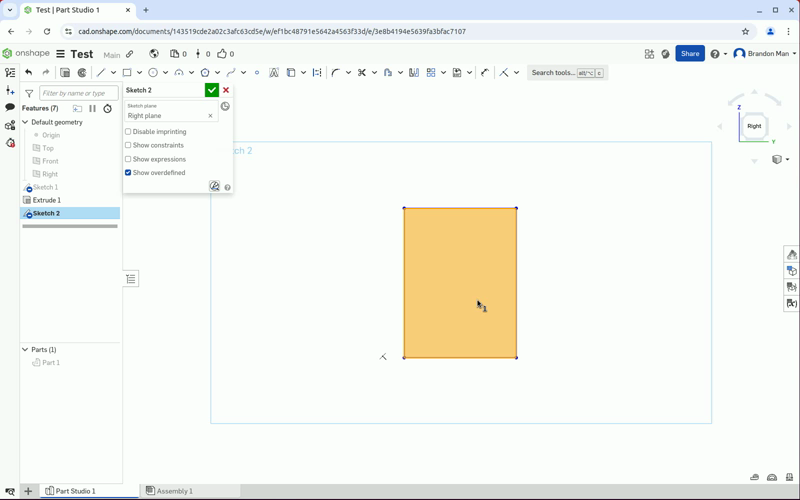
mouse_move(73, 352)
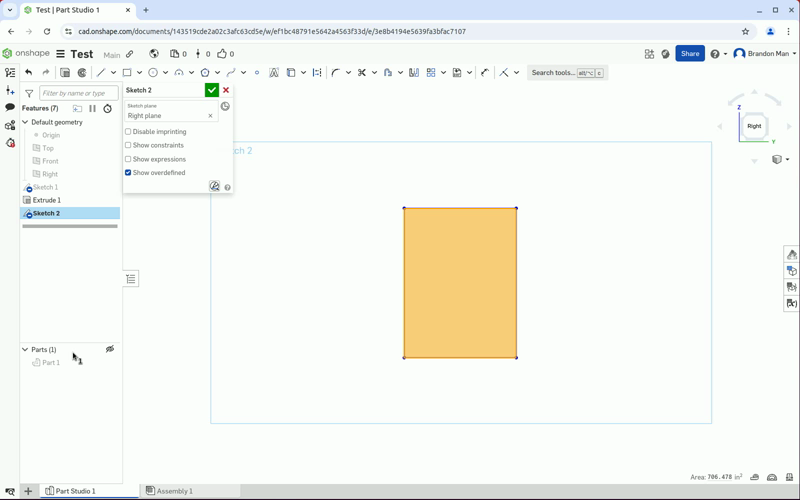
key(shift+y)
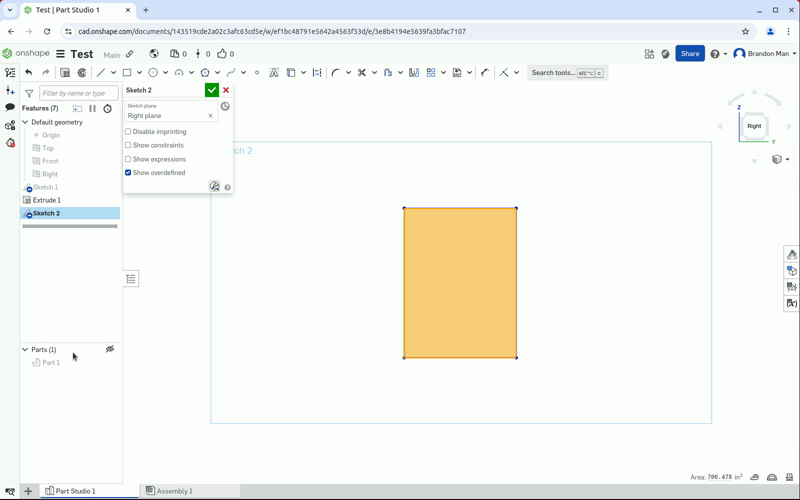
key(shift+e)
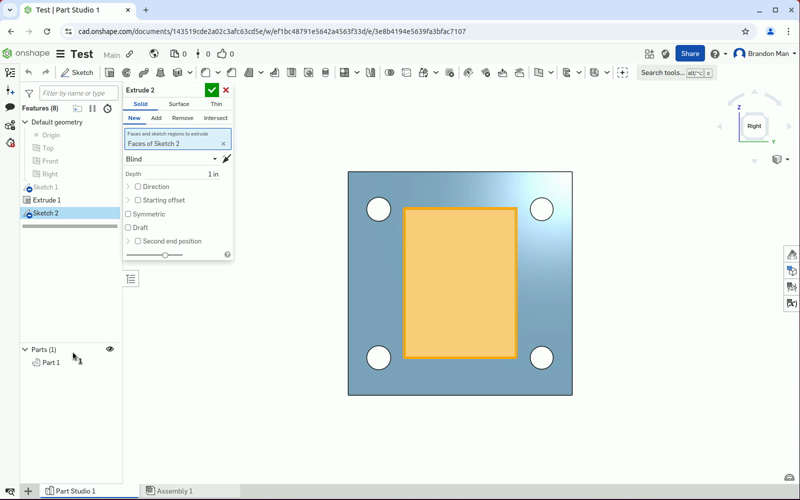
mouse_move(143, 106)
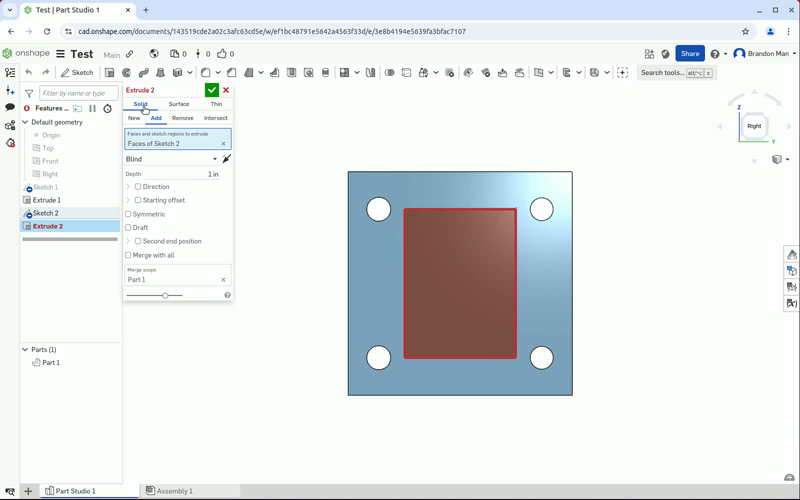
click(143, 106)
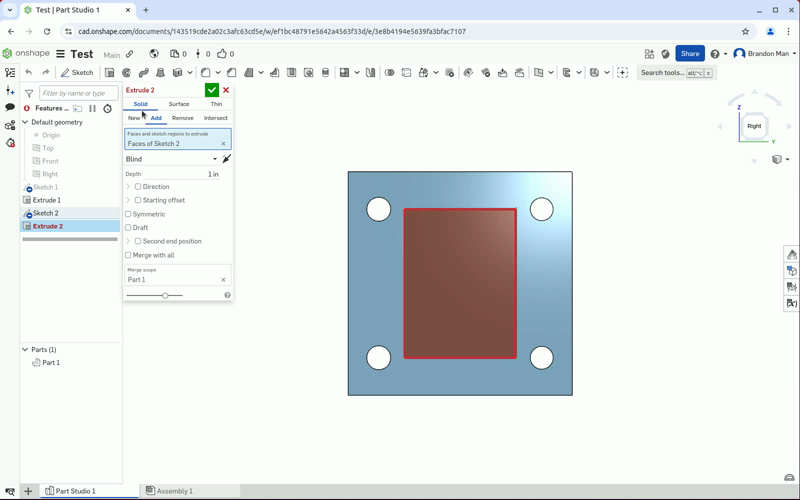
mouse_move(137, 120)
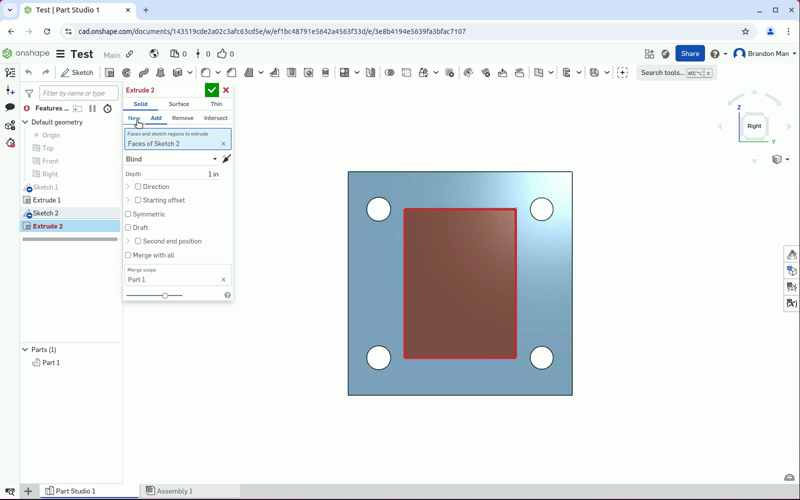
click(137, 120)
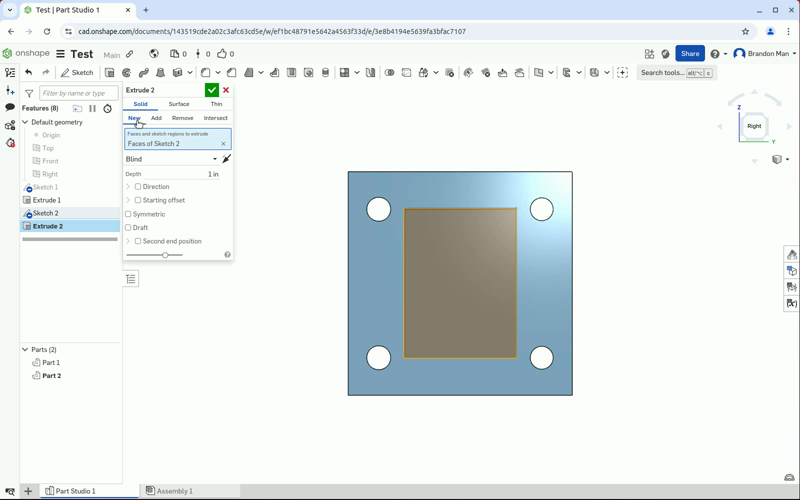
key(tab, 4)
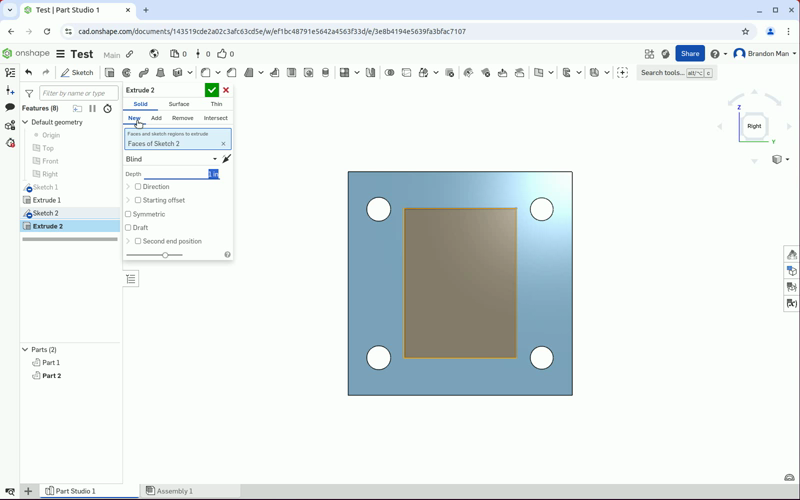
text(-11.554)
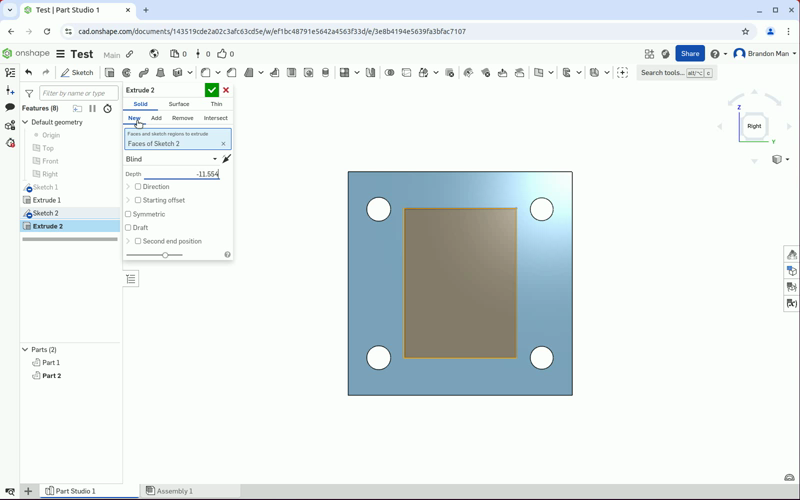
key(enter)
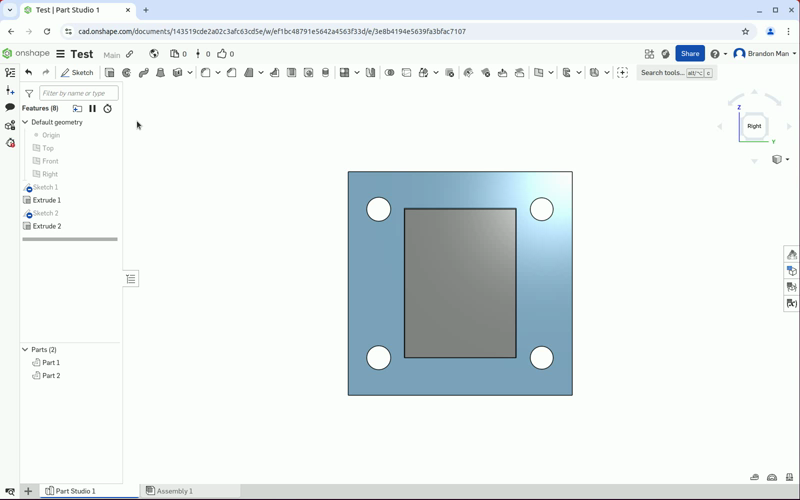
key(shift+h)
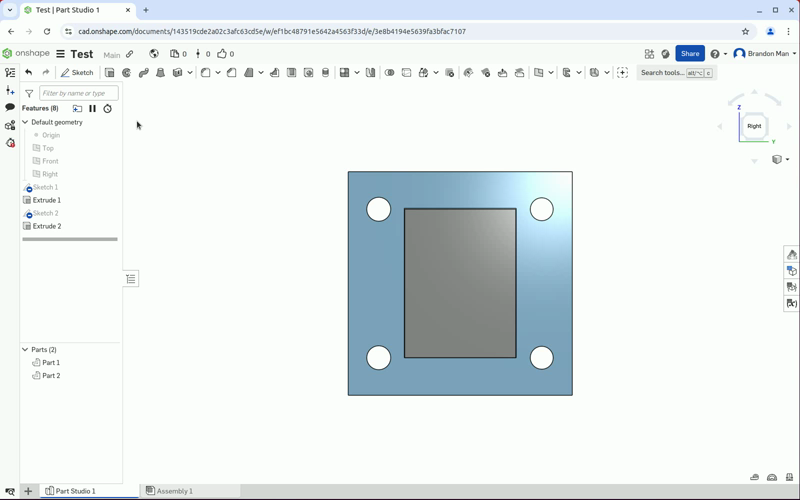
key(shift+h)
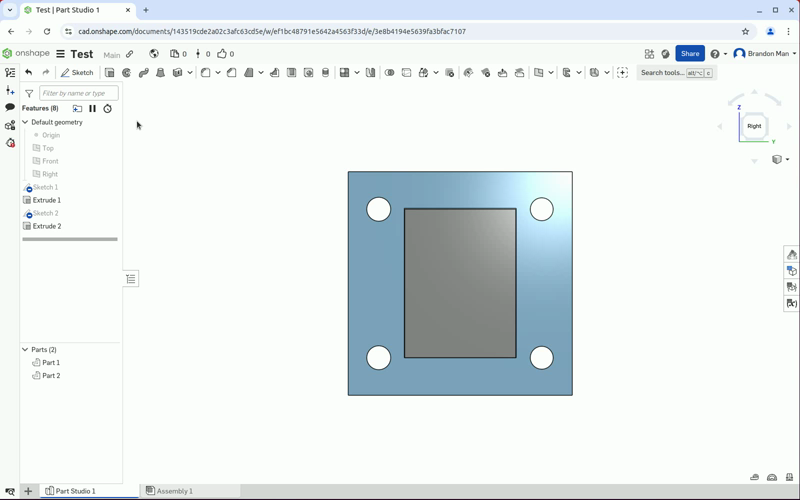
mouse_move(73, 189)
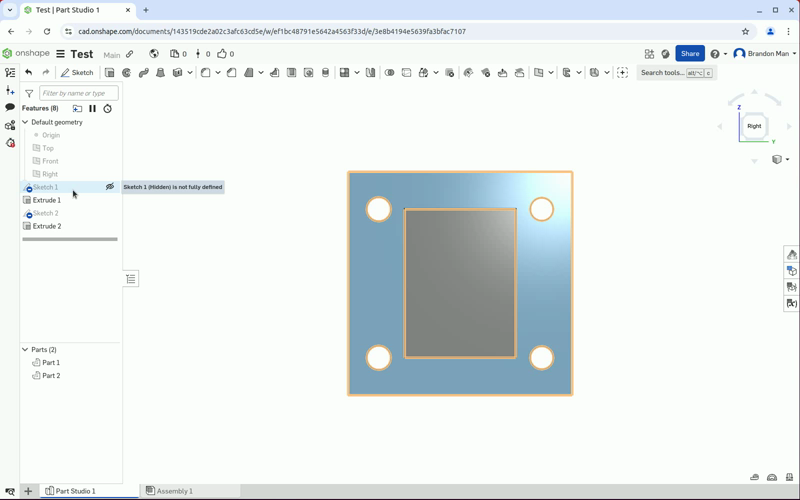
click(73, 189)
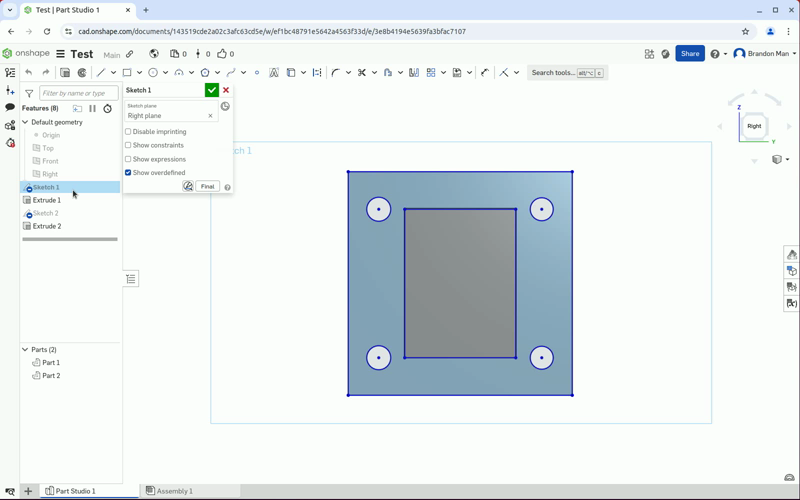
mouse_move(229, 92)
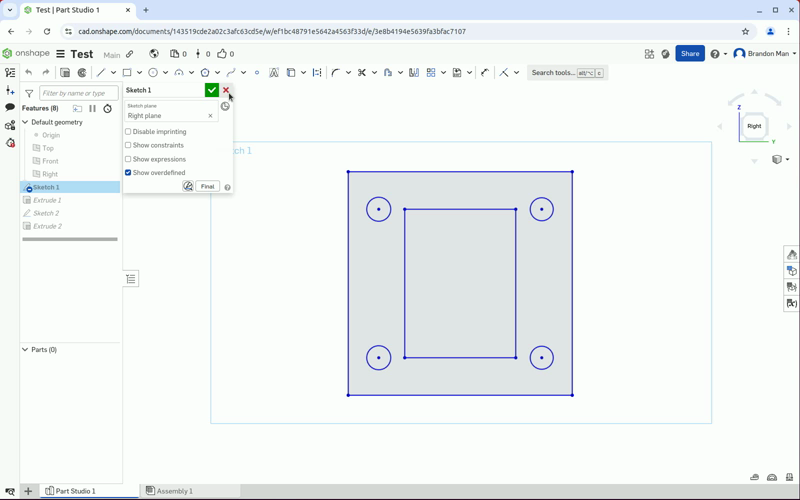
click(229, 92)
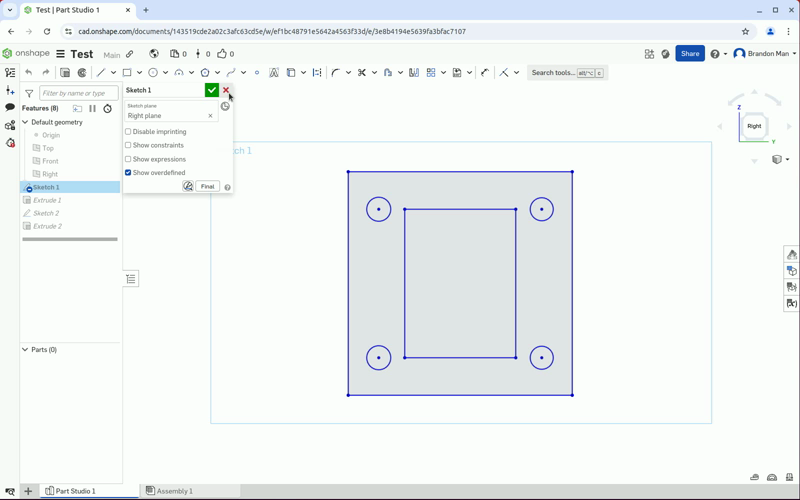
key(shift+s)
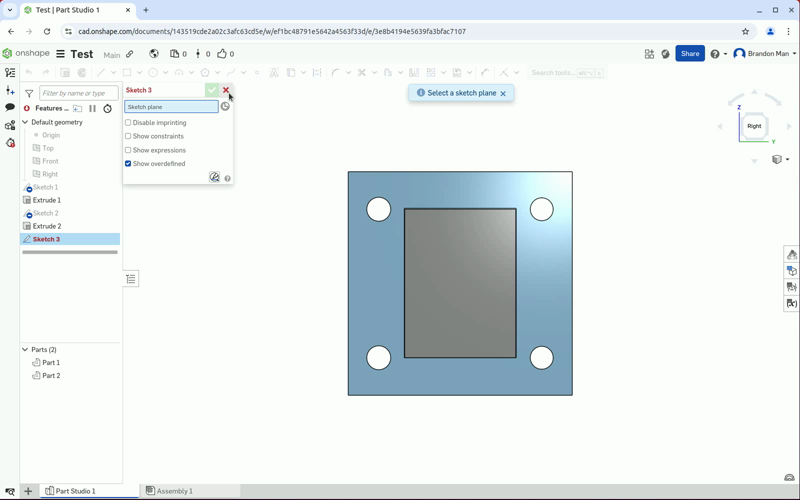
mouse_move(73, 176)
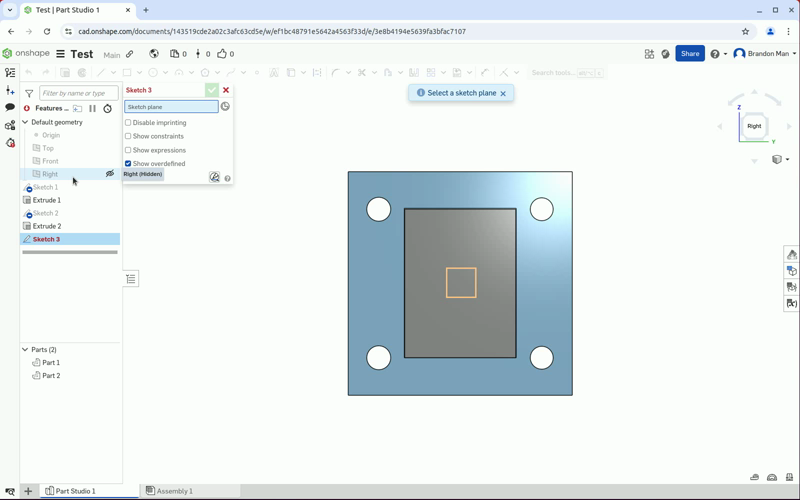
click(73, 176)
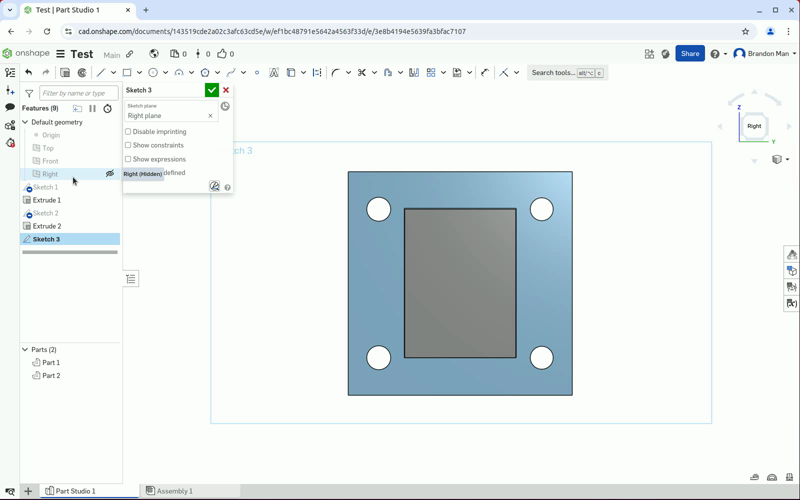
mouse_move(73, 352)
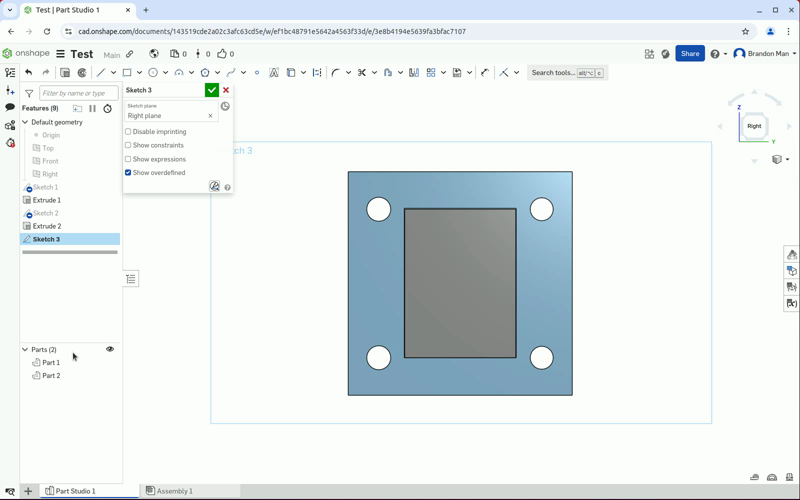
key(y)
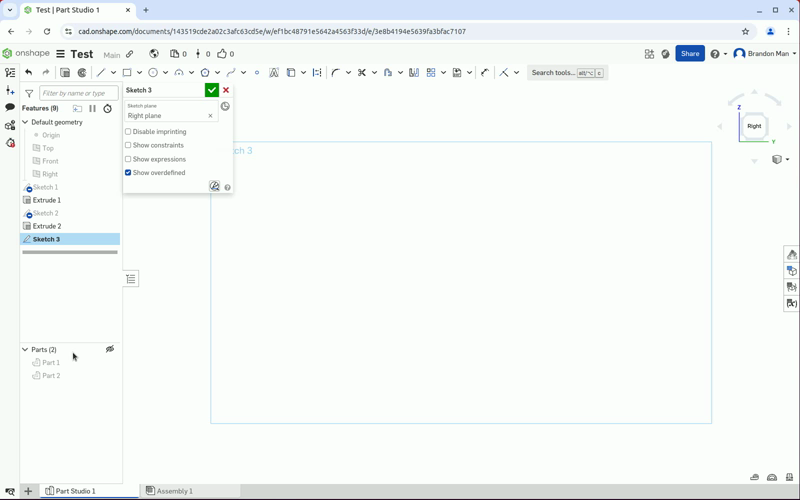
key(l)
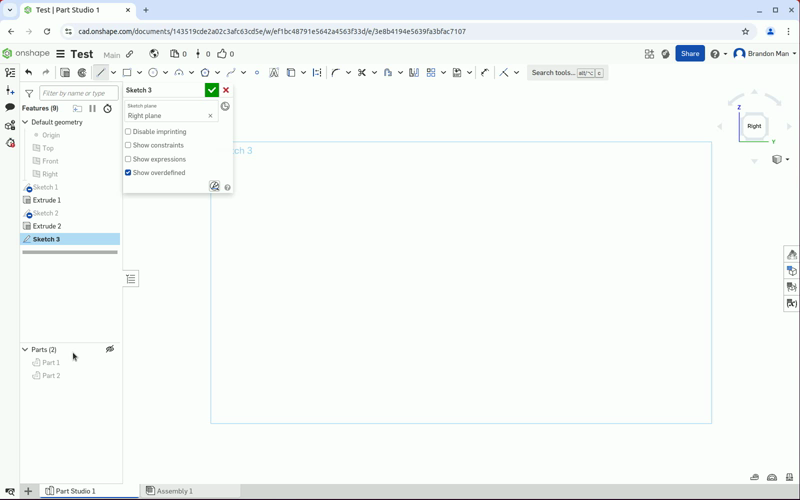
key_down(shift)
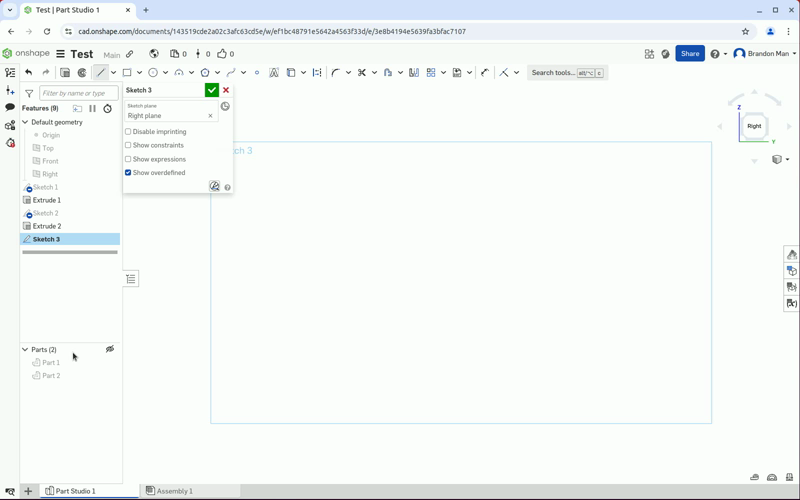
mouse_move(404, 357)
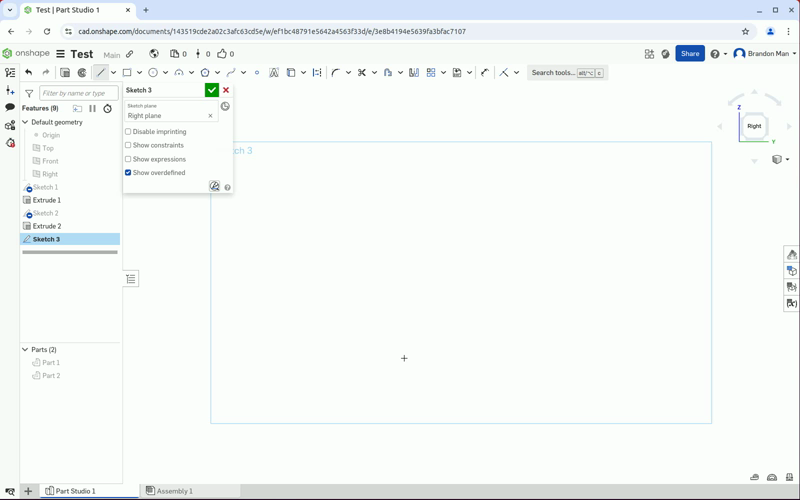
click(404, 357)
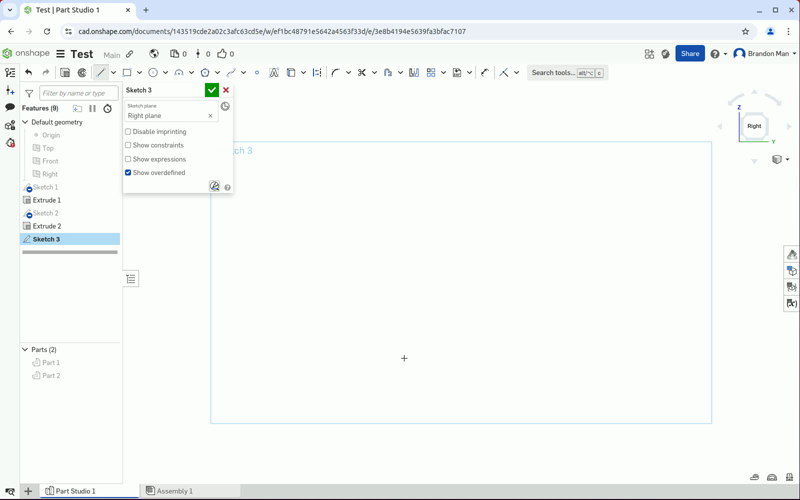
key_up(shift)
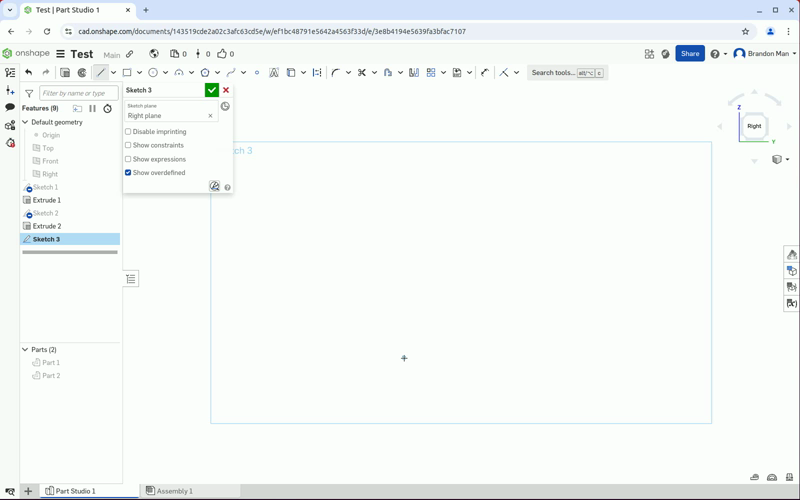
key_down(shift)
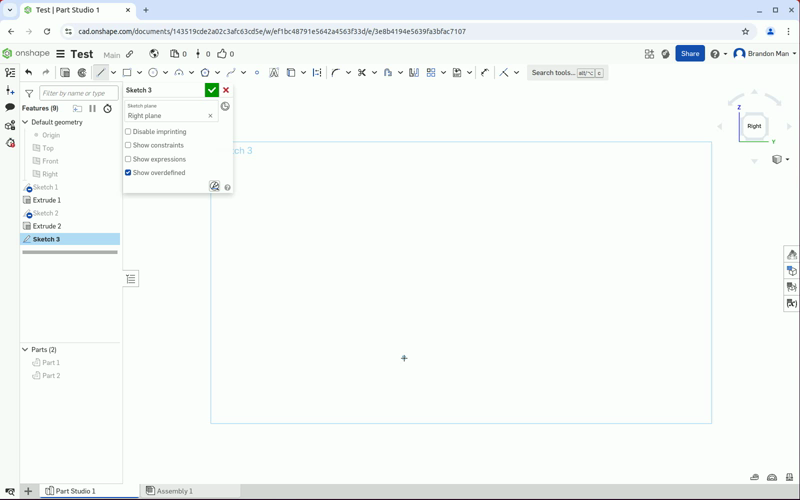
mouse_move(516, 357)
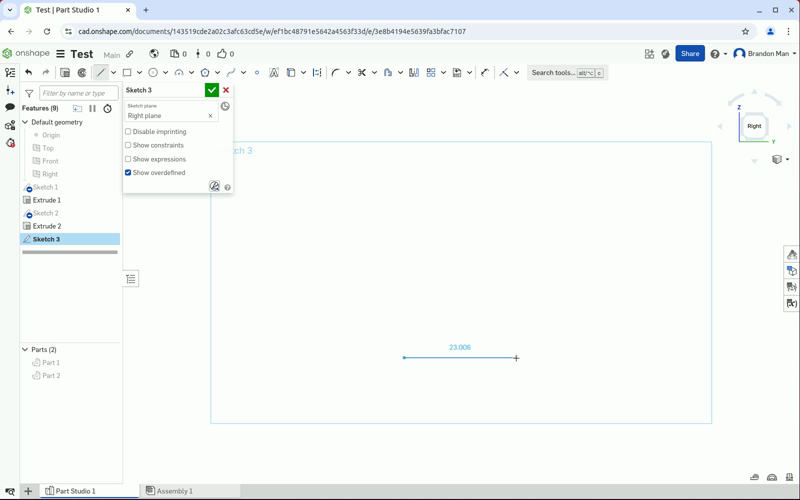
click(516, 357)
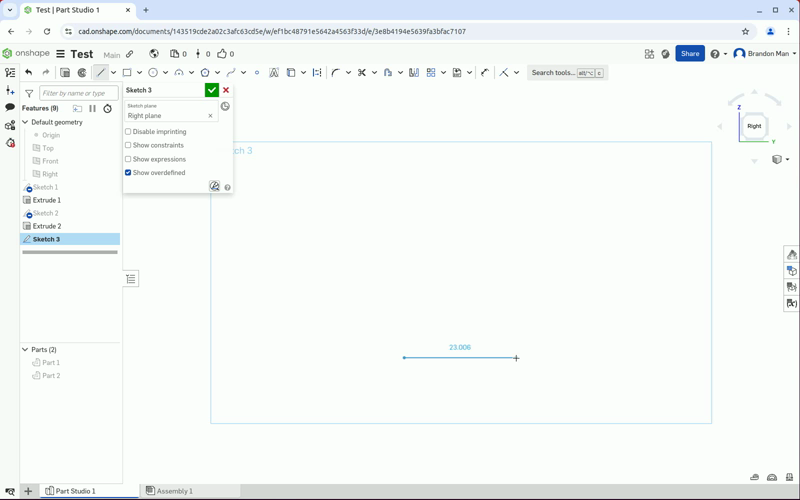
key_up(shift)
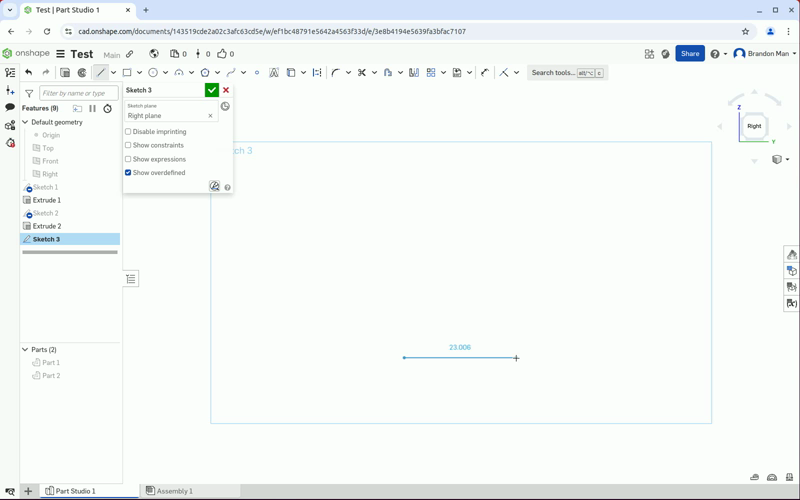
key_down(shift)
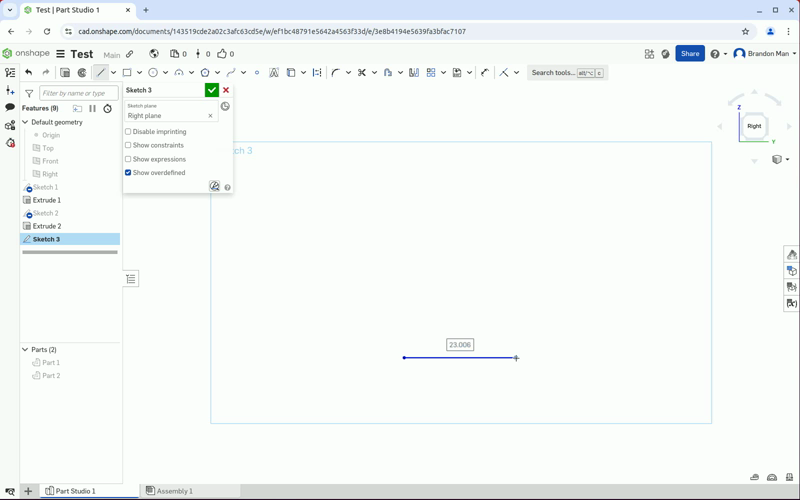
mouse_move(516, 208)
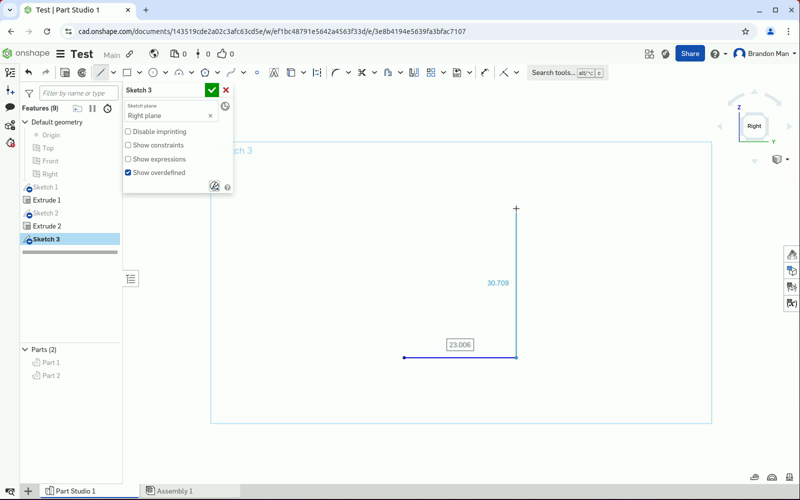
click(516, 208)
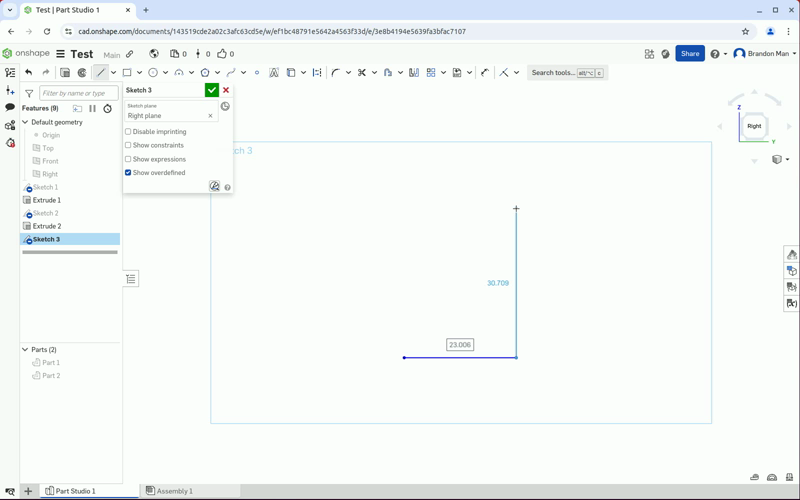
key_up(shift)
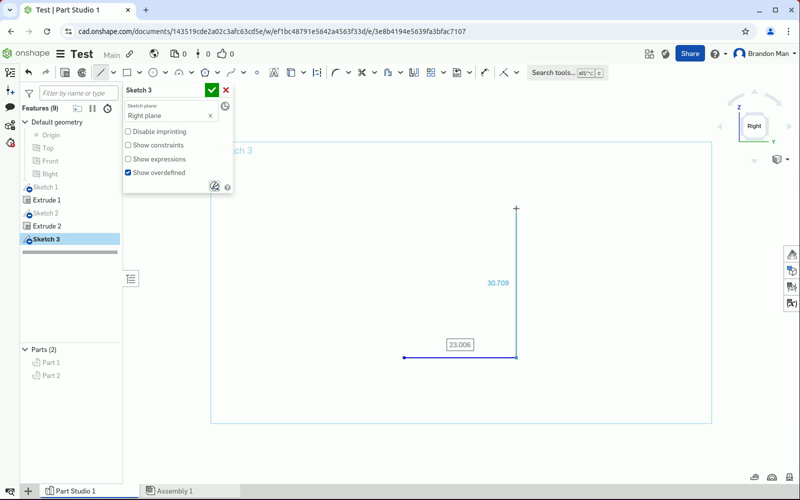
key_down(shift)
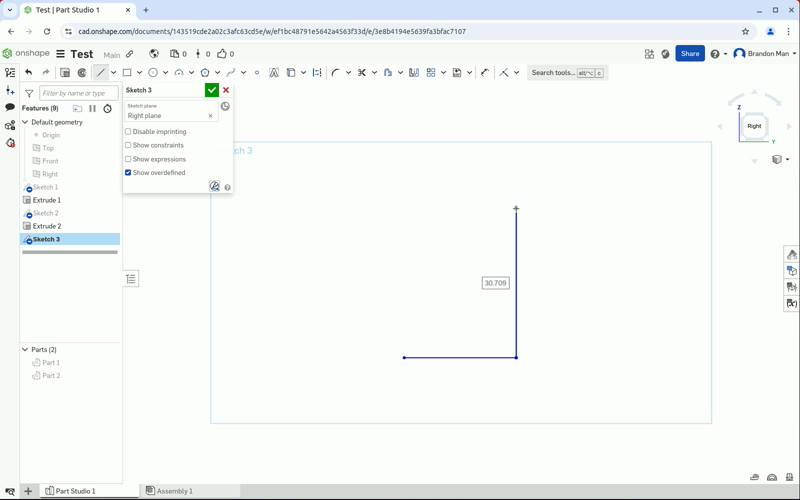
mouse_move(404, 208)
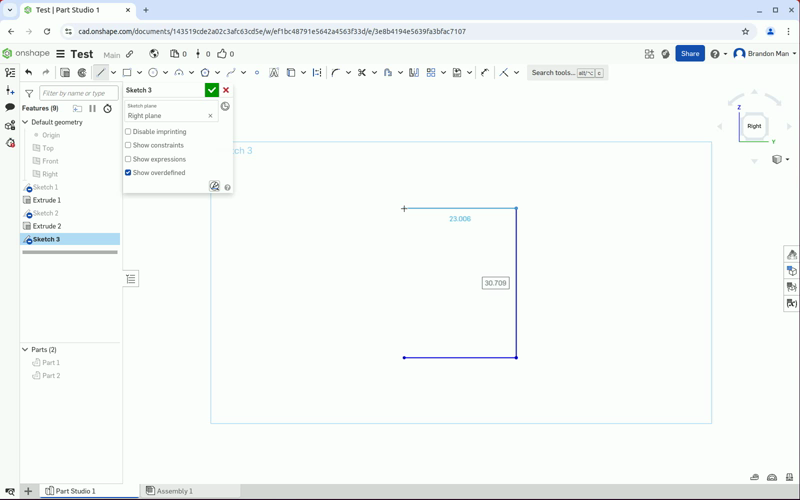
click(404, 208)
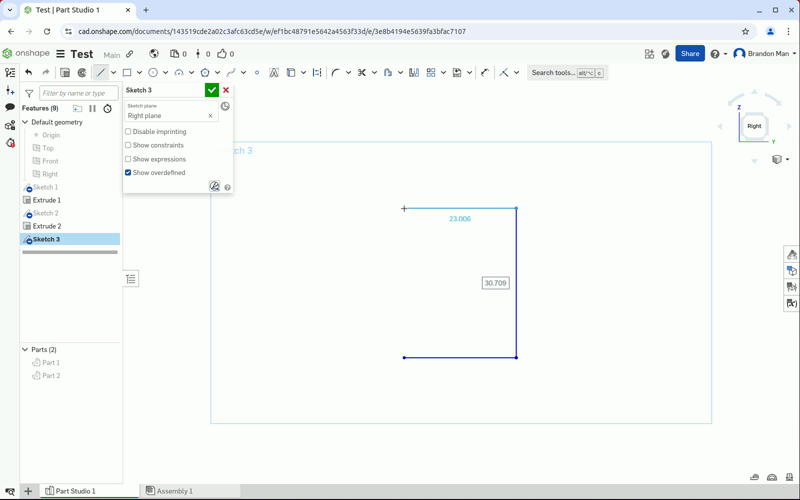
key_up(shift)
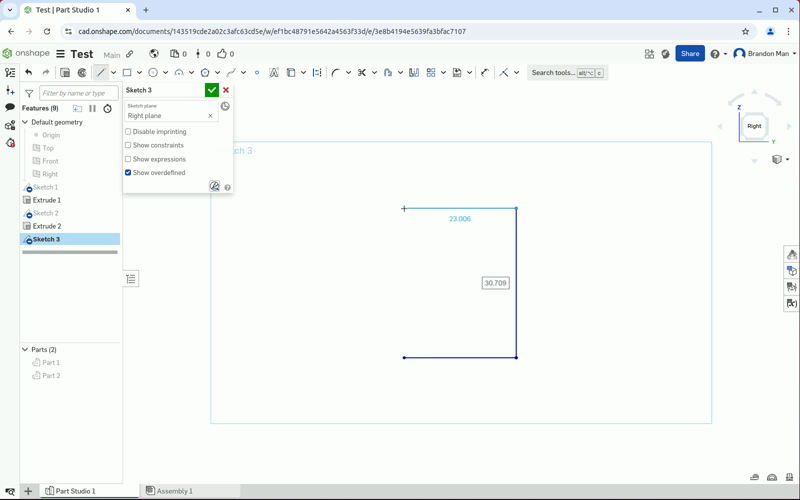
key_down(shift)
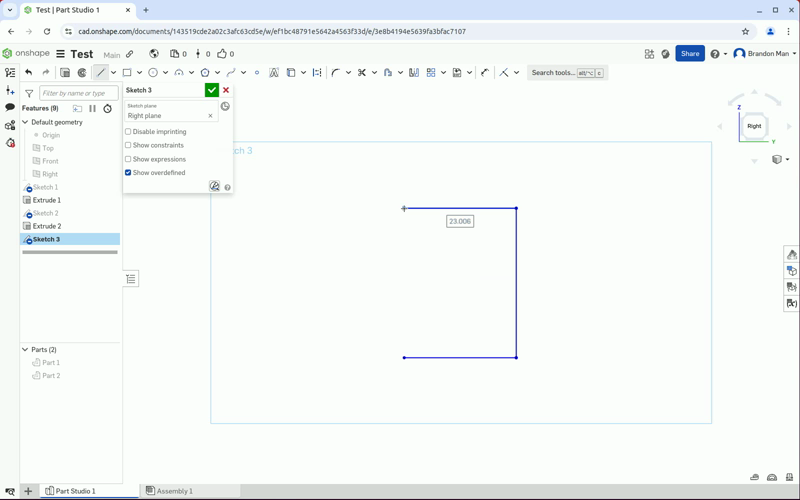
mouse_move(404, 357)
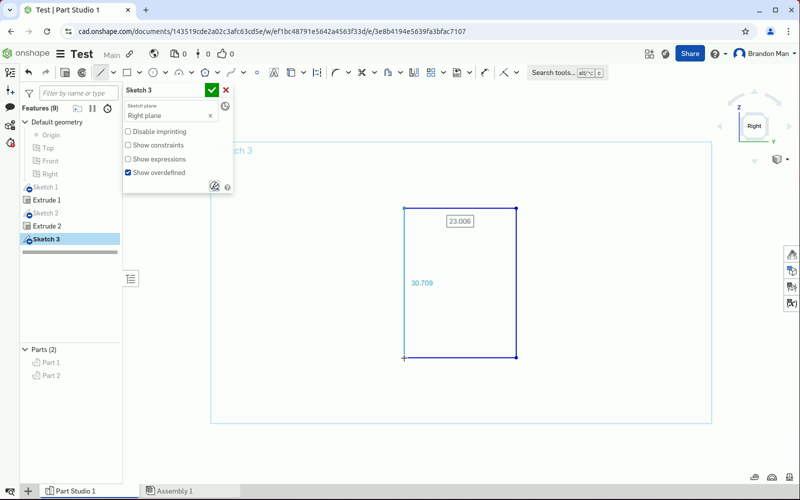
key_up(shift)
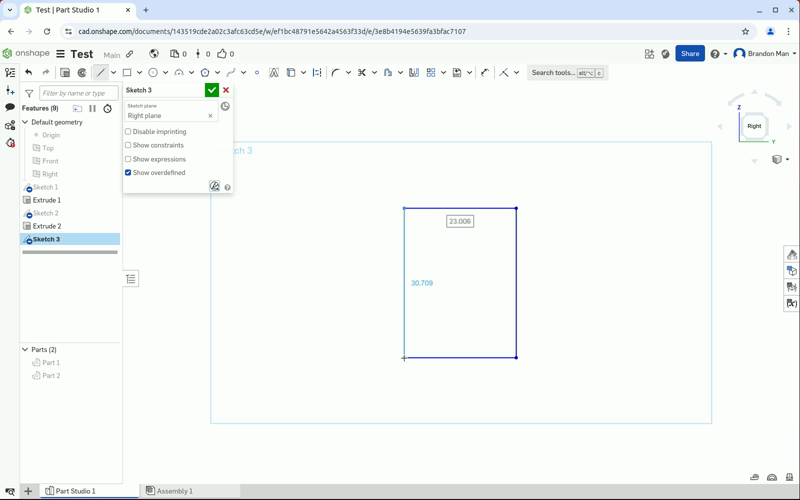
click(404, 357)
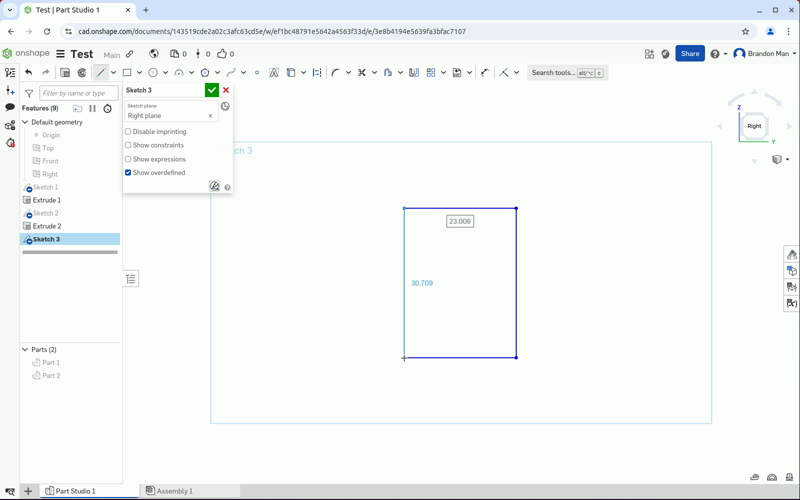
key(esc)
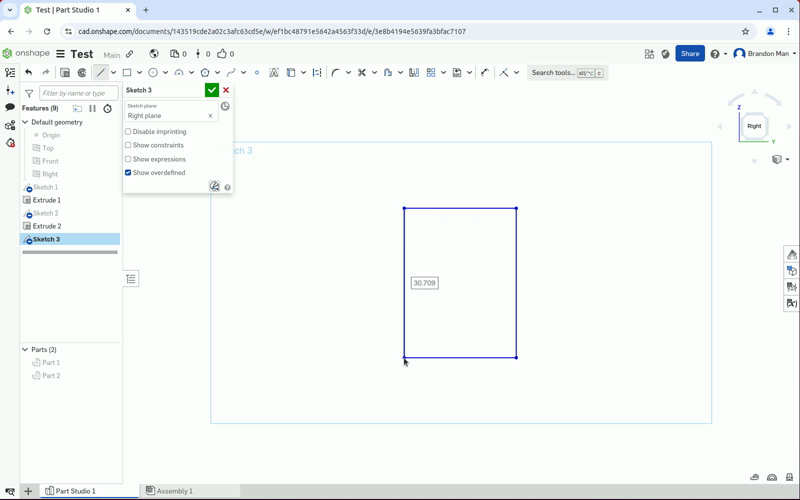
mouse_move(471, 342)
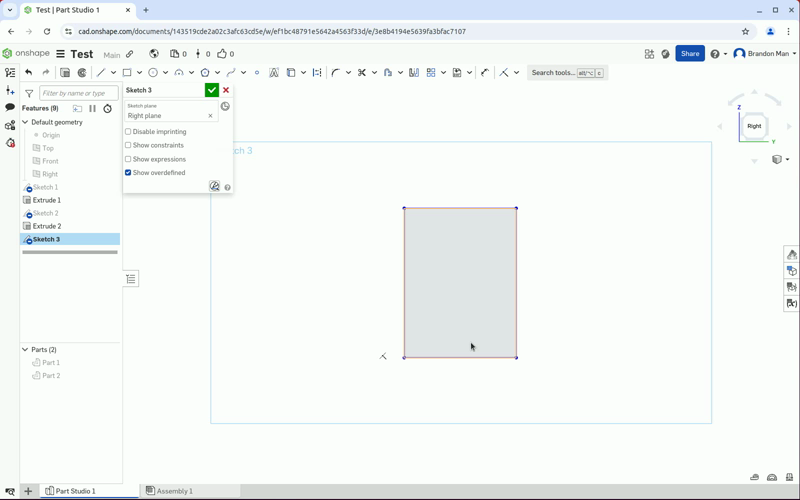
click(471, 342)
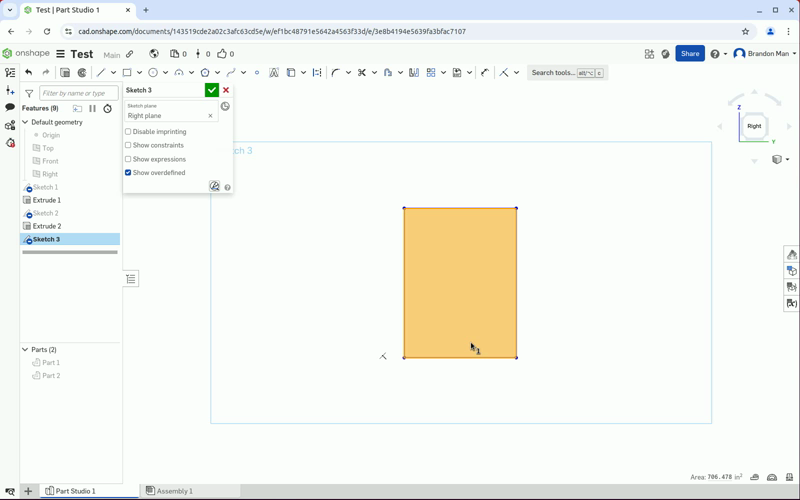
mouse_move(73, 352)
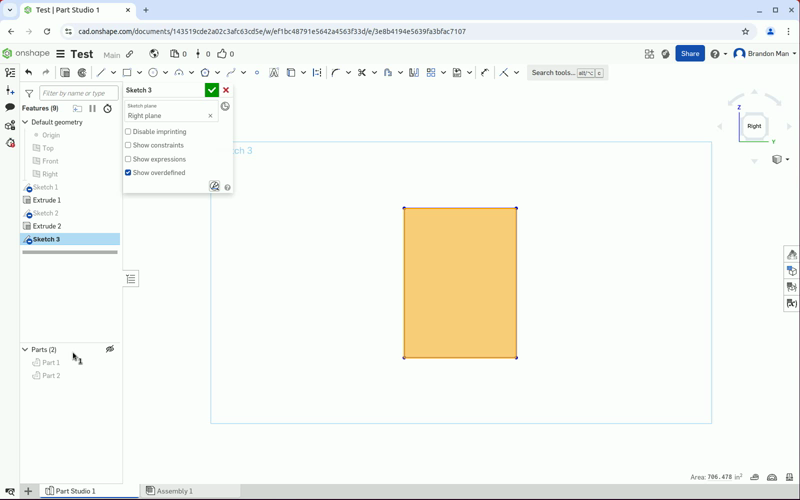
key(shift+y)
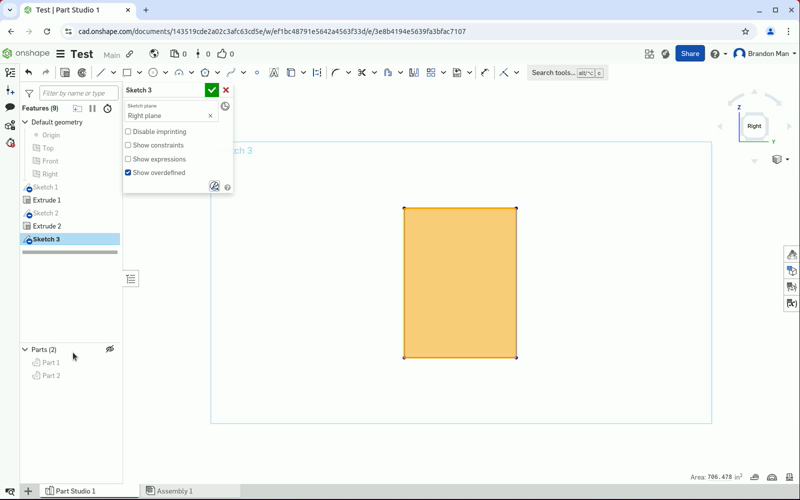
key(shift+e)
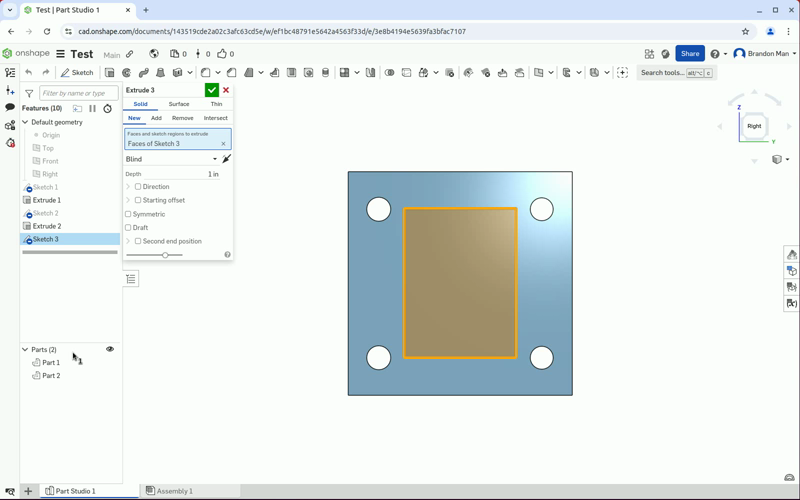
mouse_move(143, 106)
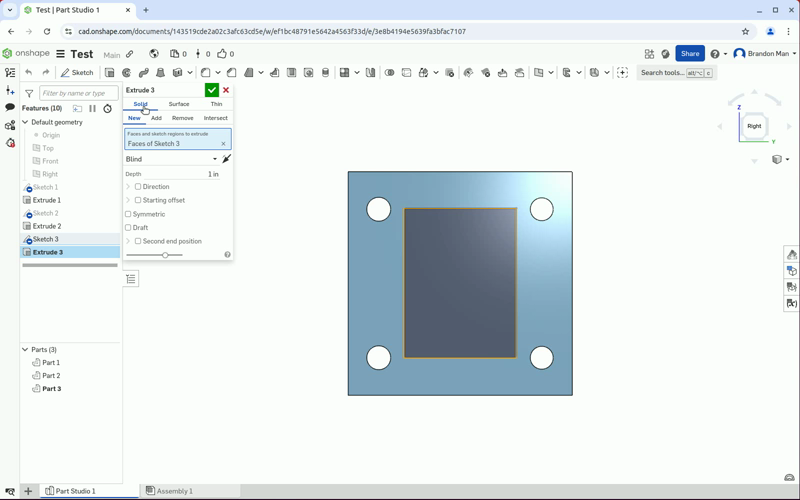
click(143, 106)
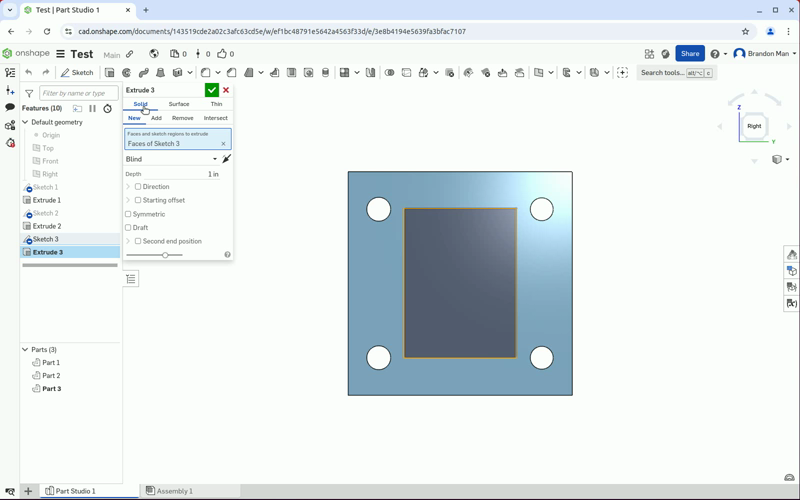
mouse_move(137, 120)
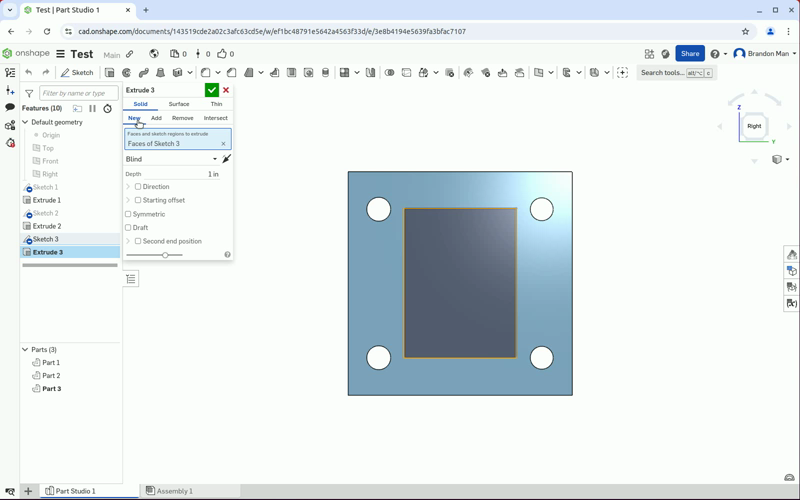
click(137, 120)
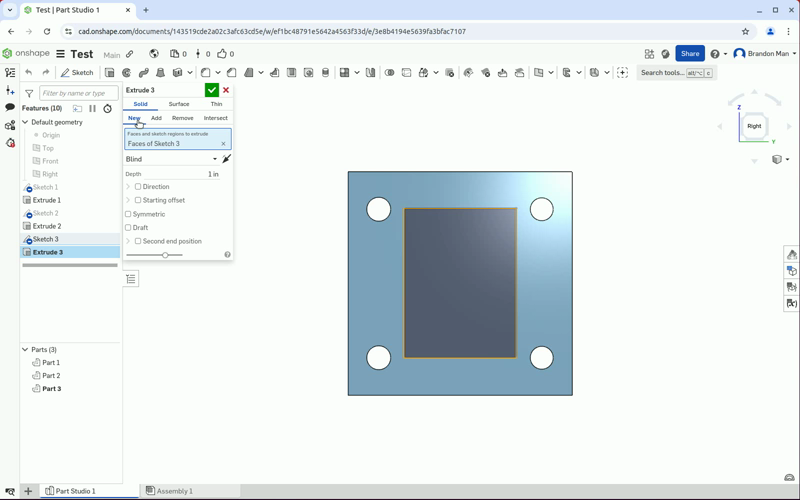
key(tab, 4)
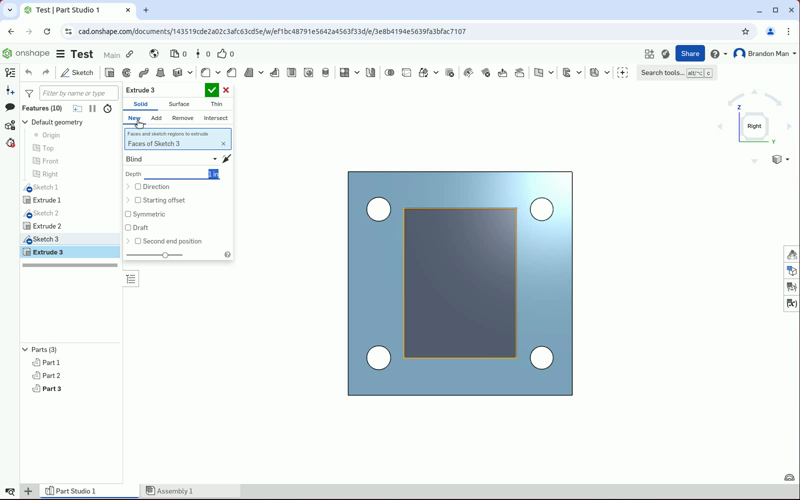
text(23.108)
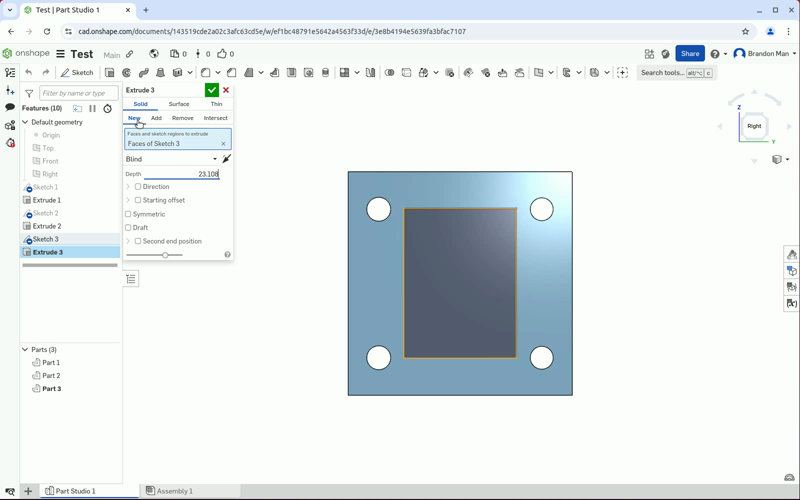
key(enter)
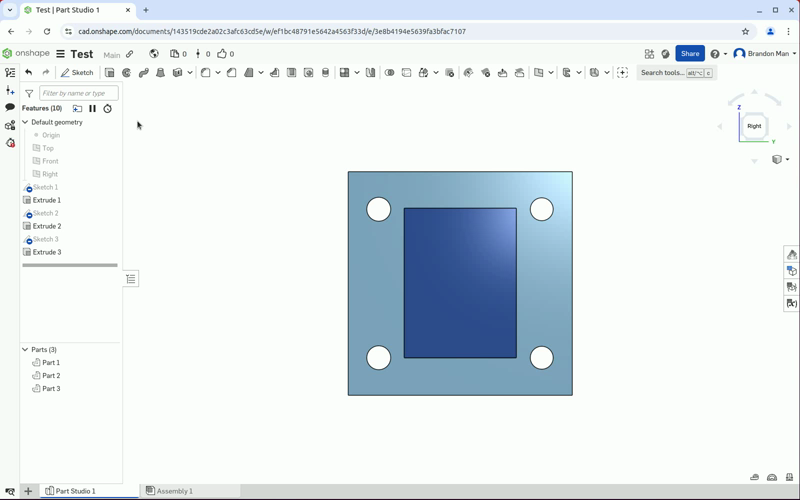
key(shift+h)
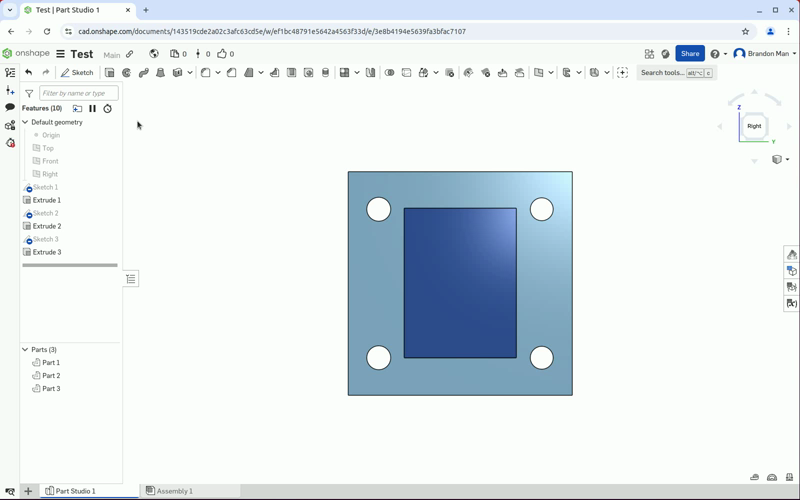
key(shift+h)
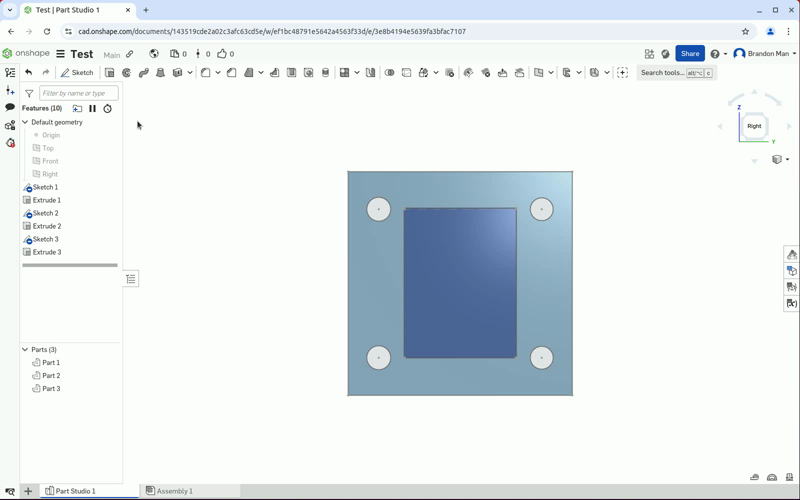
key(shift+7)
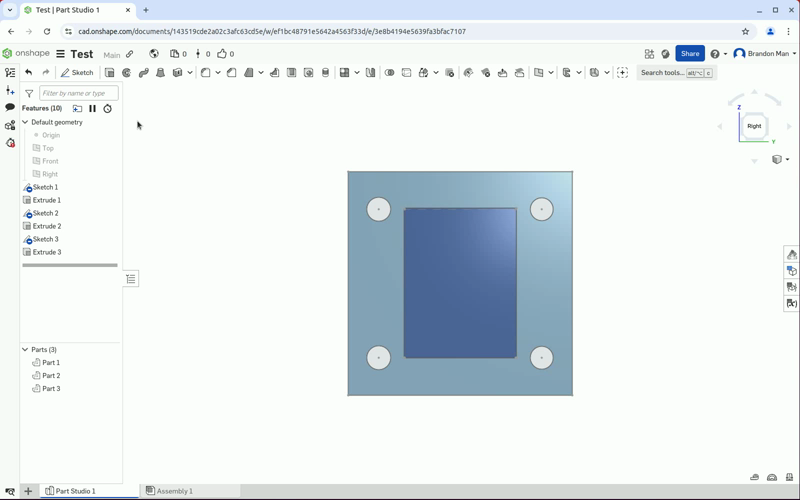
key(right, 2)
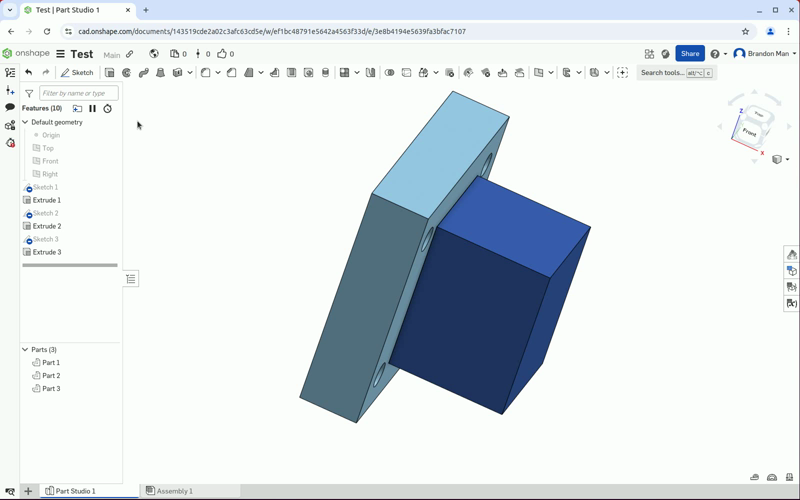
key(down, 2)
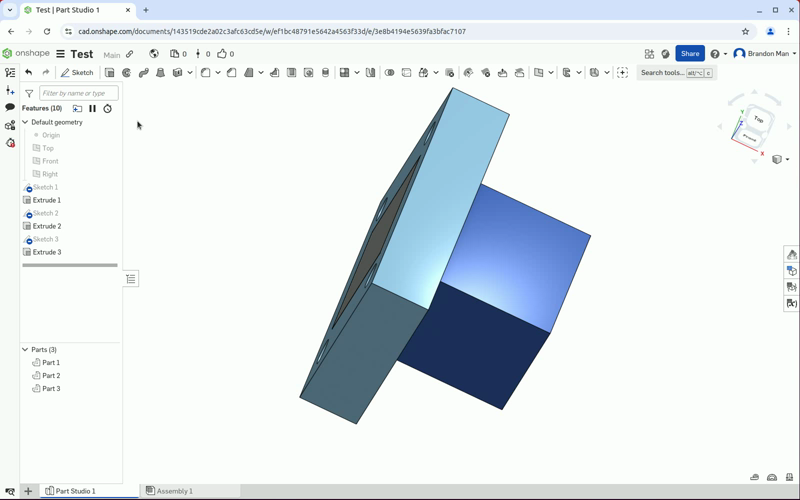
key(up, 2)
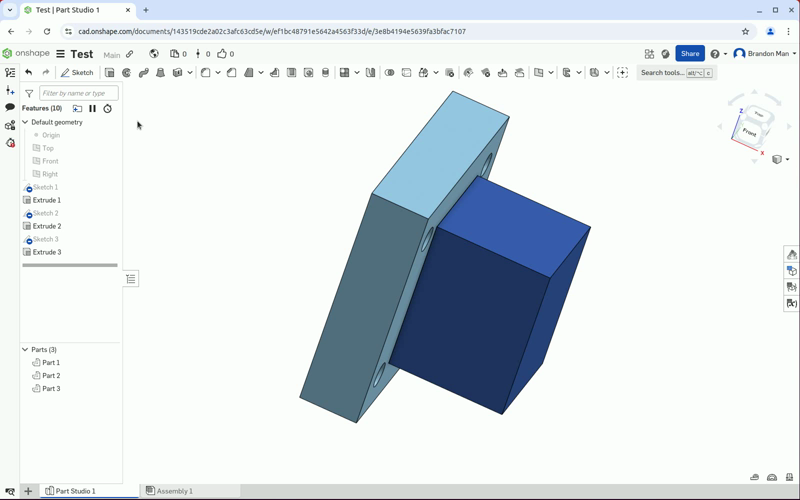
key(left, 2)
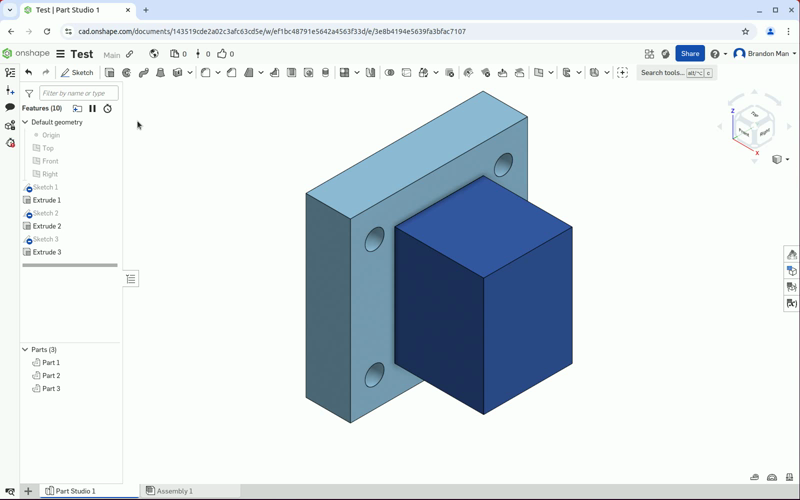
mouse_move(73, 189)
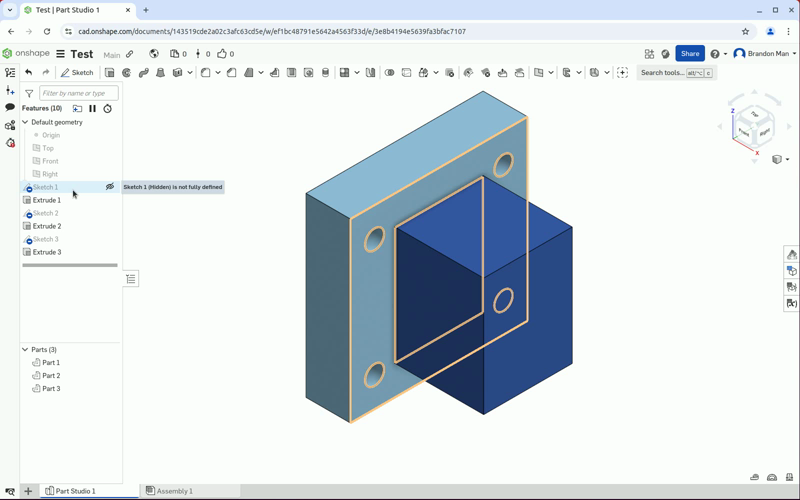
click(73, 189)